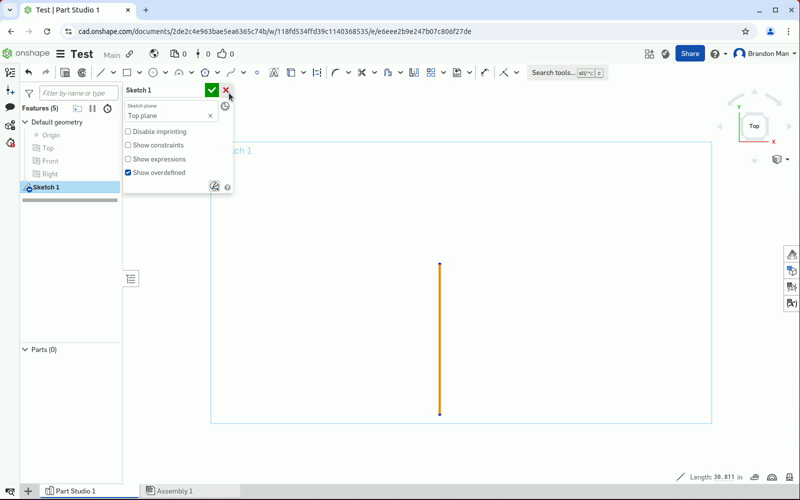
key(shift+h)
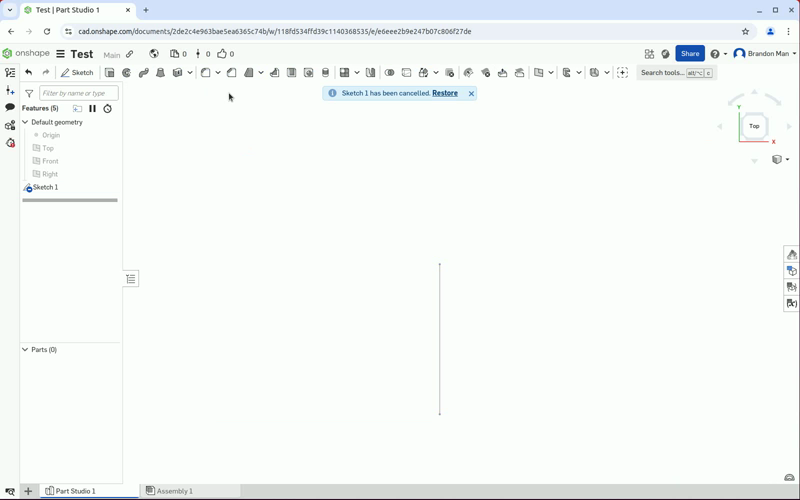
key(shift+s)
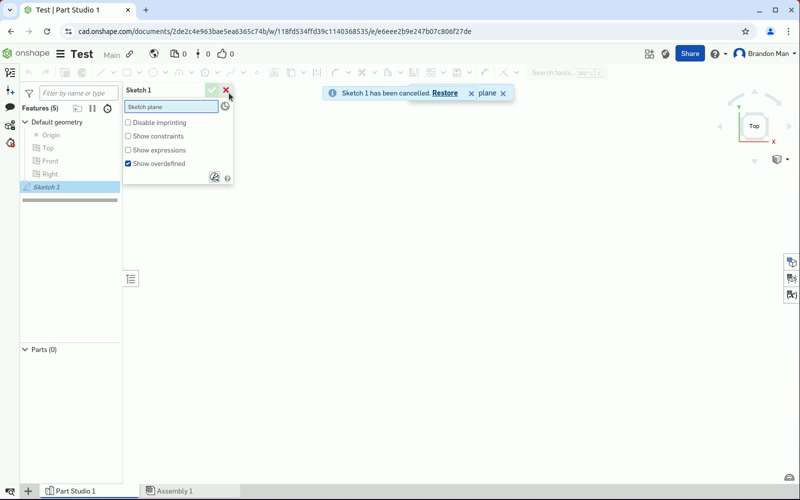
mouse_move(73, 150)
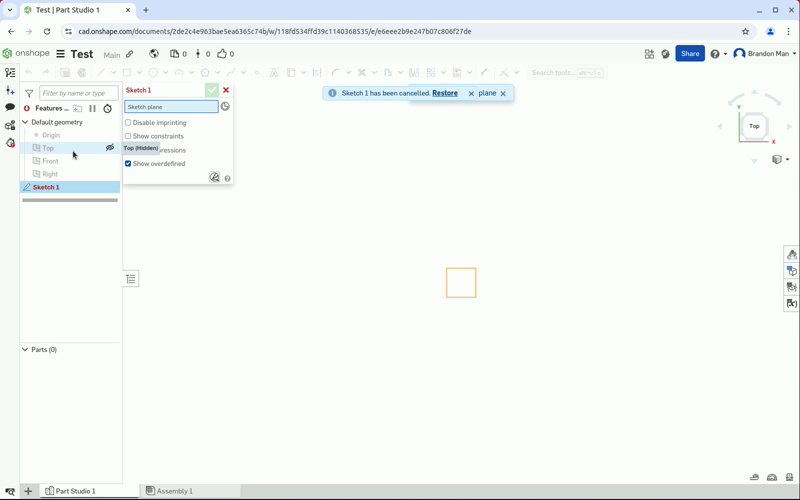
click(73, 150)
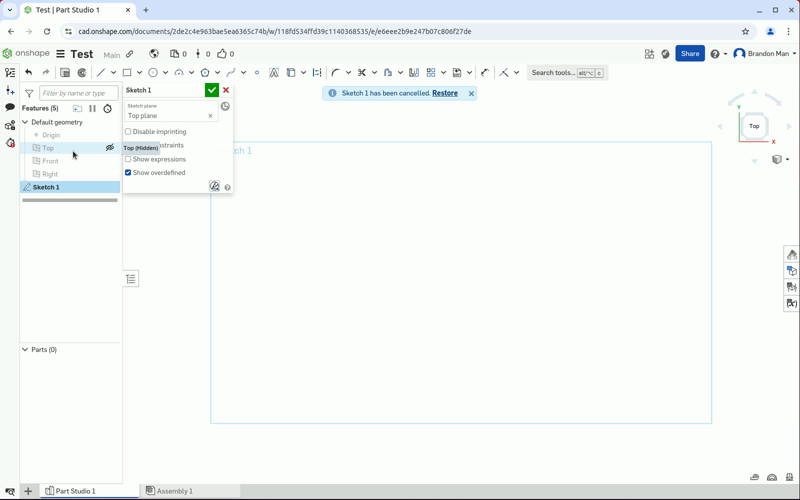
mouse_move(73, 352)
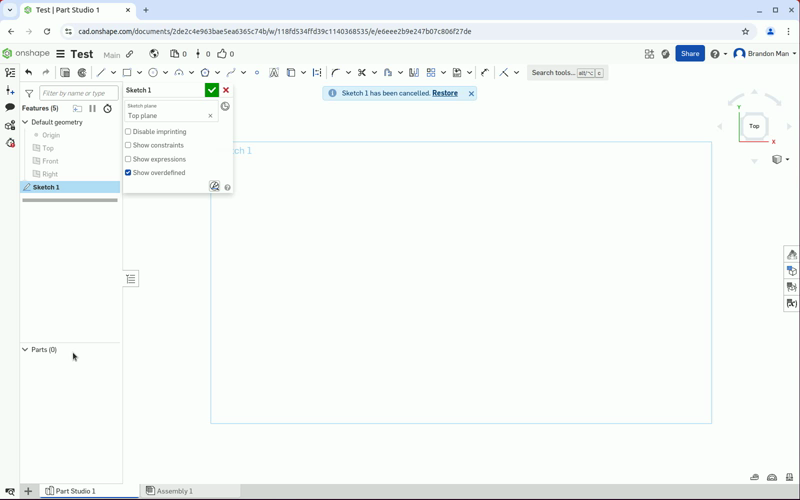
key(y)
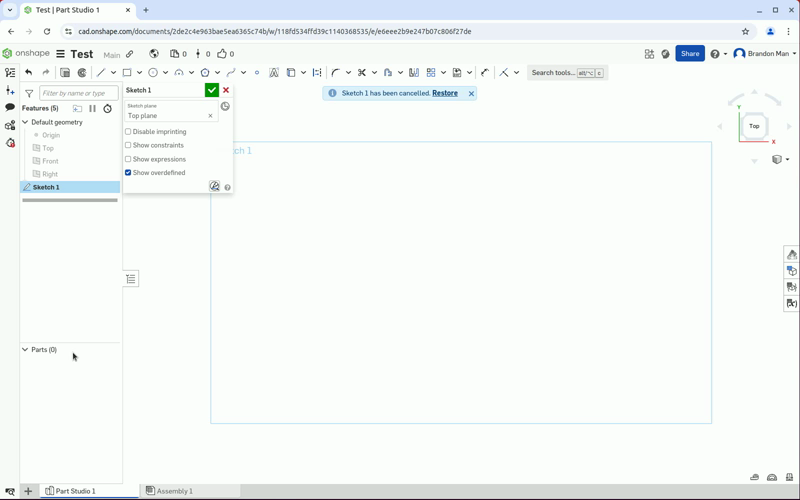
key(c)
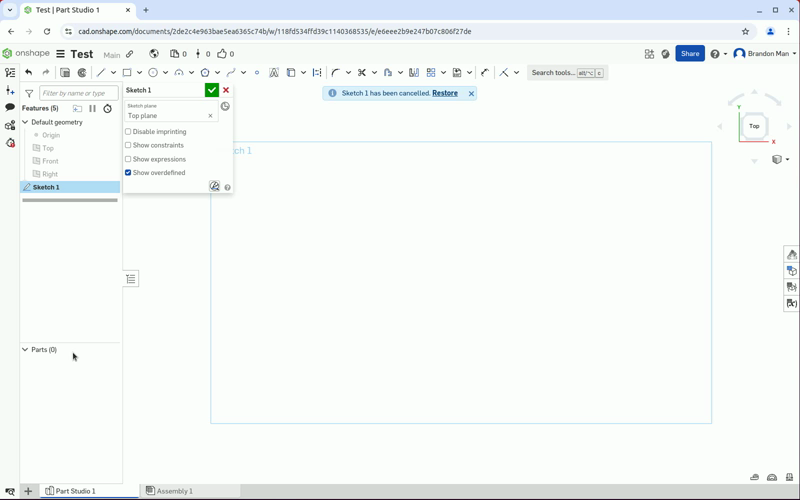
key_down(shift)
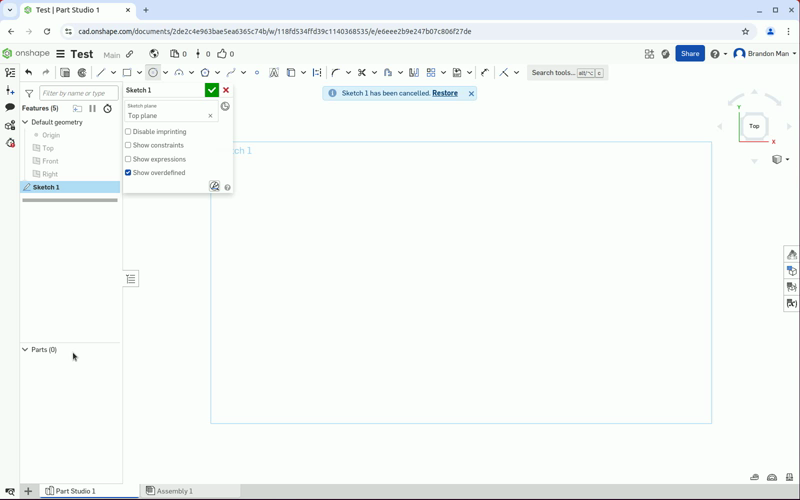
mouse_move(461, 282)
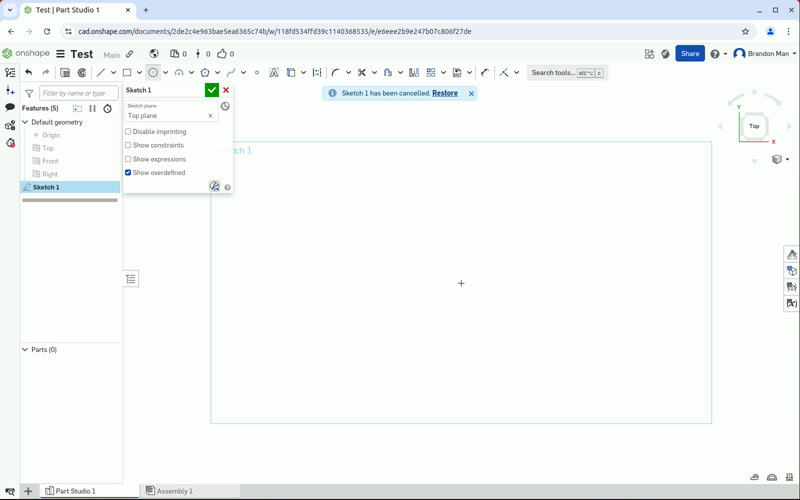
click(461, 282)
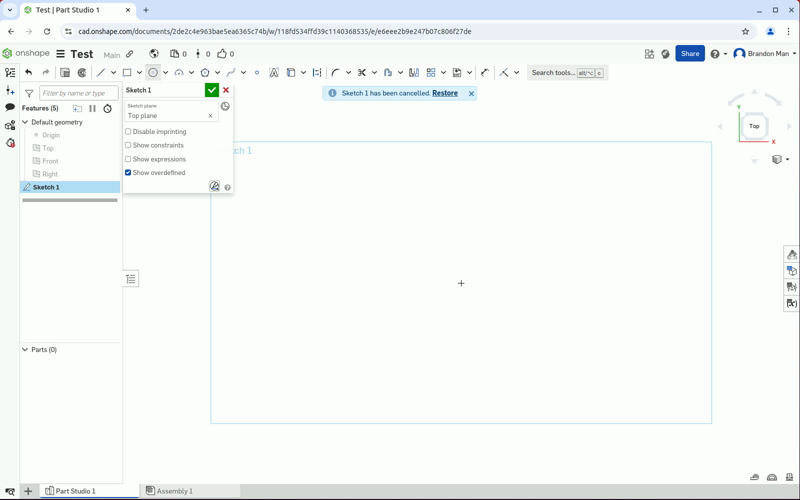
key_up(shift)
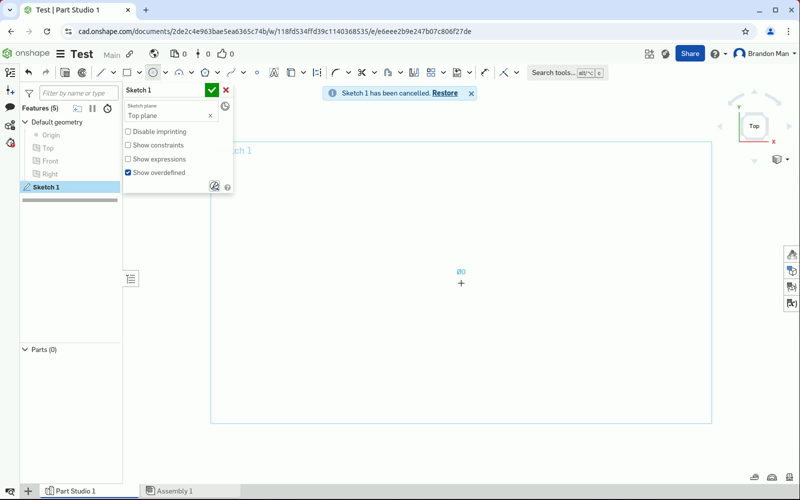
mouse_move(574, 282)
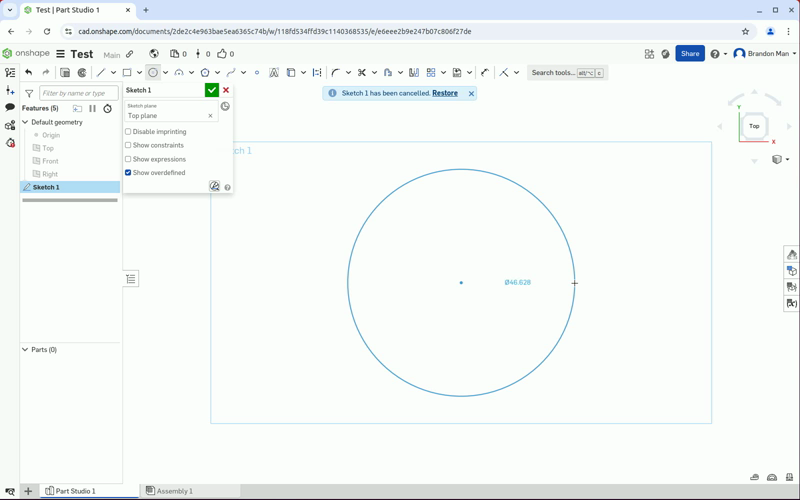
click(574, 282)
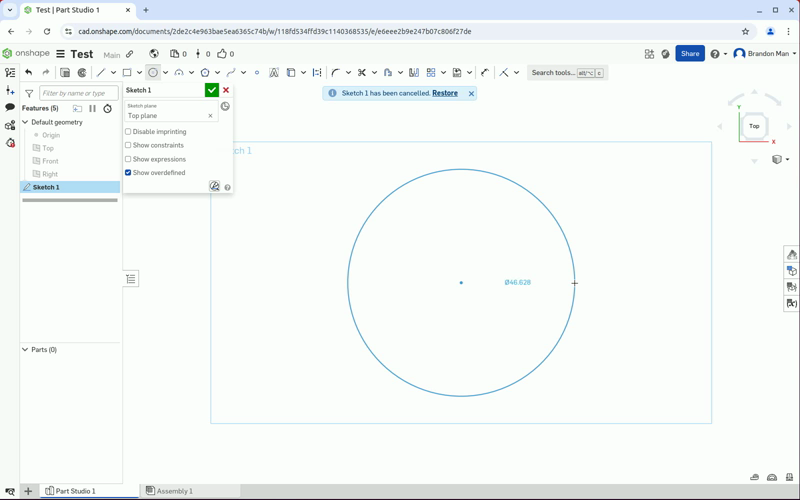
key(esc)
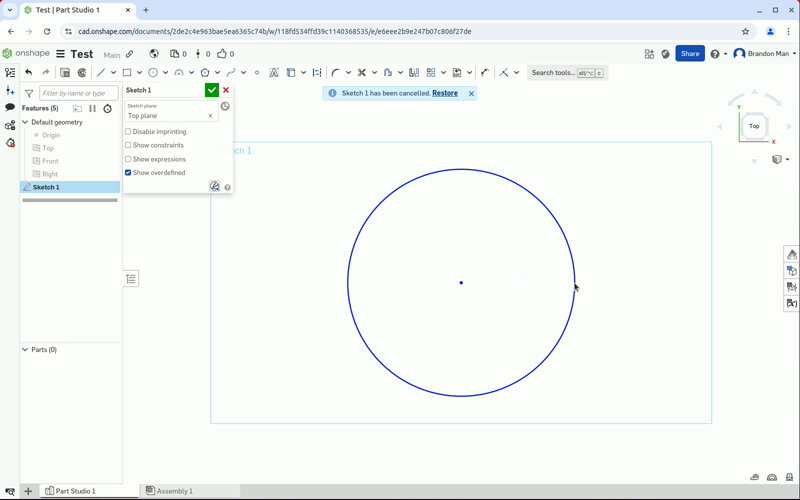
key(c)
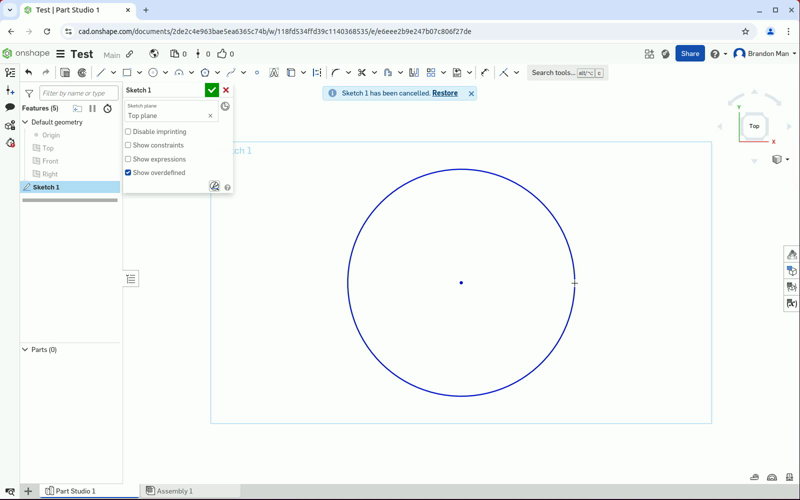
key_down(shift)
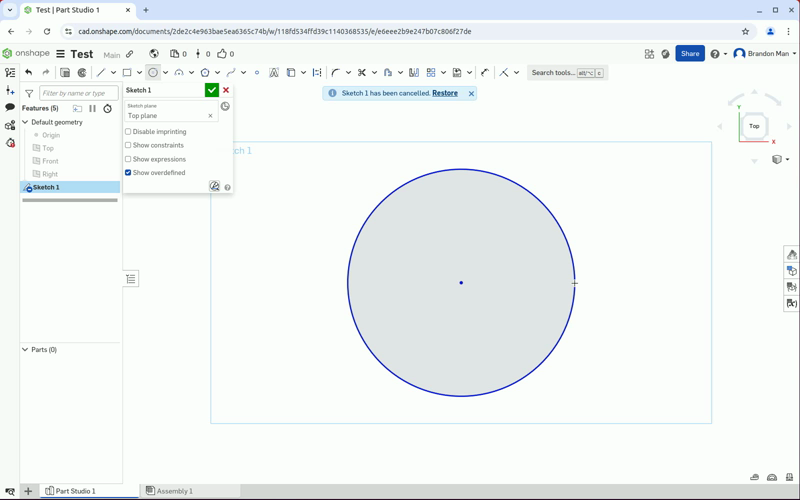
mouse_move(461, 282)
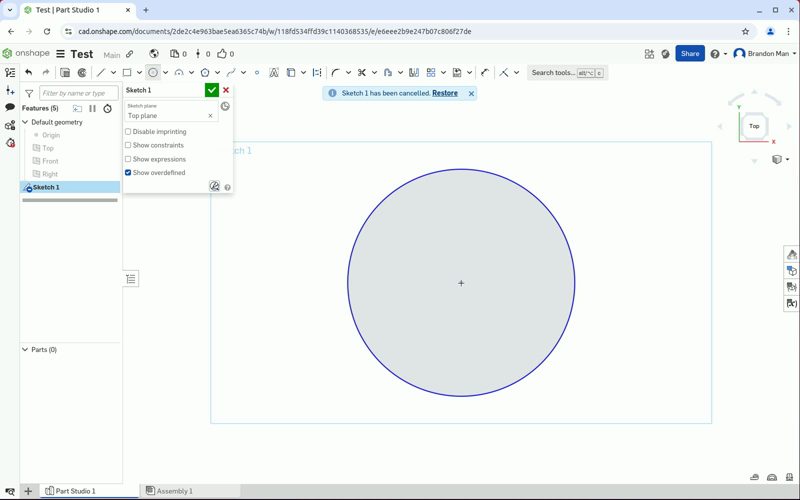
click(461, 282)
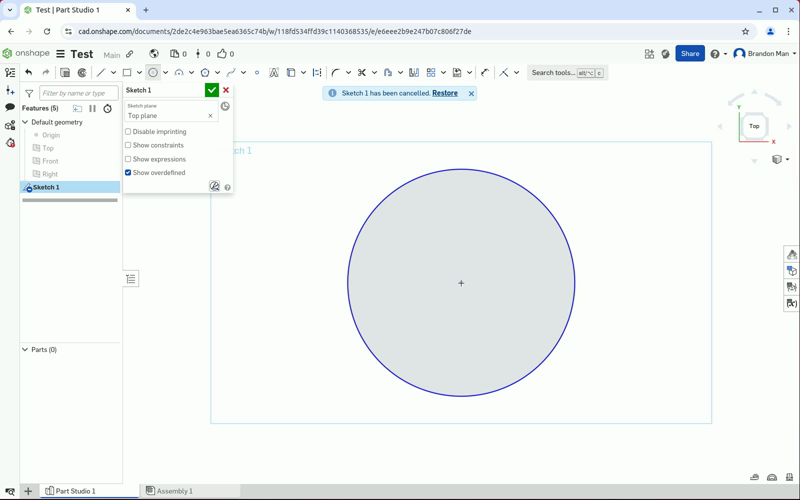
key_up(shift)
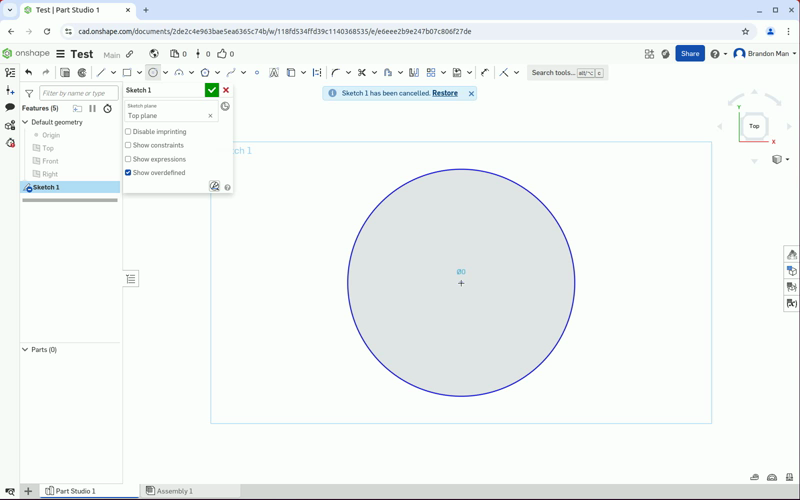
mouse_move(529, 282)
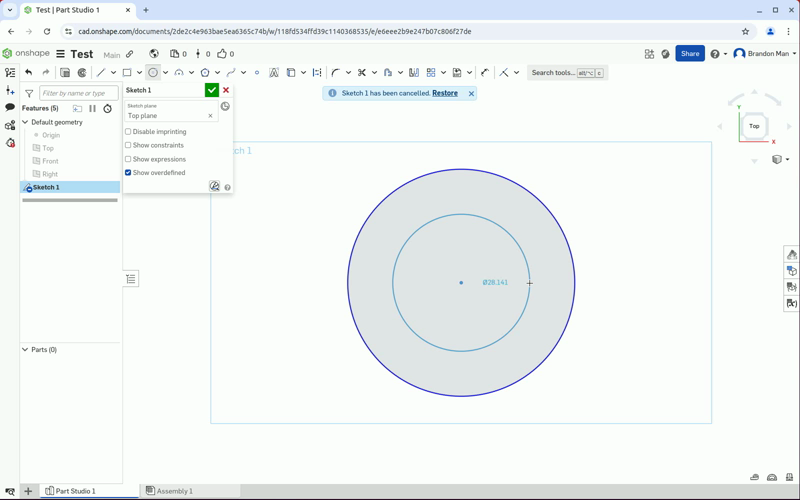
click(529, 282)
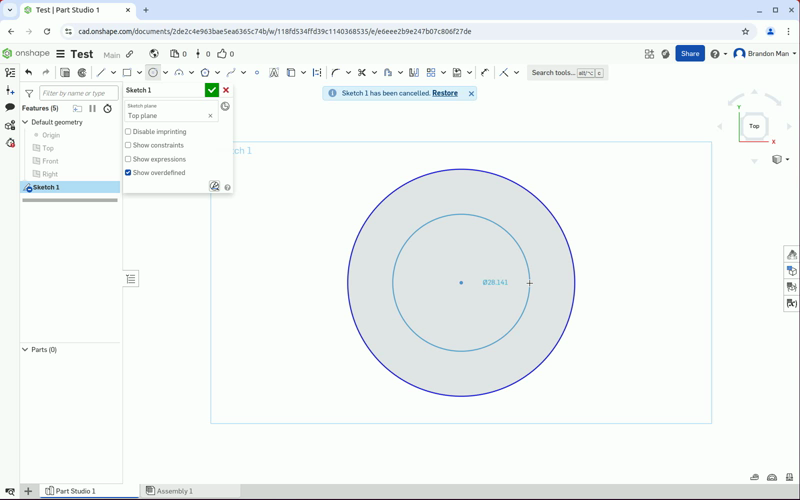
key(esc)
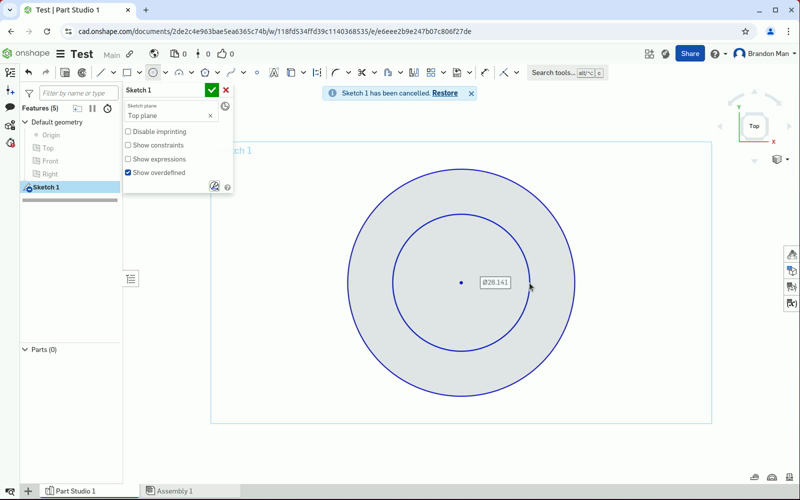
mouse_move(548, 265)
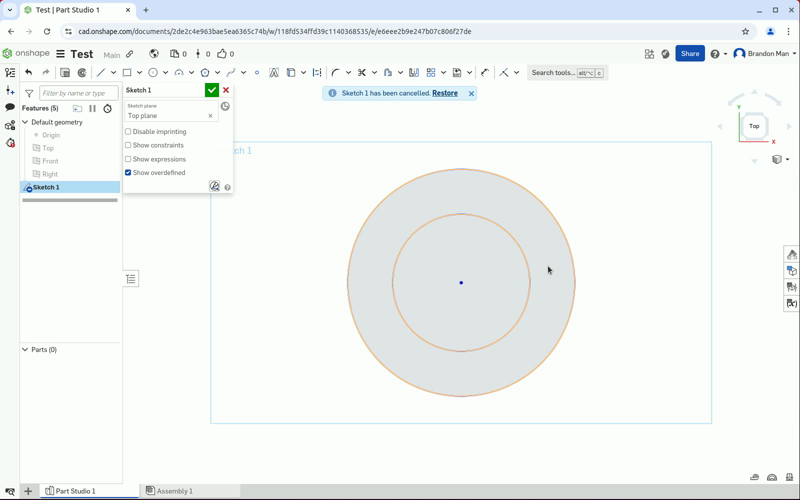
click(548, 265)
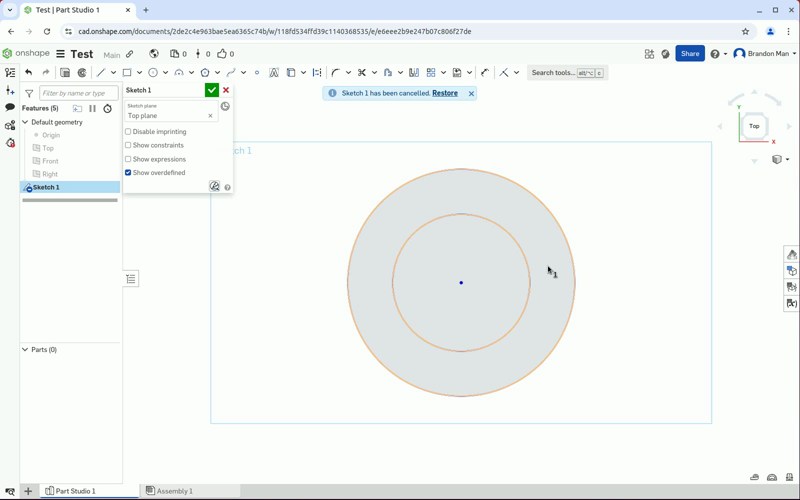
mouse_move(73, 352)
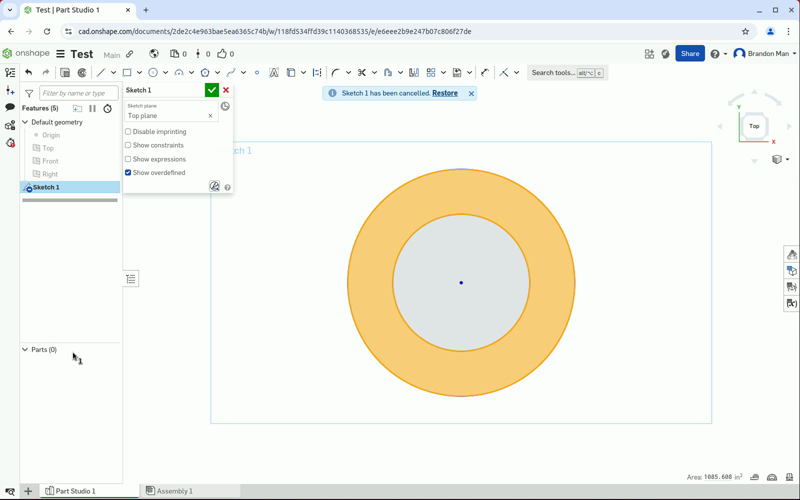
key(shift+y)
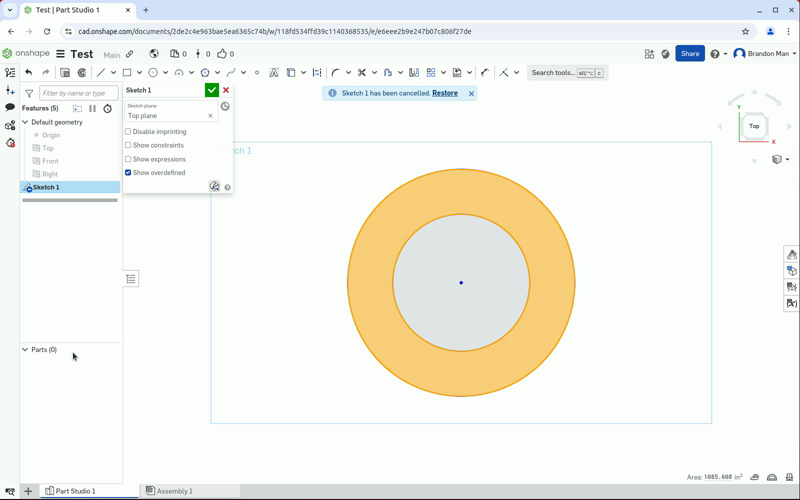
key(shift+e)
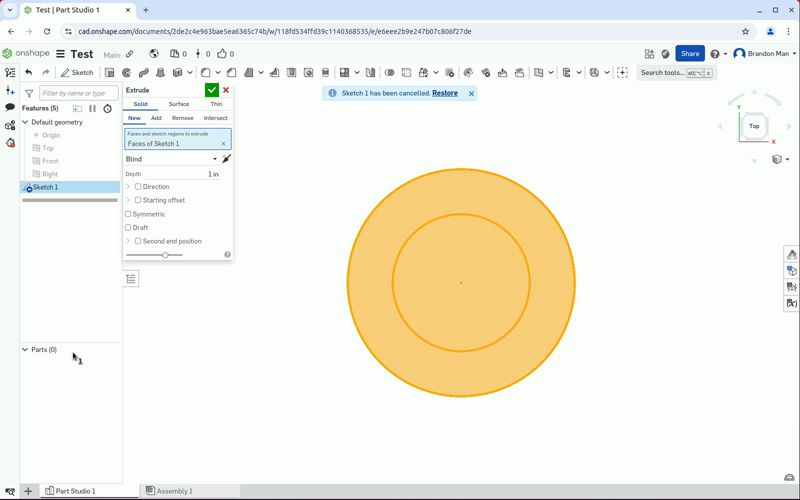
mouse_move(143, 106)
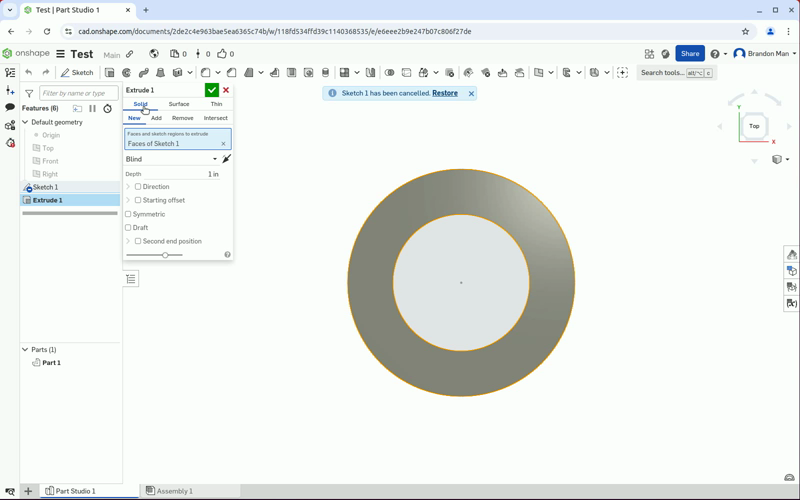
click(143, 106)
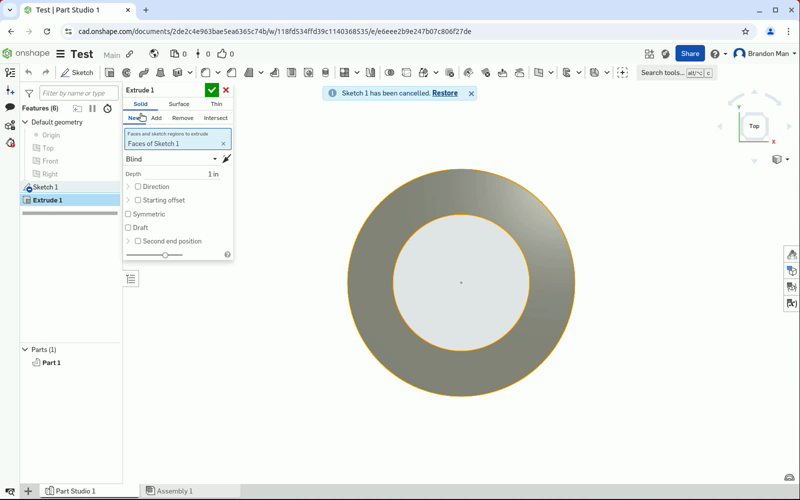
mouse_move(137, 120)
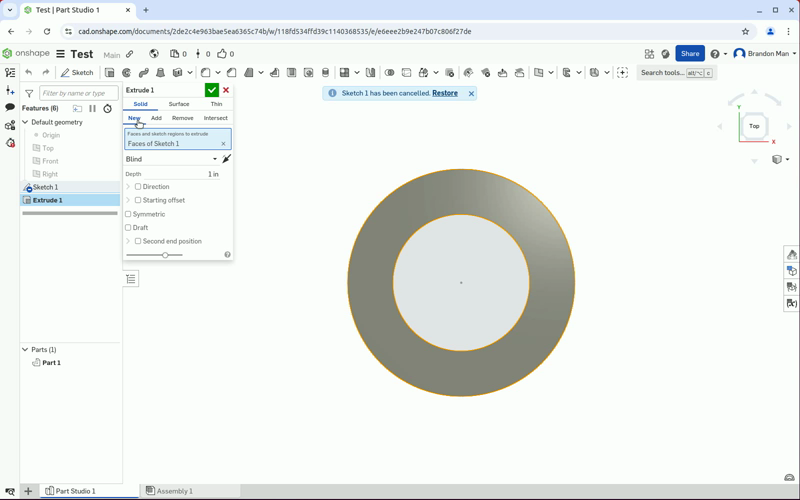
click(137, 120)
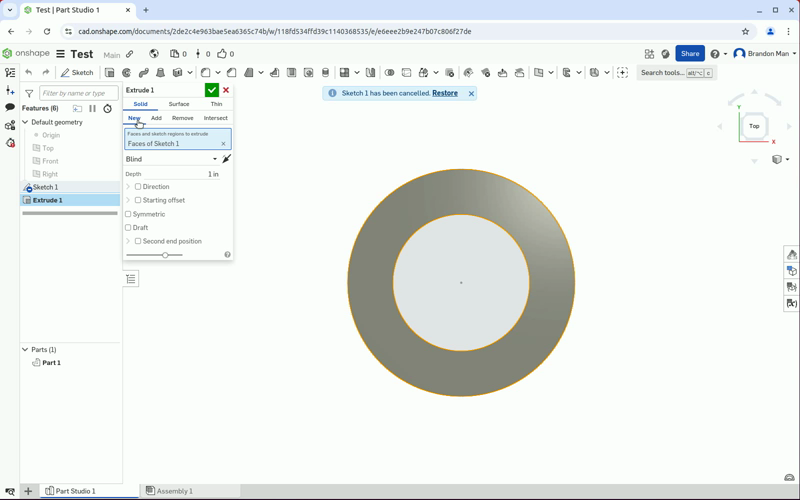
key(tab, 4)
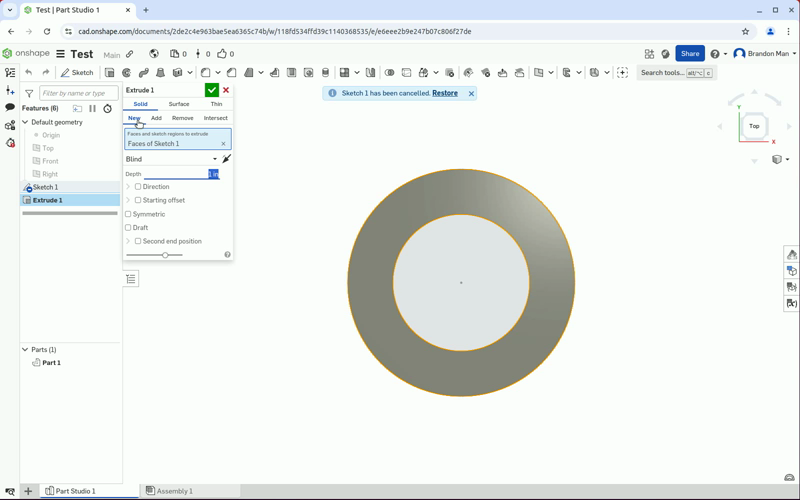
text(1.685)
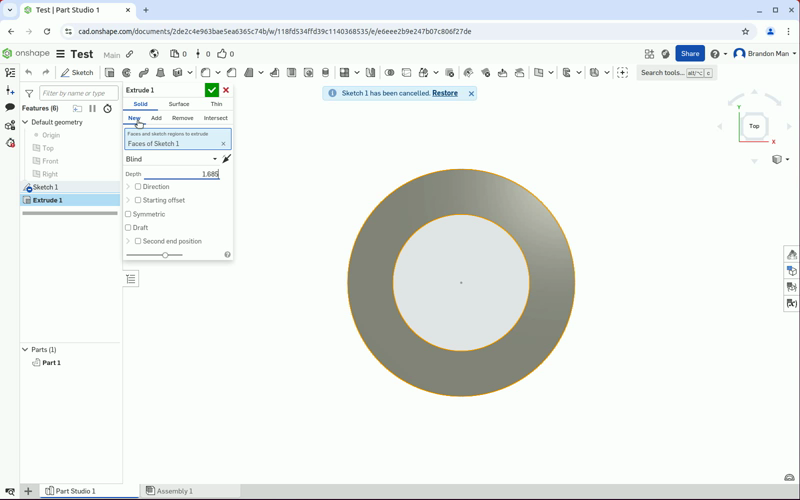
key(enter)
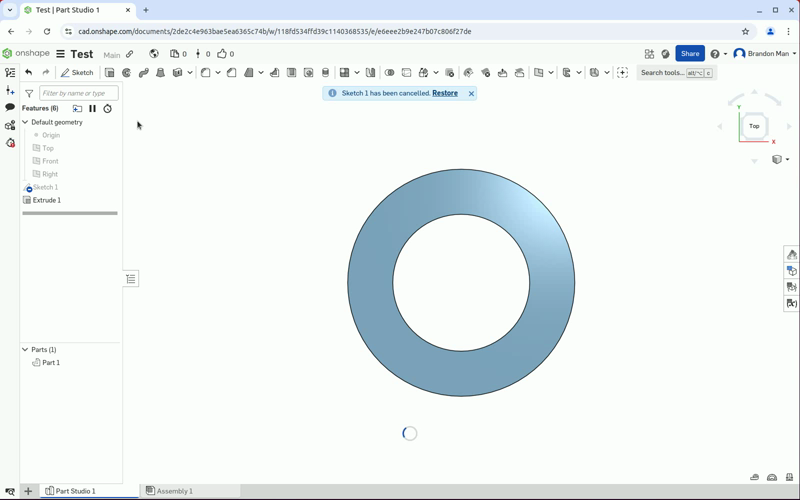
key(shift+h)
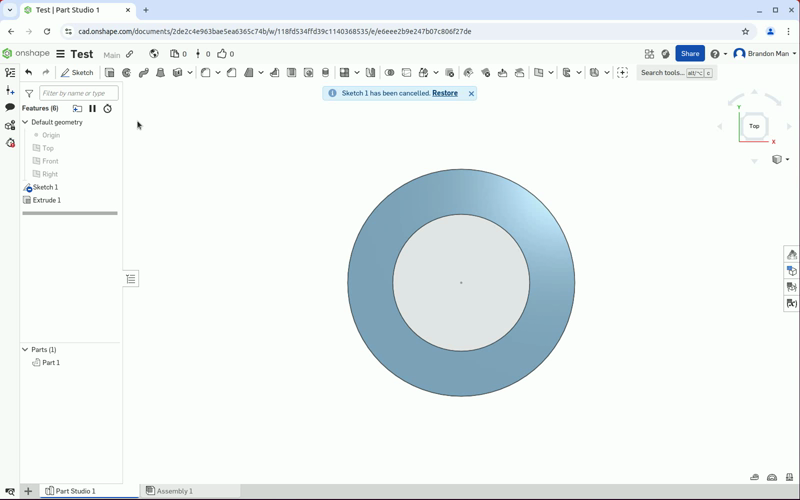
key(shift+h)
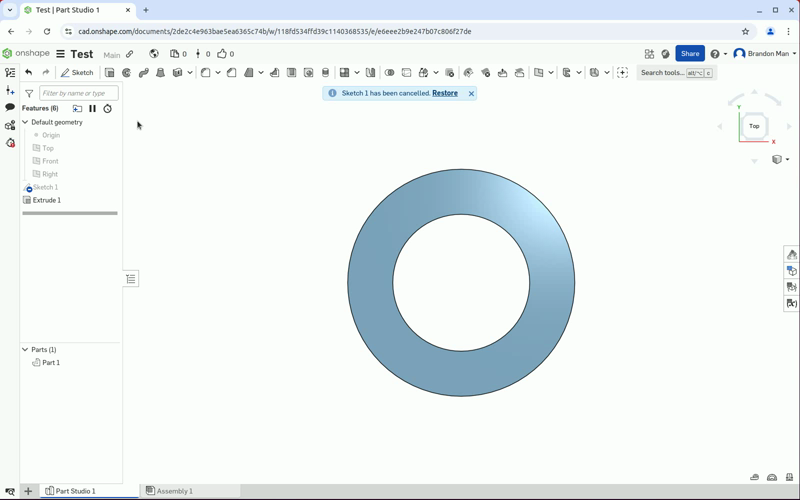
mouse_move(73, 189)
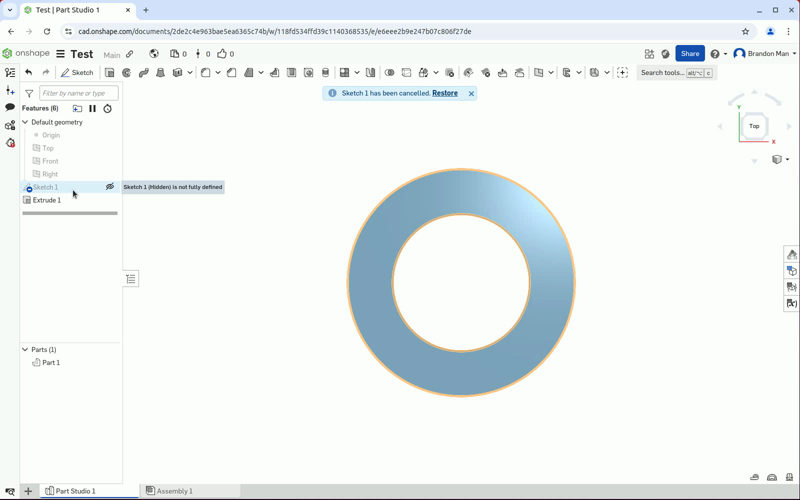
click(73, 189)
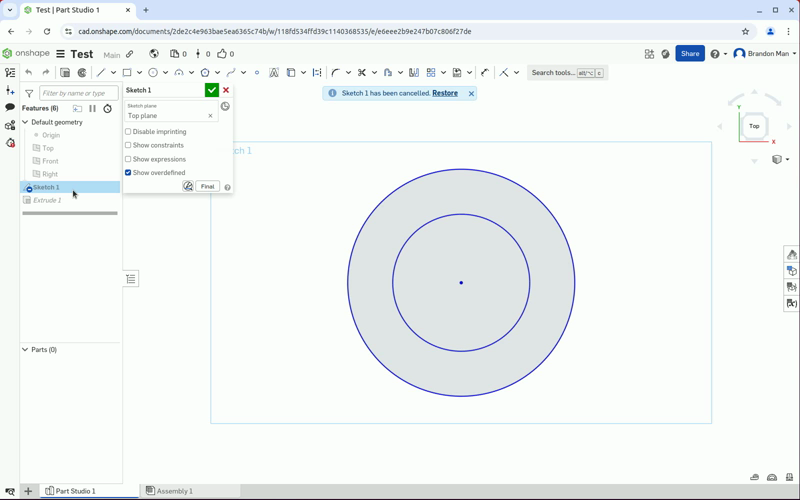
mouse_move(229, 92)
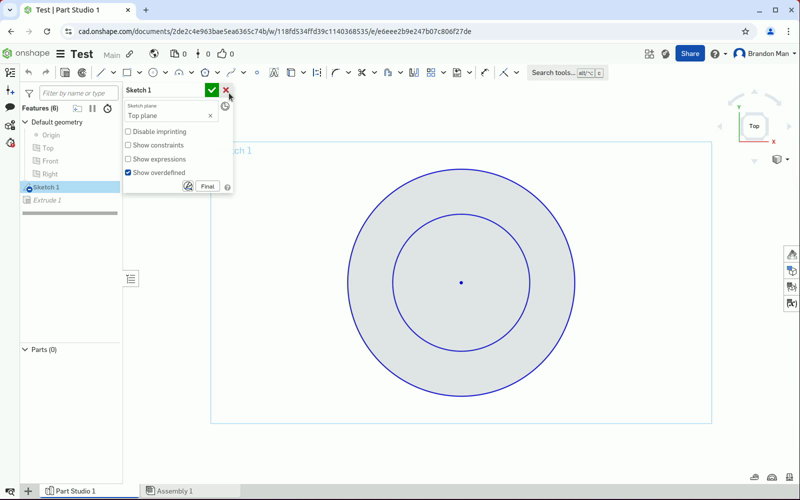
click(229, 92)
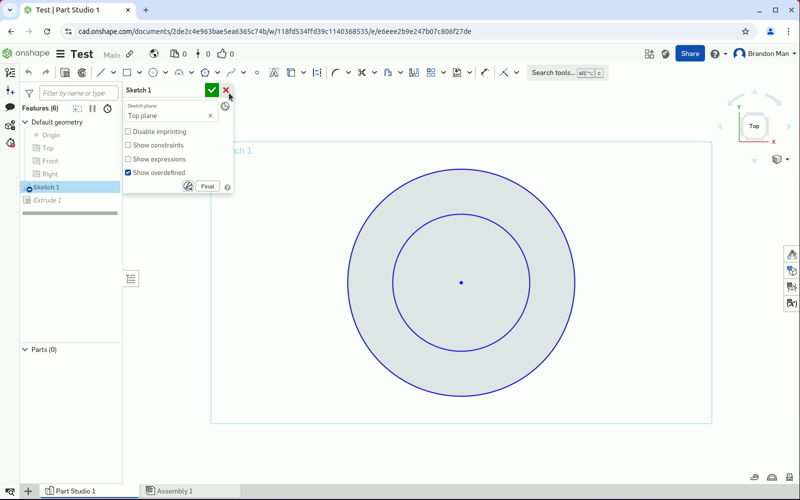
key(shift+s)
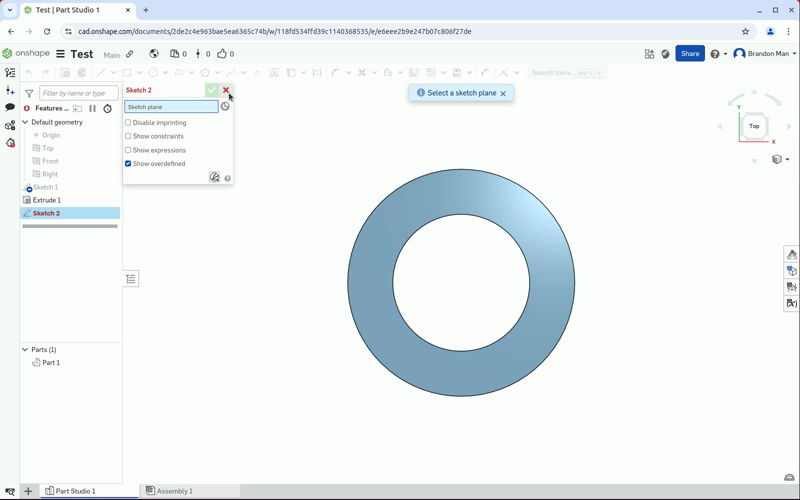
mouse_move(73, 150)
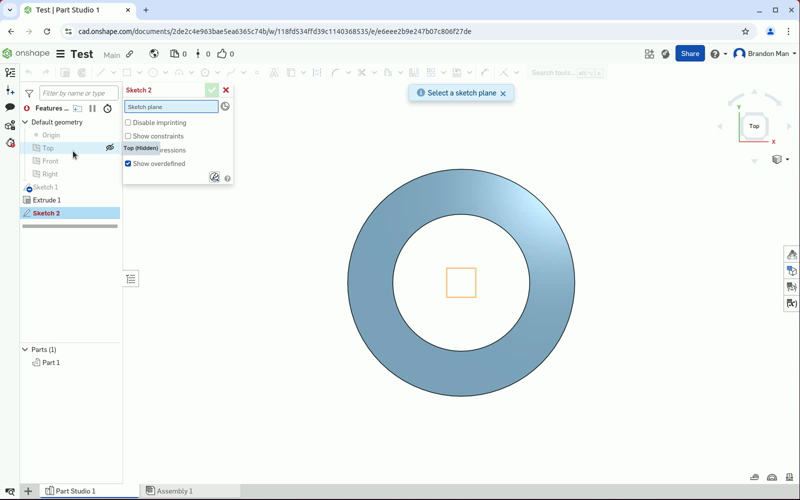
click(73, 150)
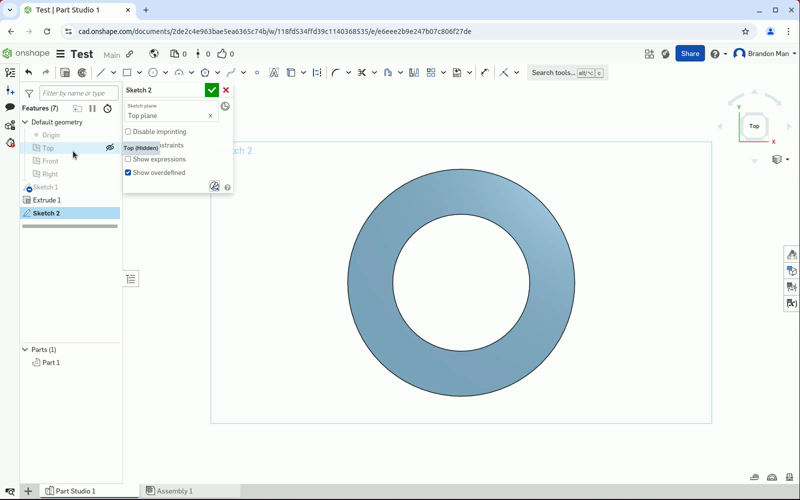
mouse_move(73, 352)
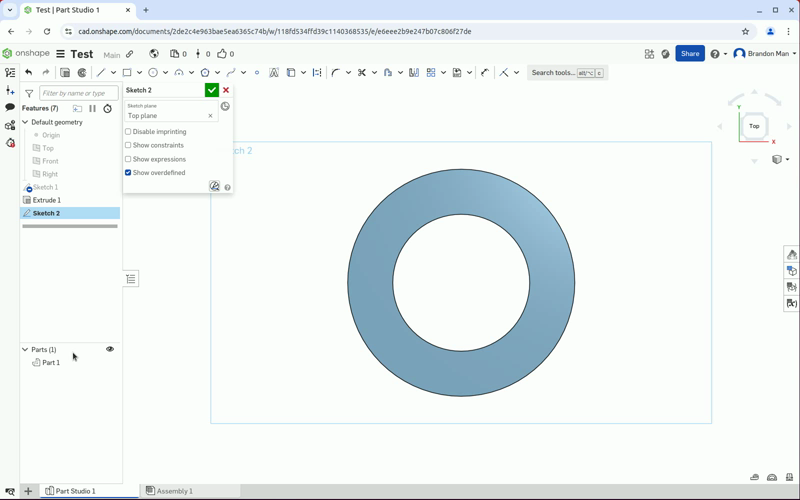
key(y)
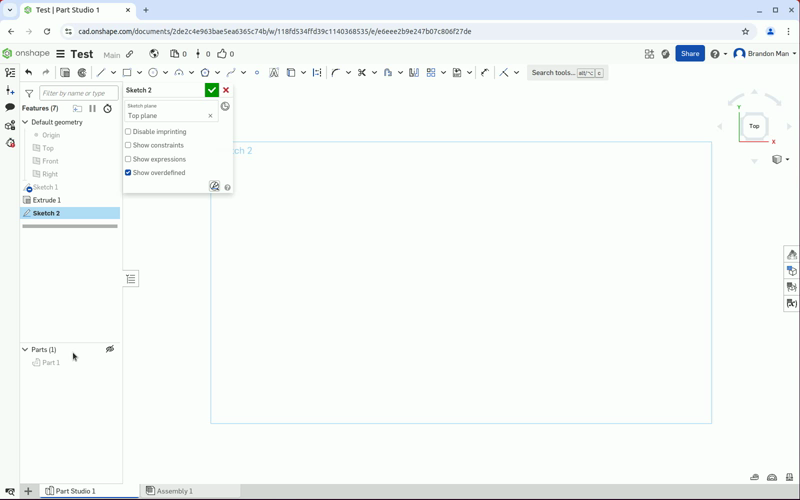
key(c)
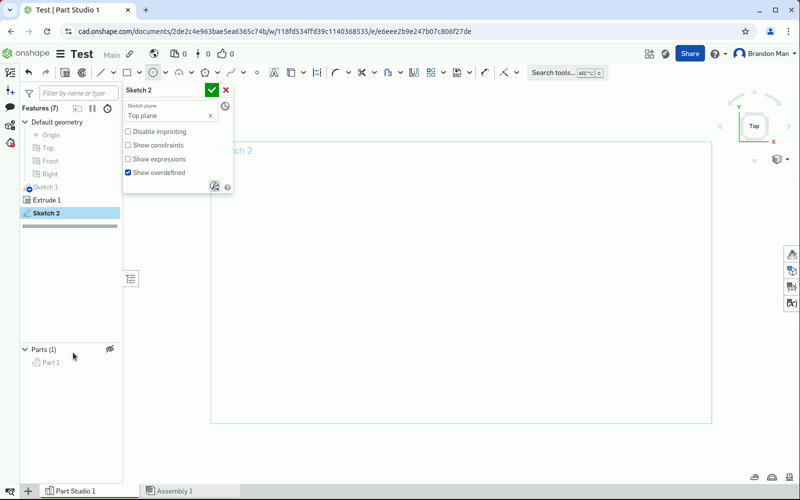
key_down(shift)
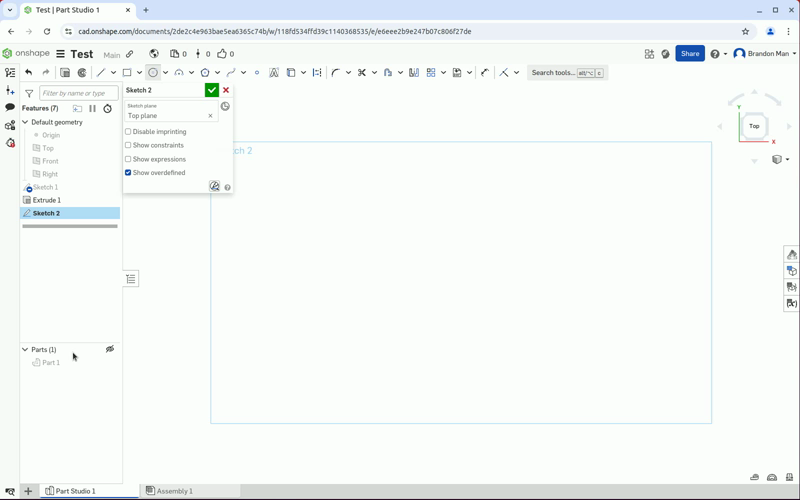
mouse_move(461, 282)
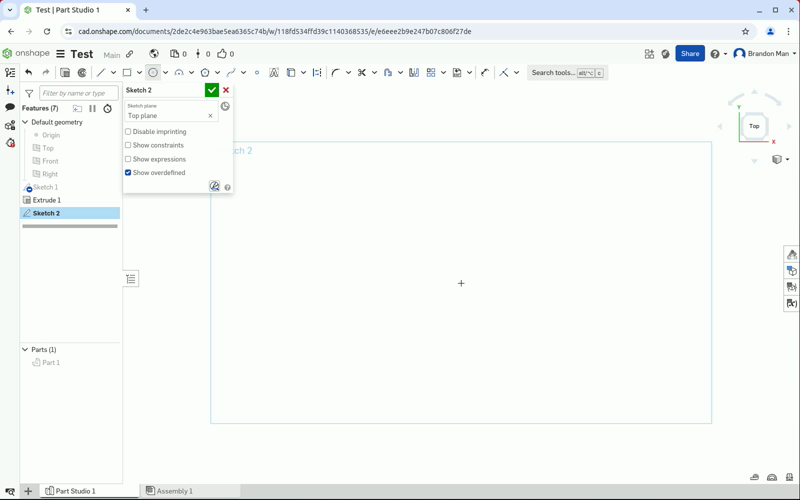
click(461, 282)
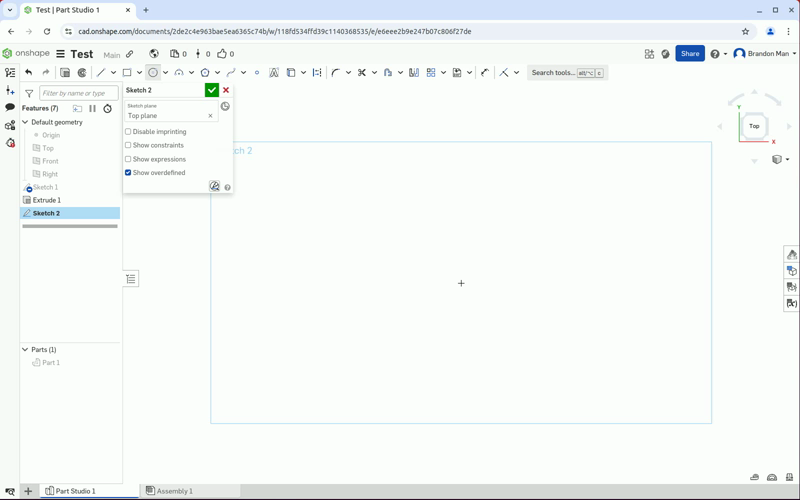
key_up(shift)
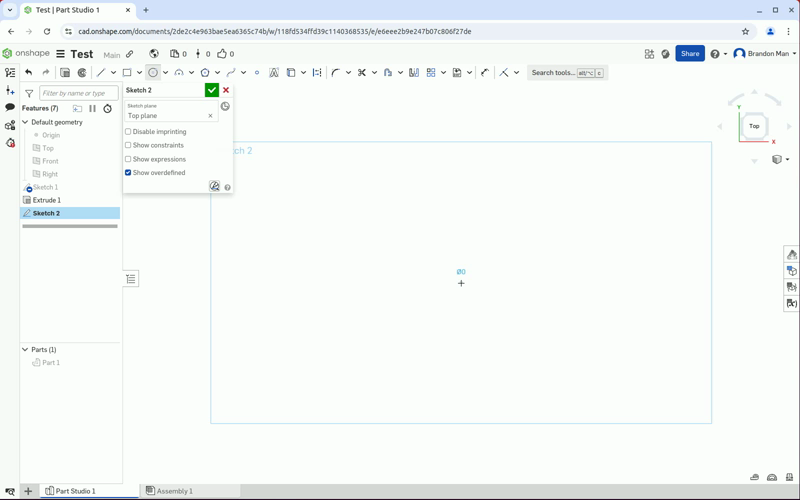
mouse_move(522, 282)
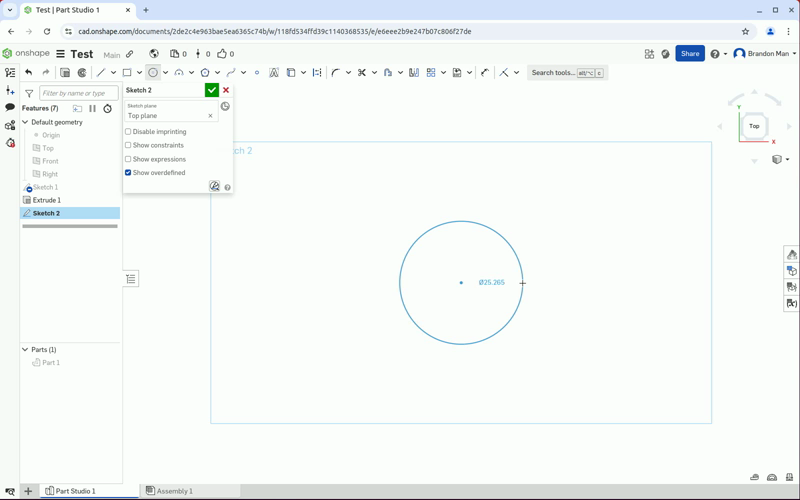
click(522, 282)
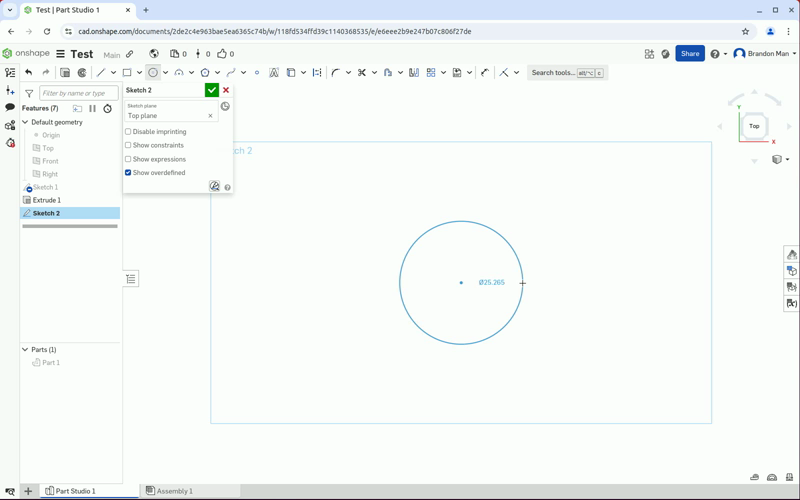
key(esc)
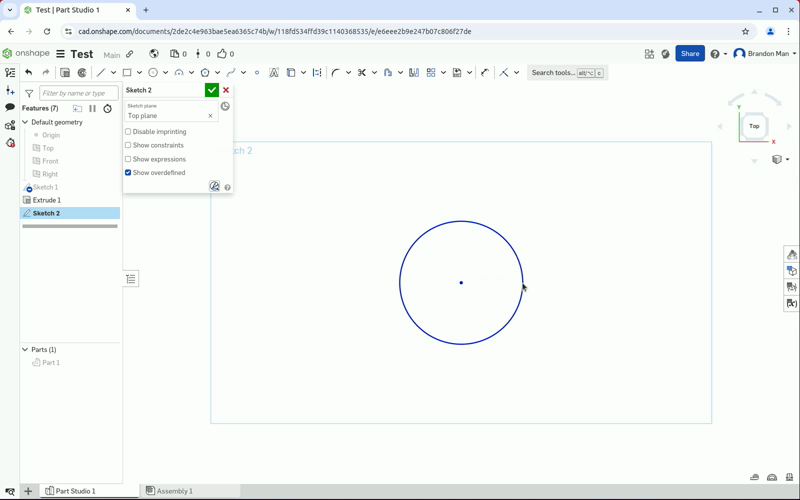
key(c)
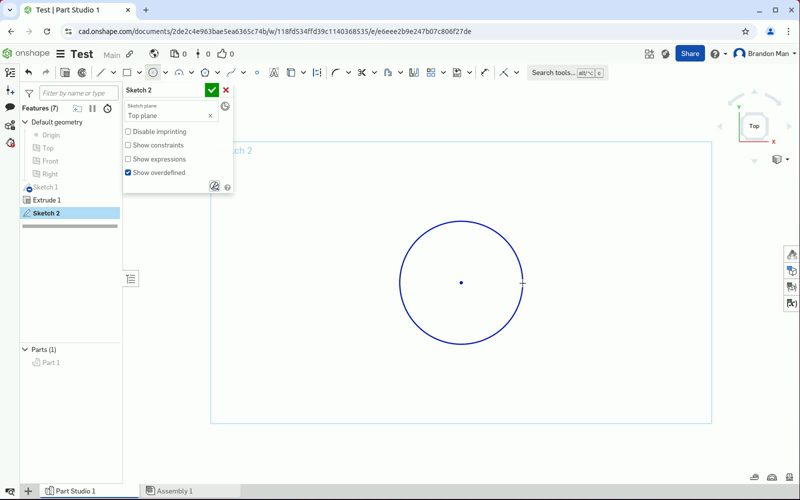
key_down(shift)
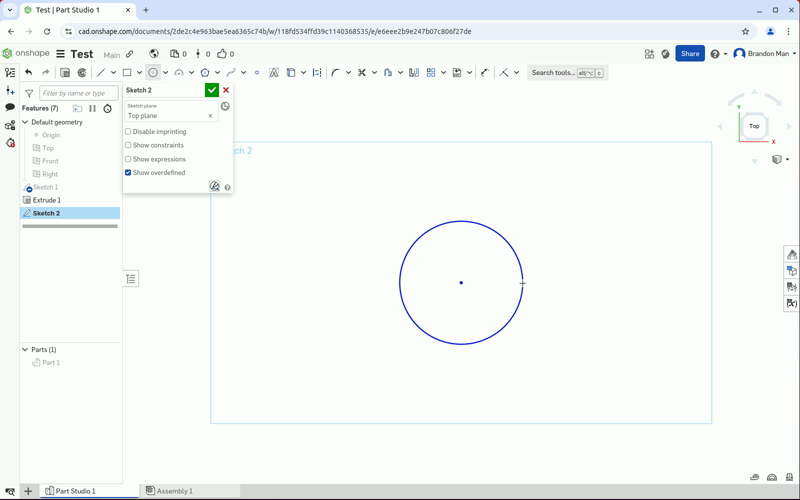
mouse_move(461, 282)
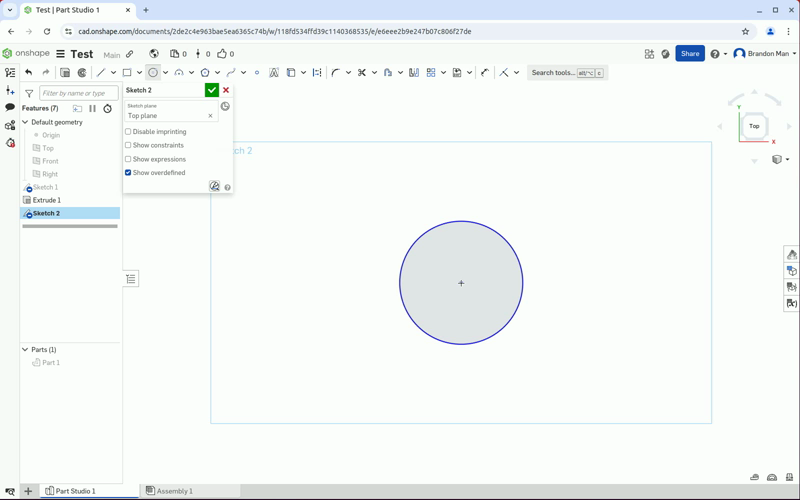
click(461, 282)
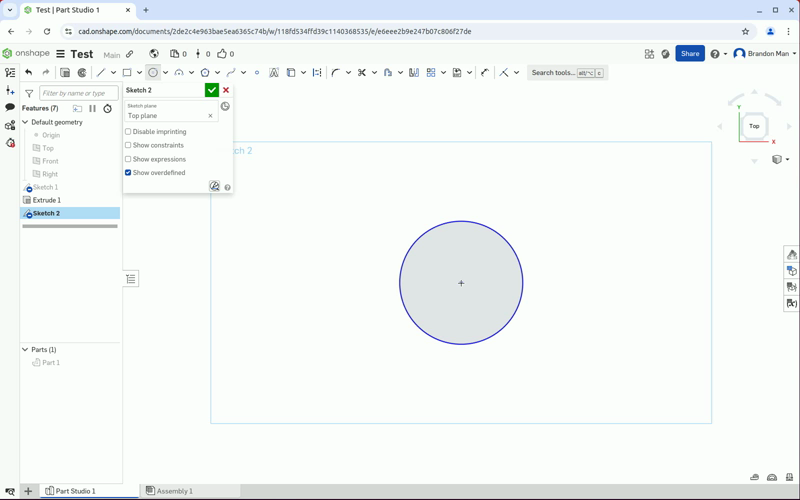
key_up(shift)
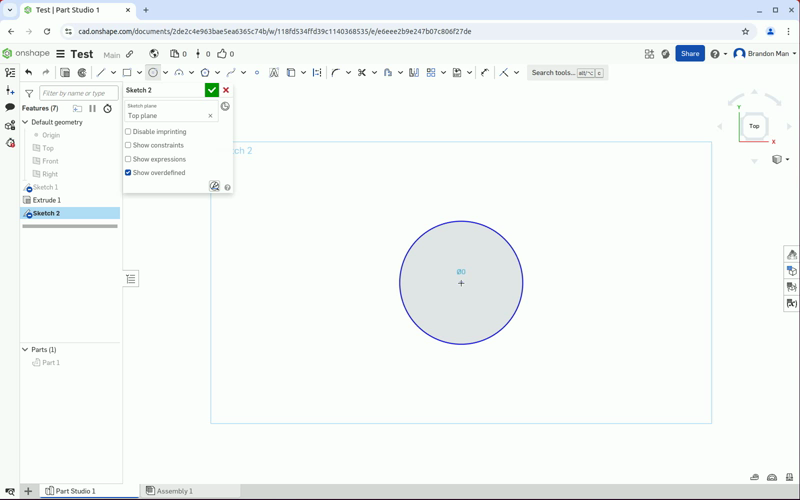
mouse_move(467, 282)
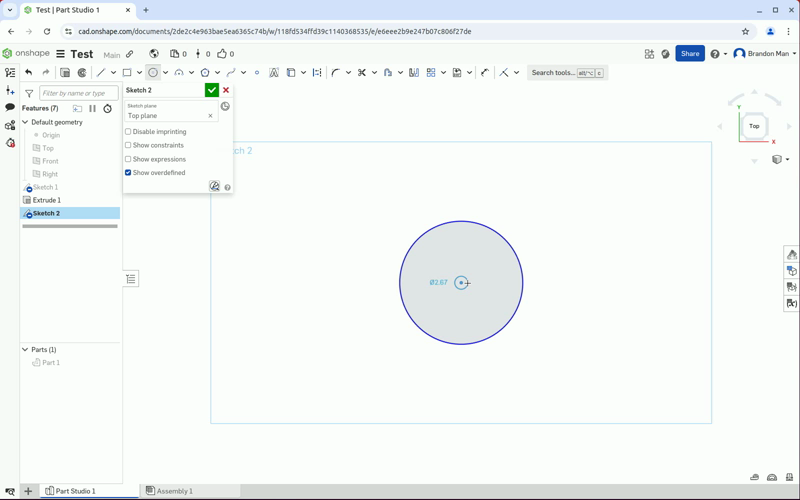
click(467, 282)
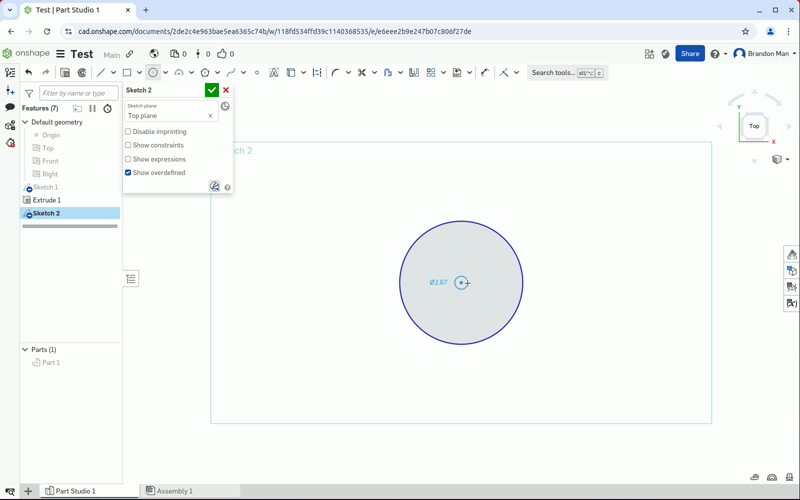
key(esc)
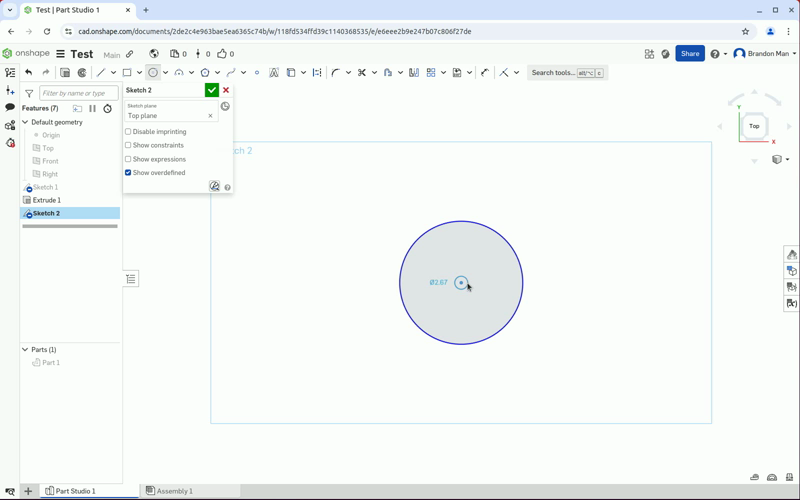
mouse_move(437, 282)
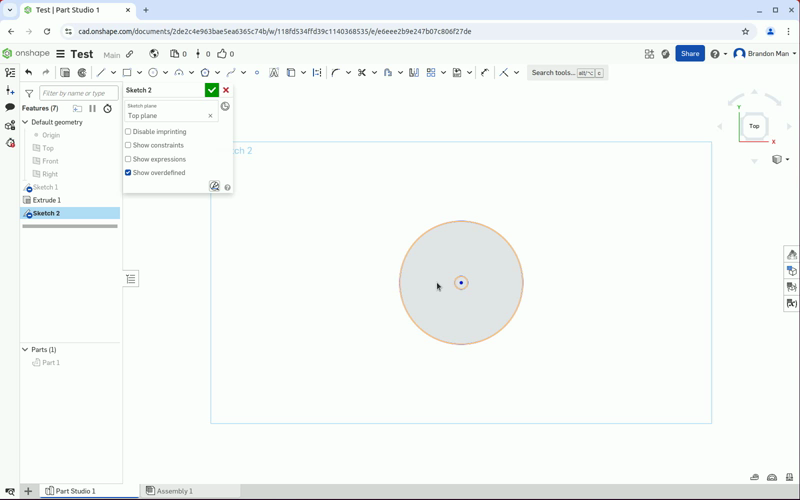
click(437, 282)
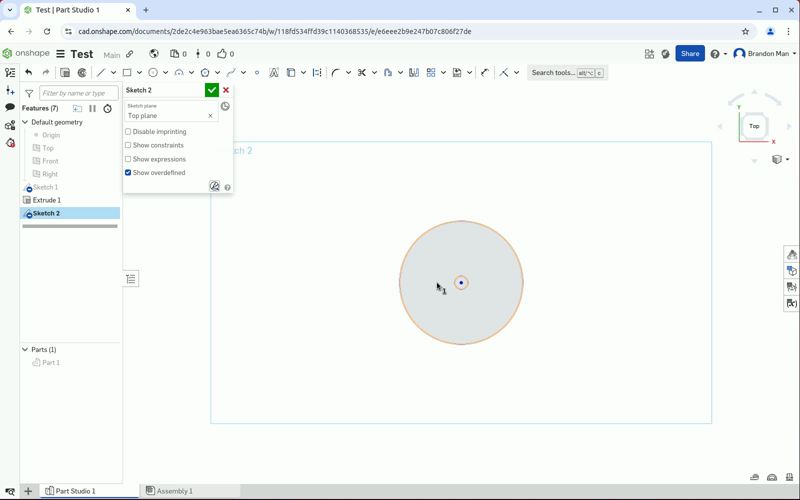
mouse_move(73, 352)
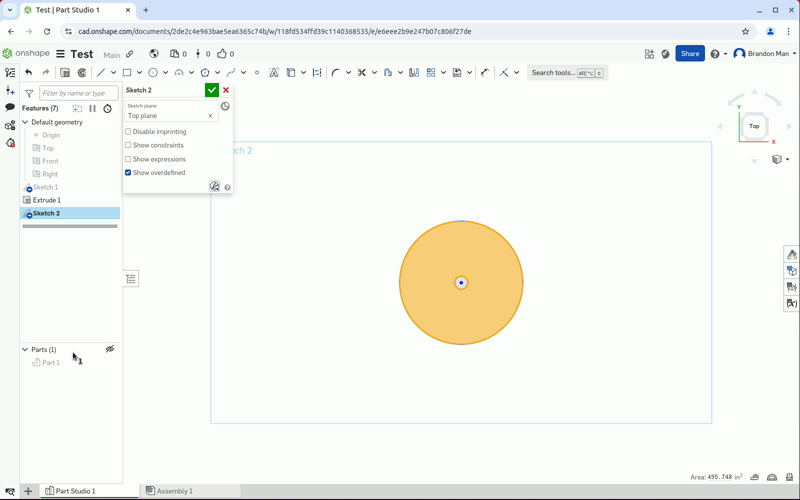
key(shift+y)
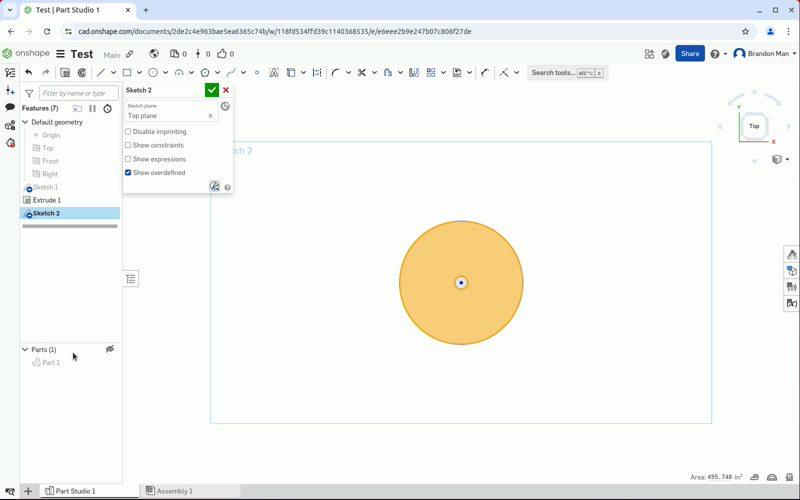
key(shift+e)
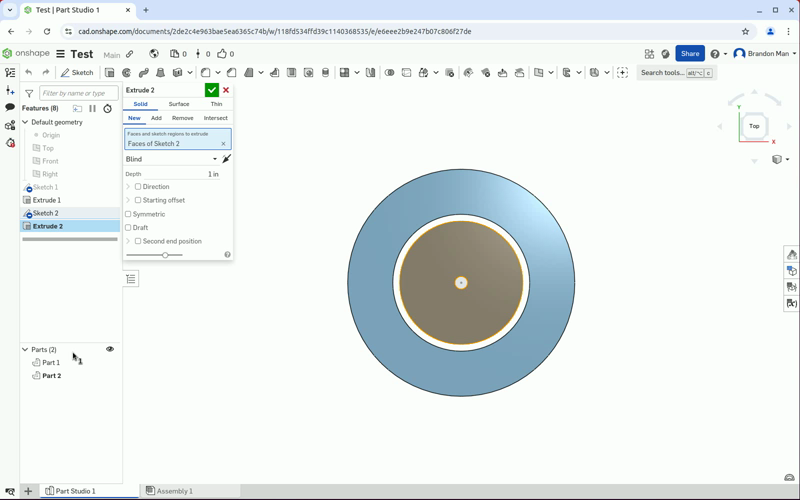
mouse_move(143, 106)
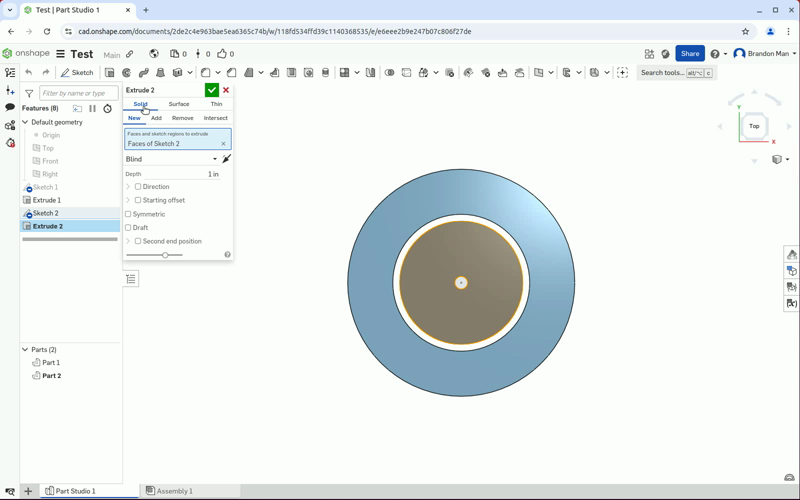
click(143, 106)
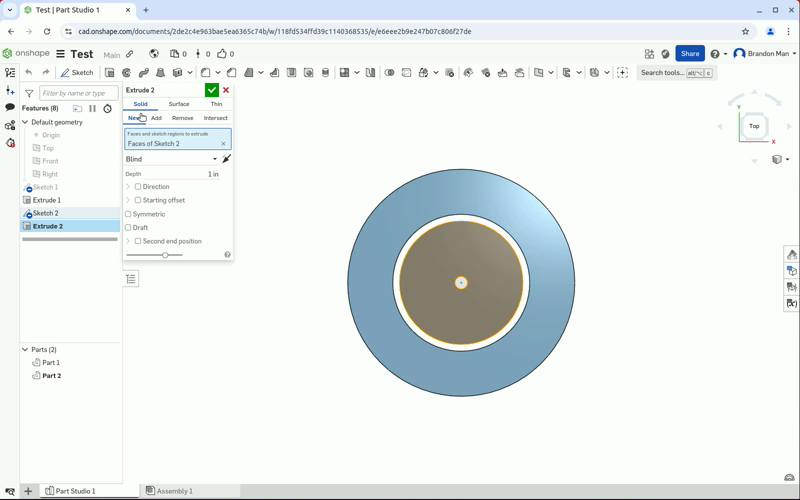
mouse_move(137, 120)
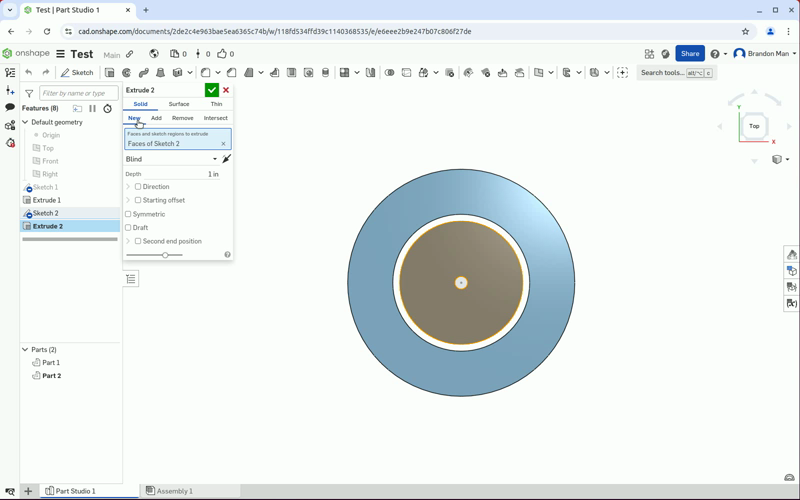
click(137, 120)
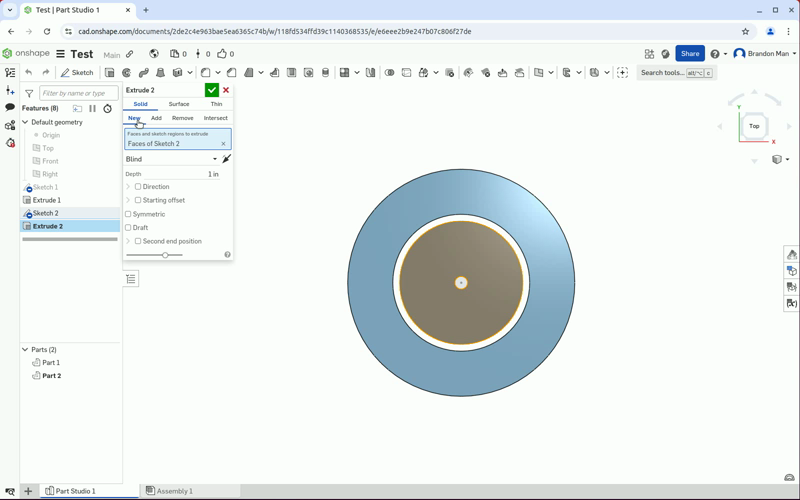
key(tab, 4)
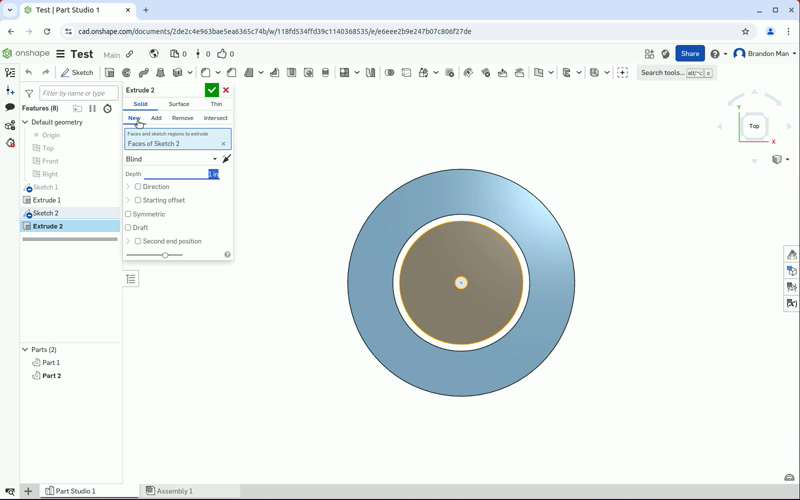
text(1.685)
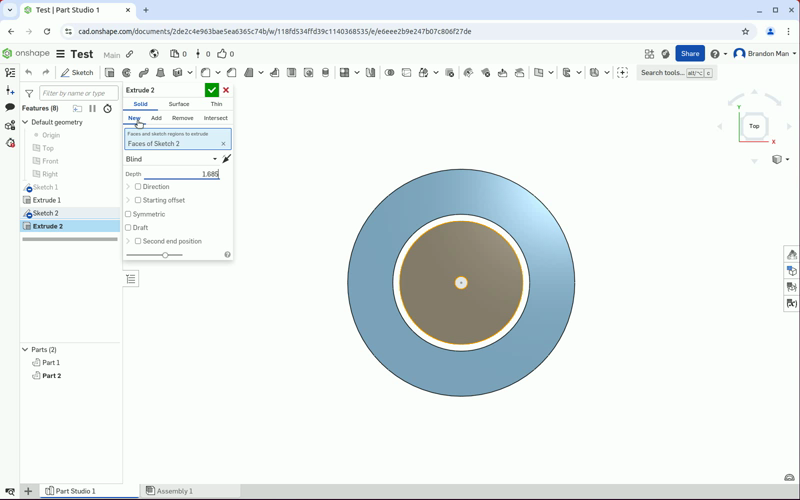
key(enter)
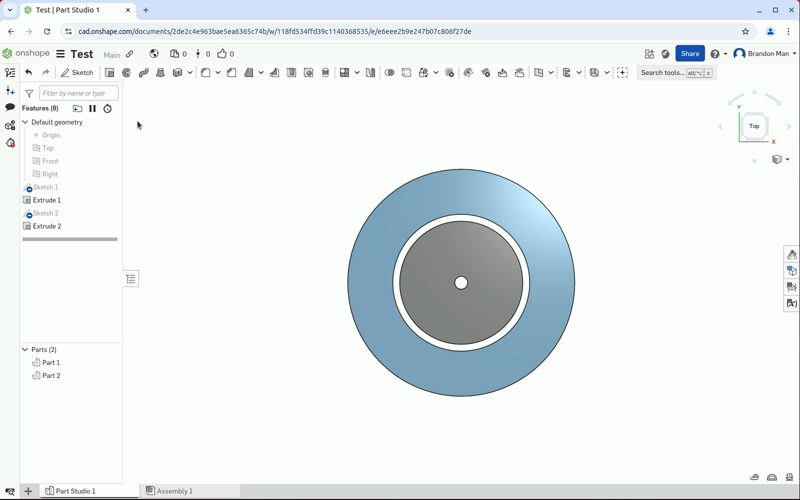
key(shift+h)
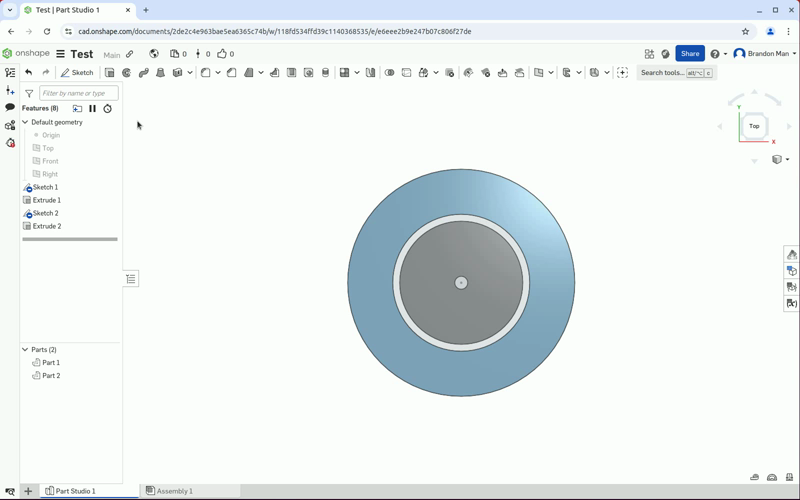
key(shift+h)
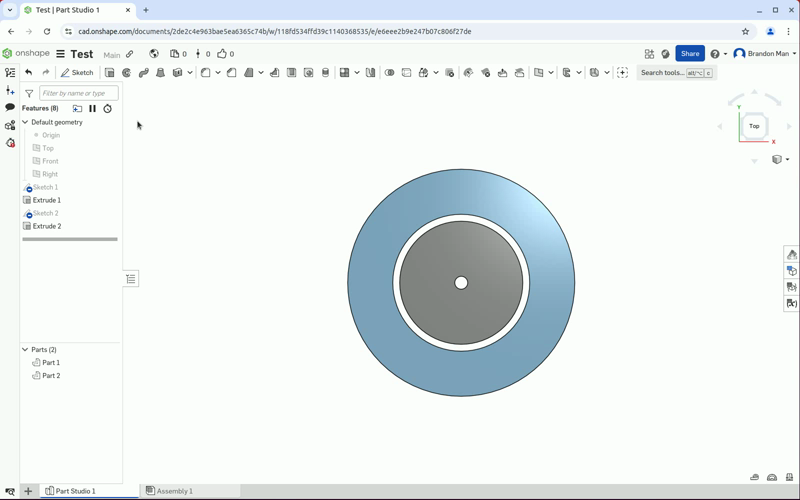
mouse_move(73, 189)
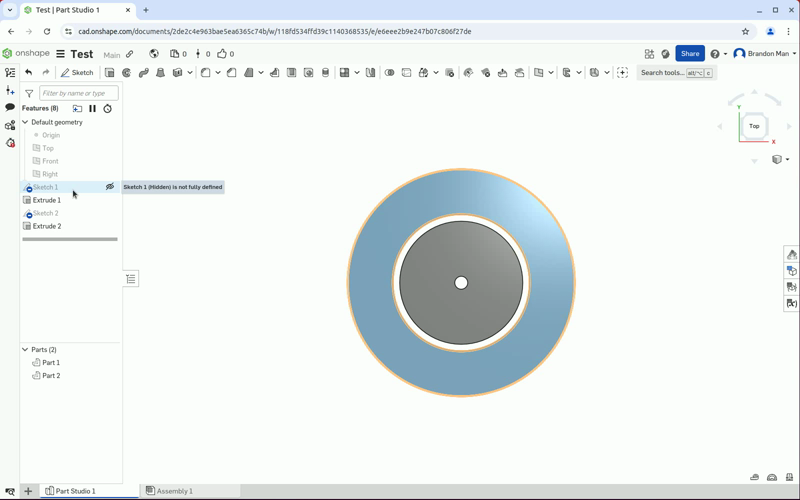
click(73, 189)
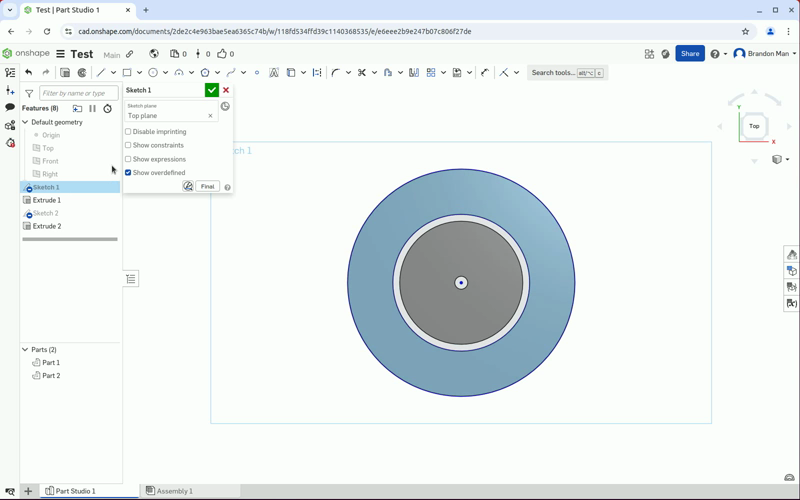
mouse_move(229, 92)
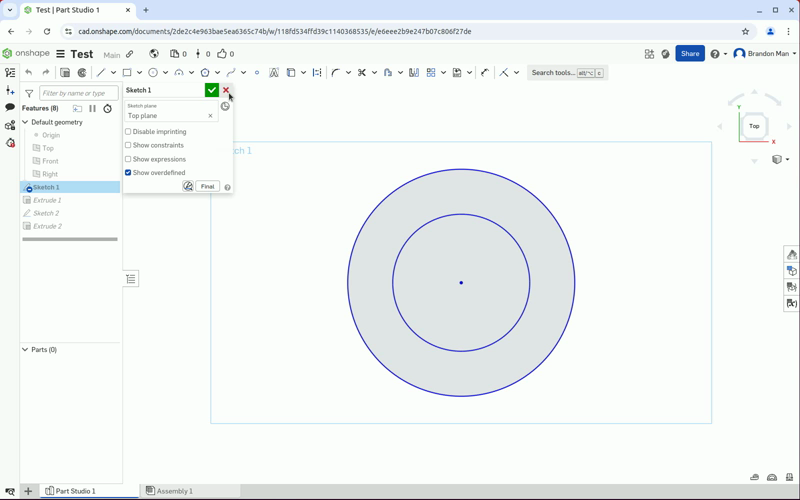
click(229, 92)
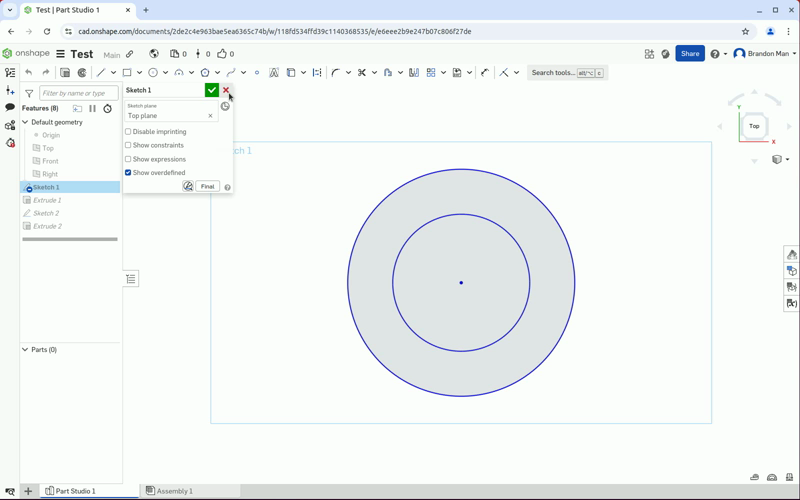
key(shift+s)
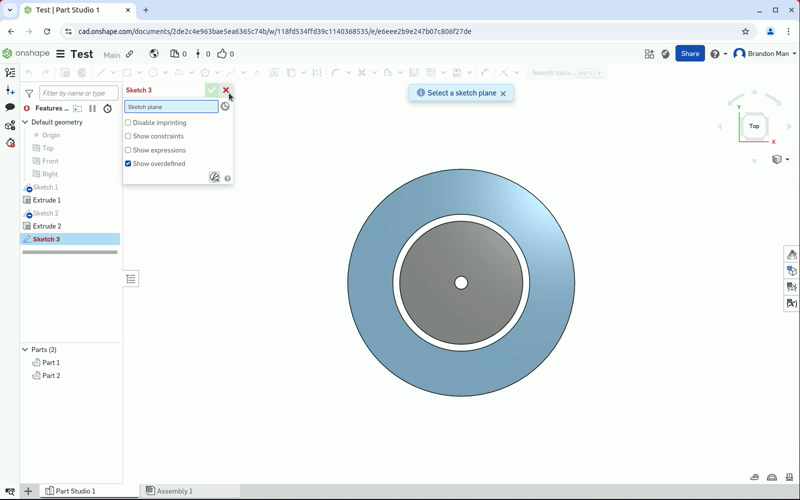
mouse_move(73, 150)
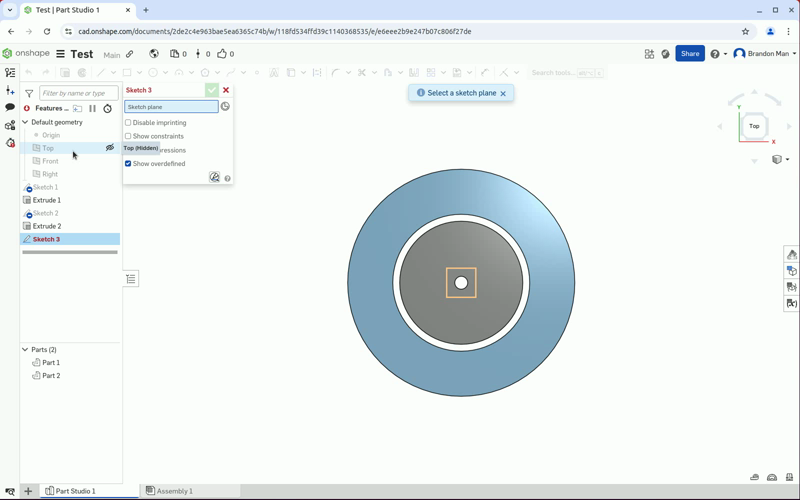
click(73, 150)
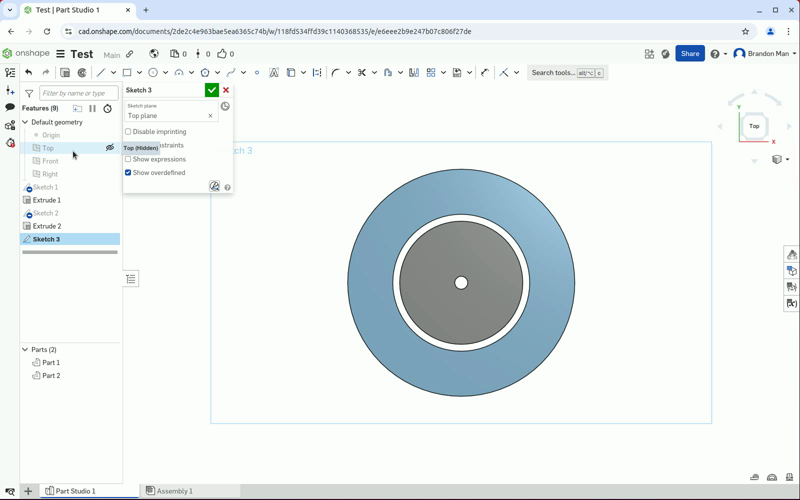
mouse_move(73, 352)
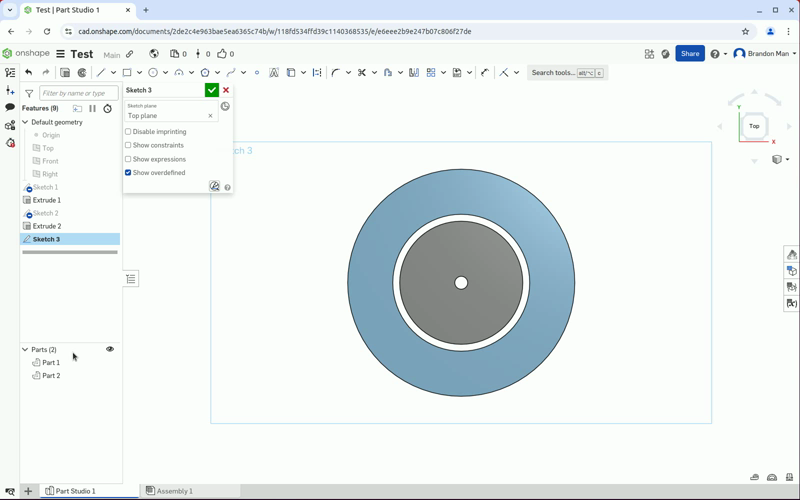
key(y)
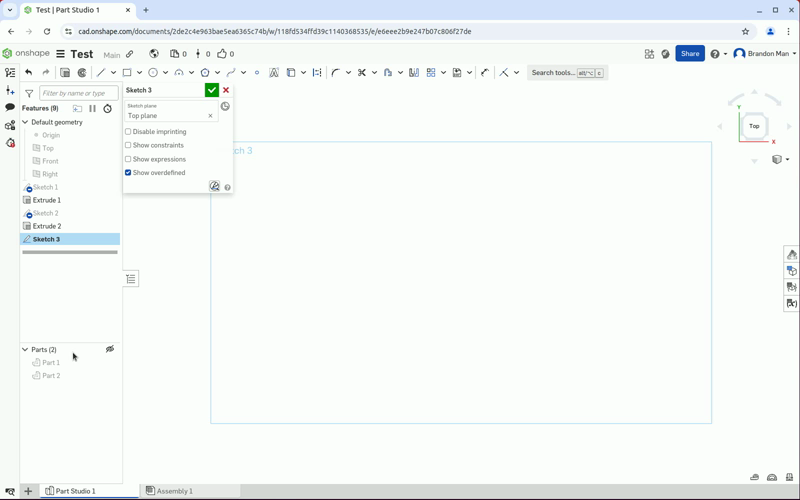
key(c)
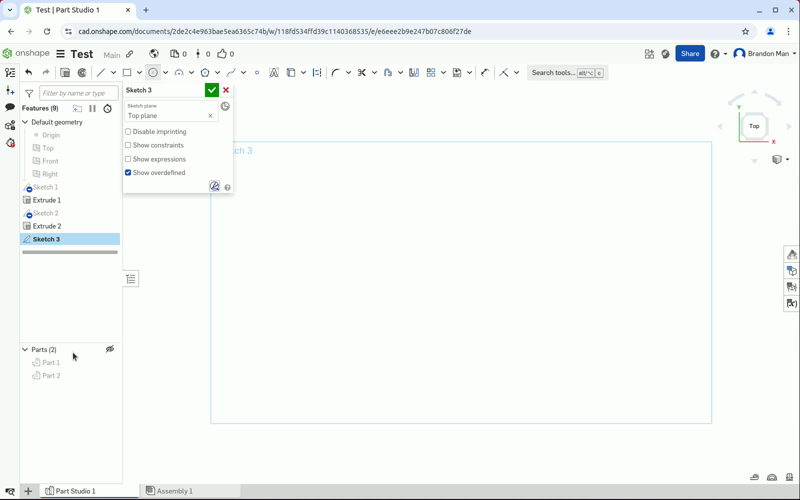
key_down(shift)
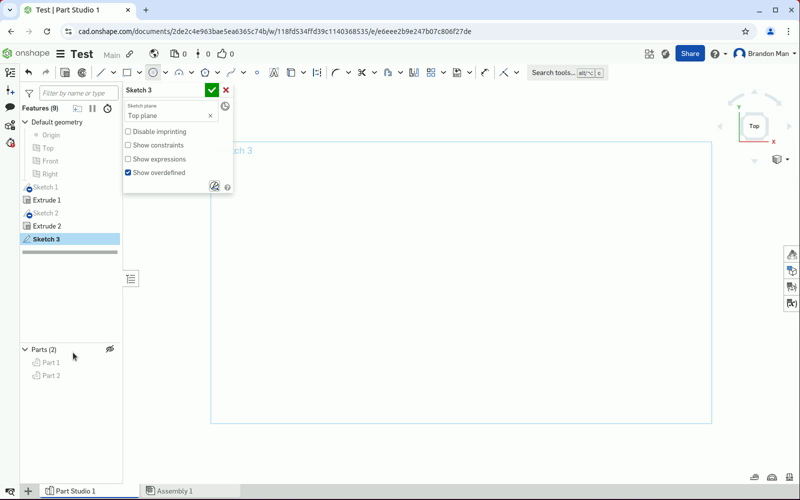
mouse_move(461, 282)
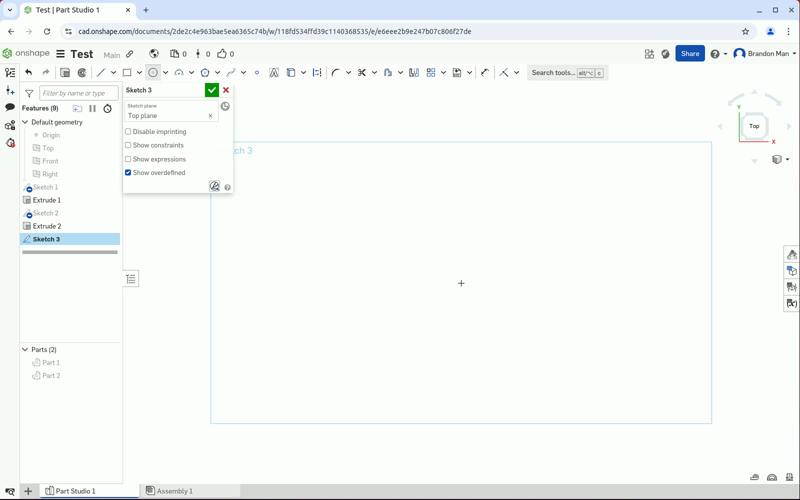
click(461, 282)
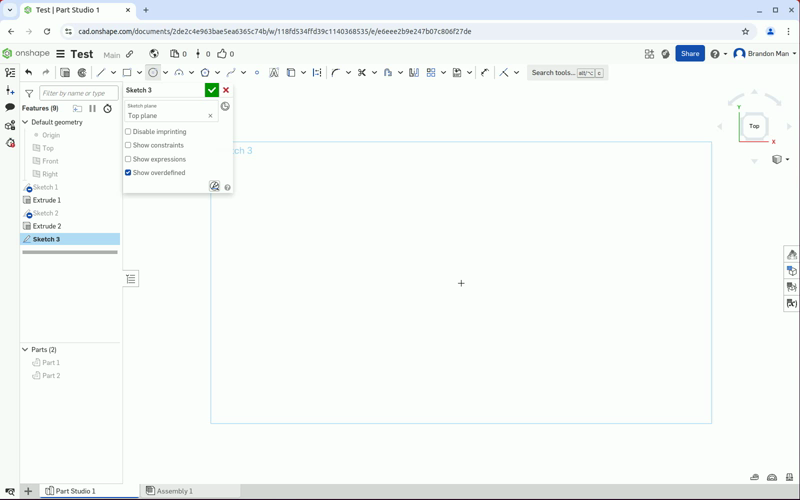
key_up(shift)
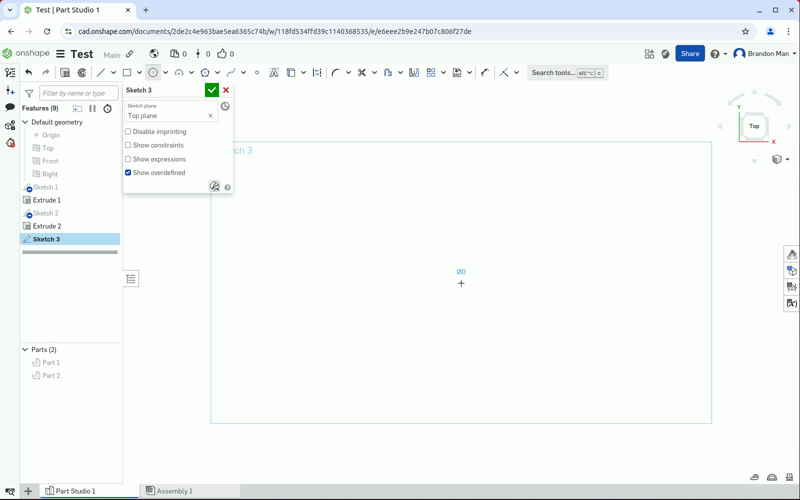
mouse_move(531, 282)
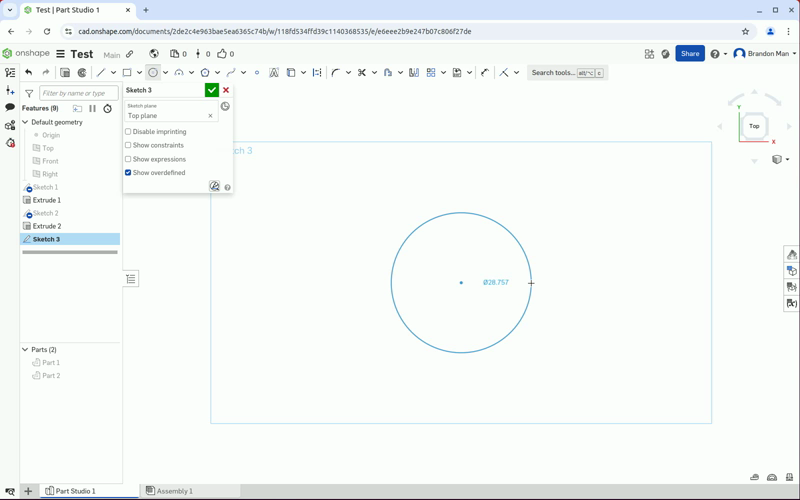
click(531, 282)
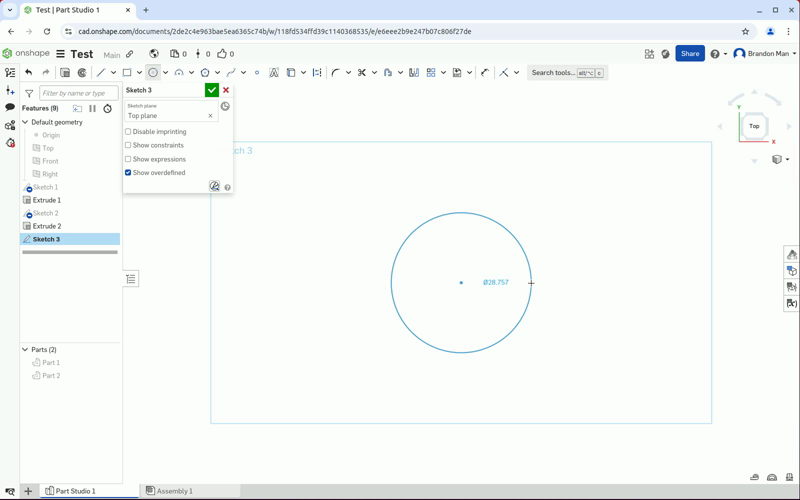
key(esc)
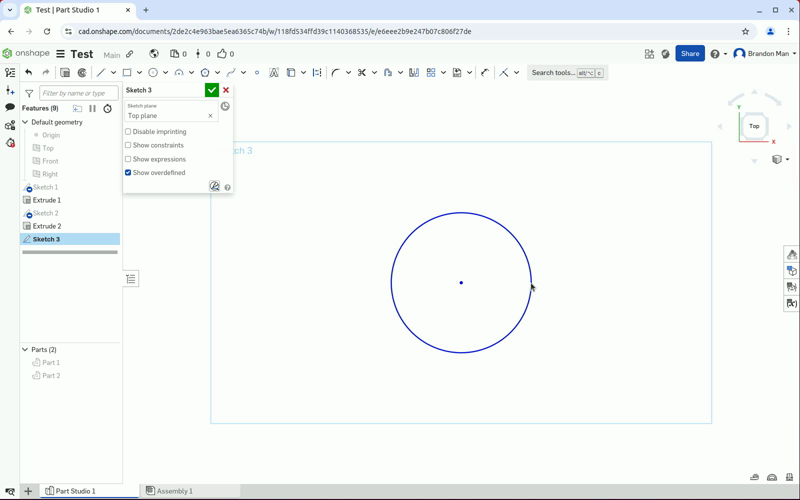
key(c)
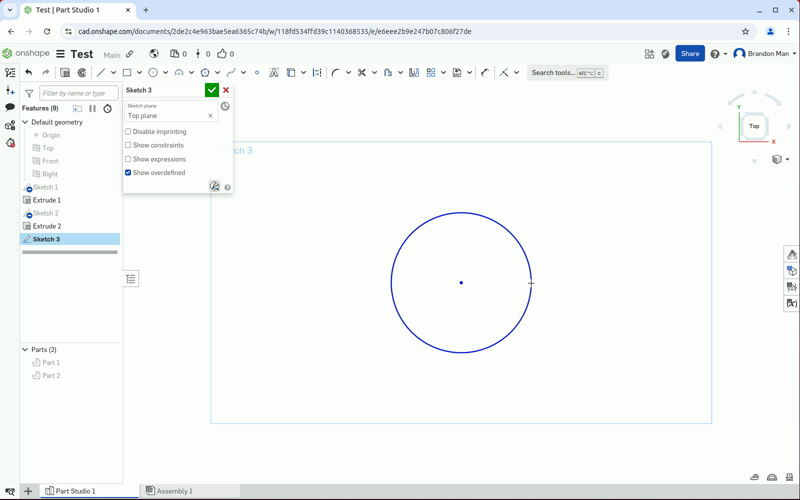
key_down(shift)
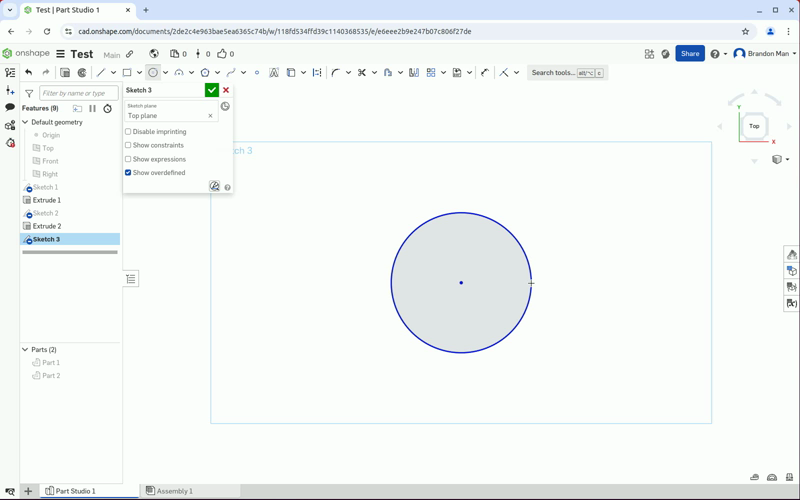
mouse_move(461, 282)
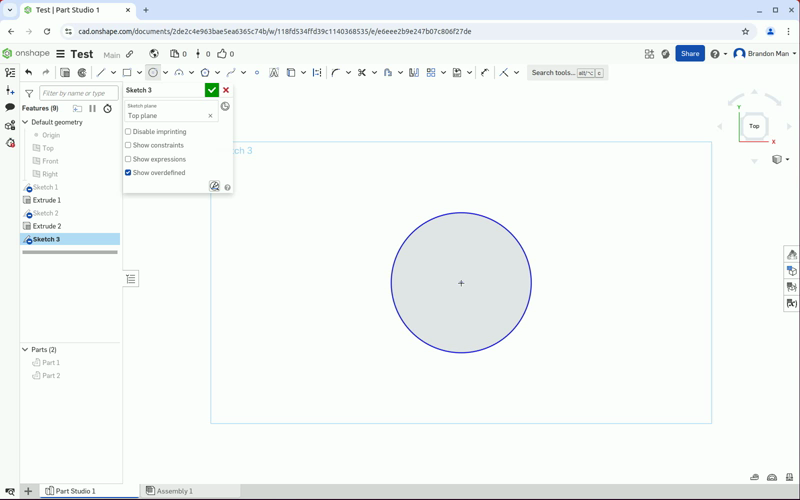
click(461, 282)
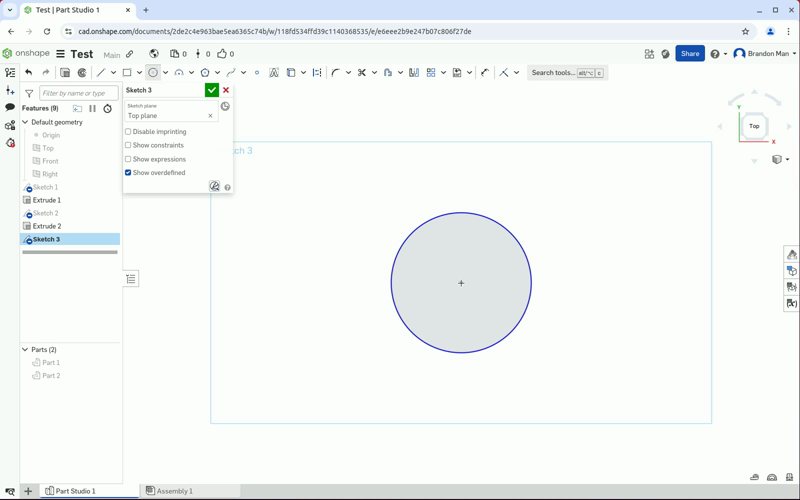
key_up(shift)
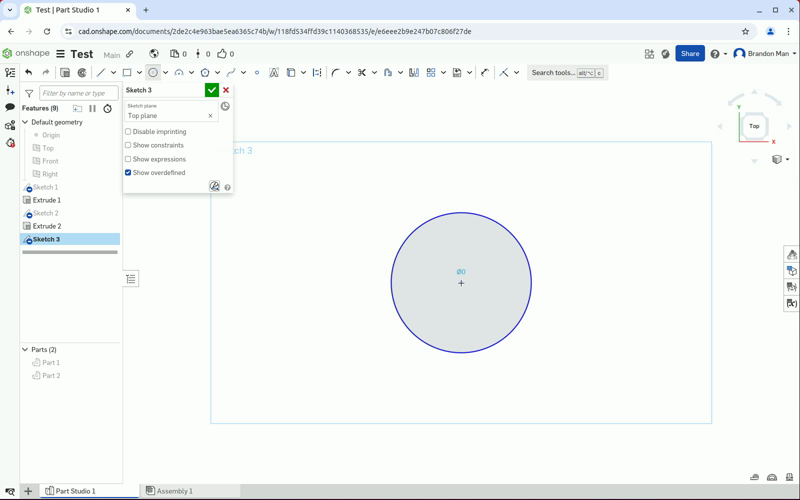
mouse_move(523, 282)
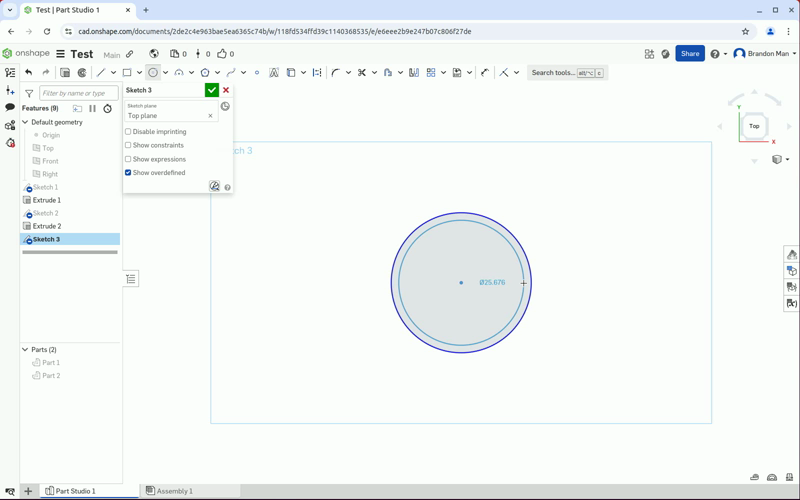
click(523, 282)
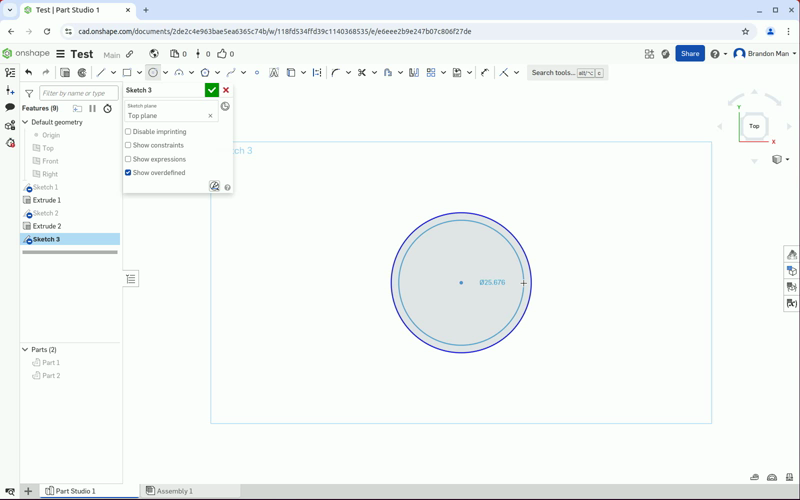
key(esc)
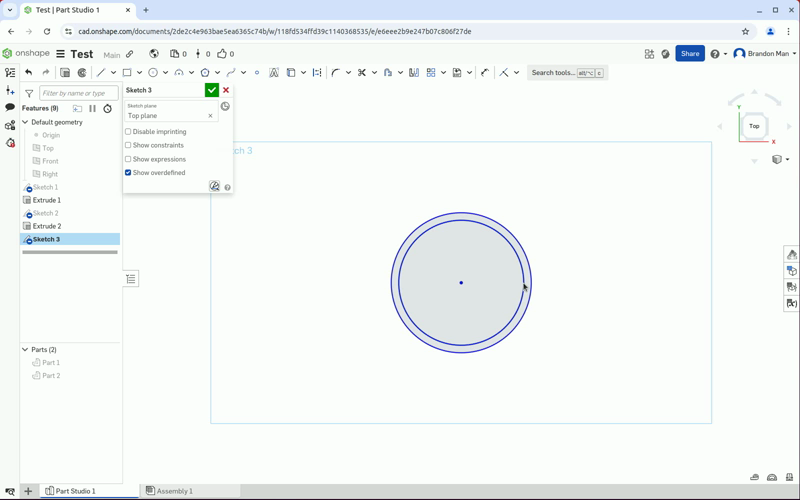
mouse_move(526, 277)
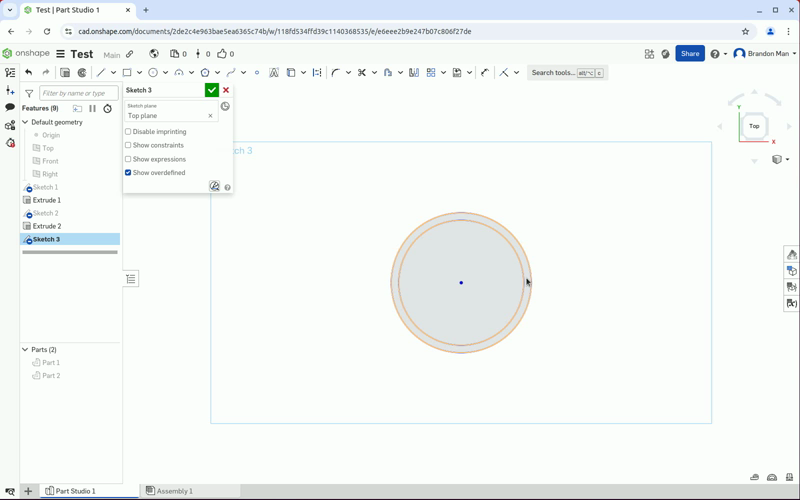
click(526, 277)
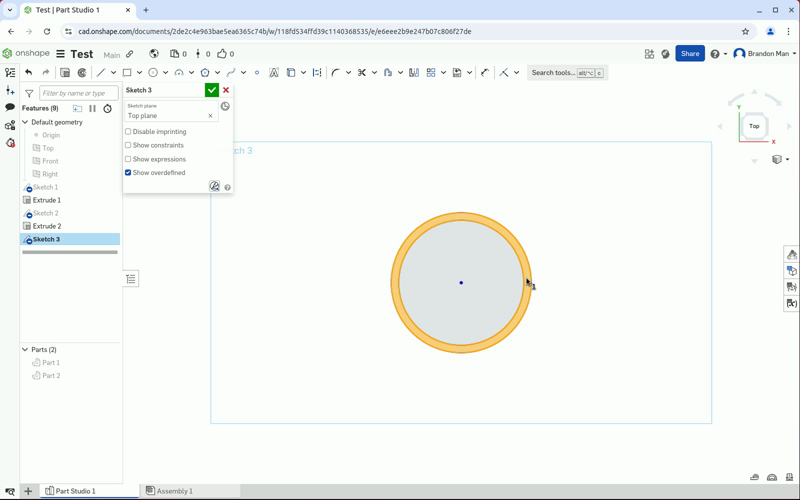
mouse_move(73, 352)
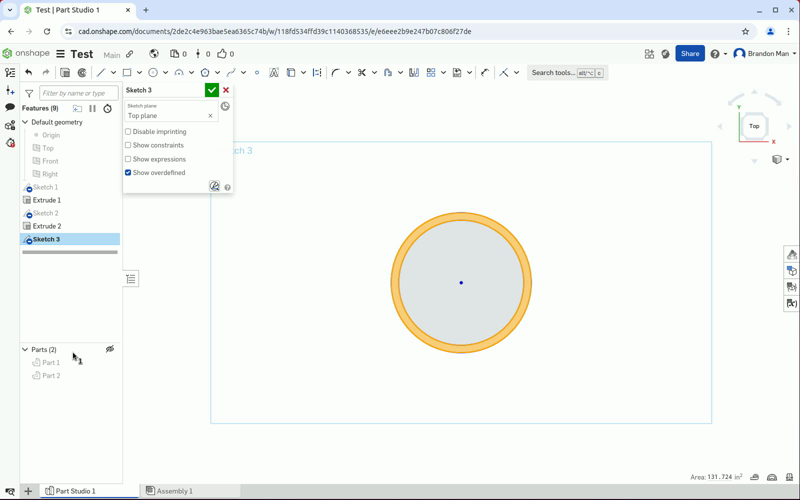
key(shift+y)
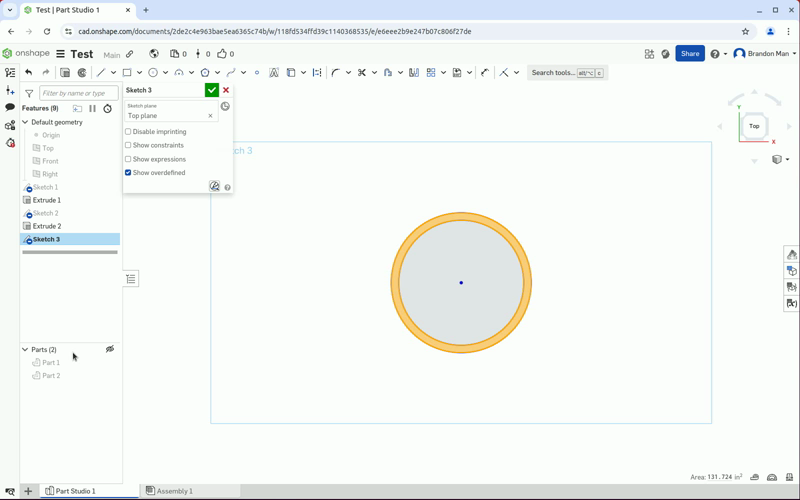
key(shift+e)
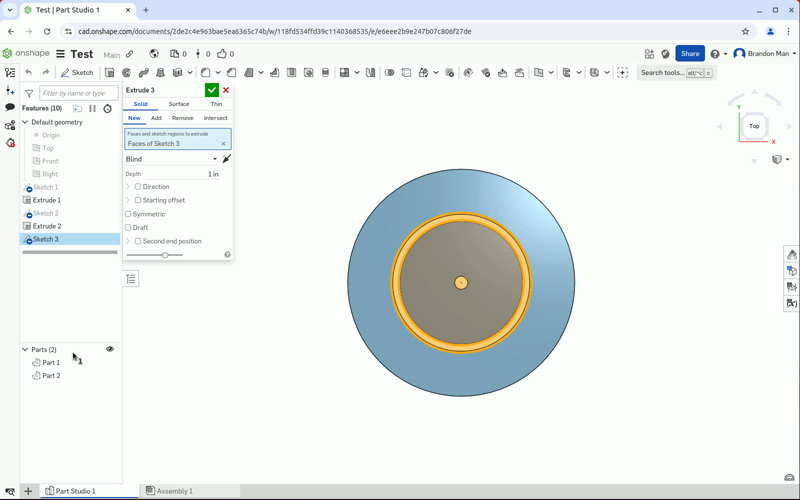
mouse_move(143, 106)
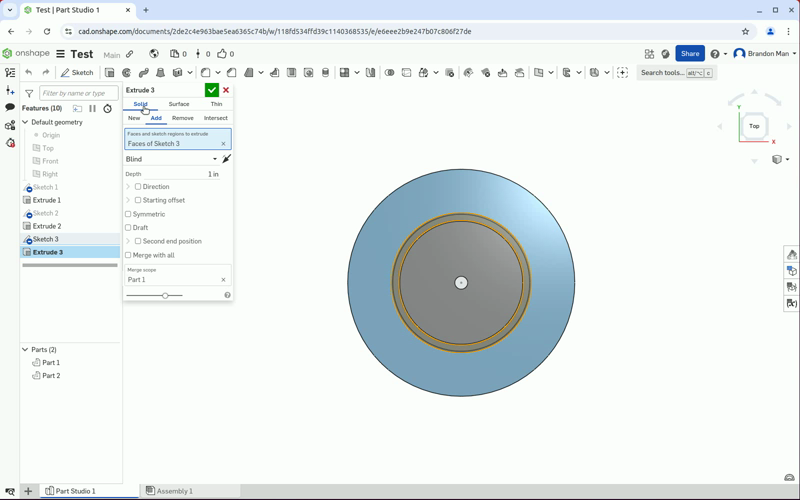
click(143, 106)
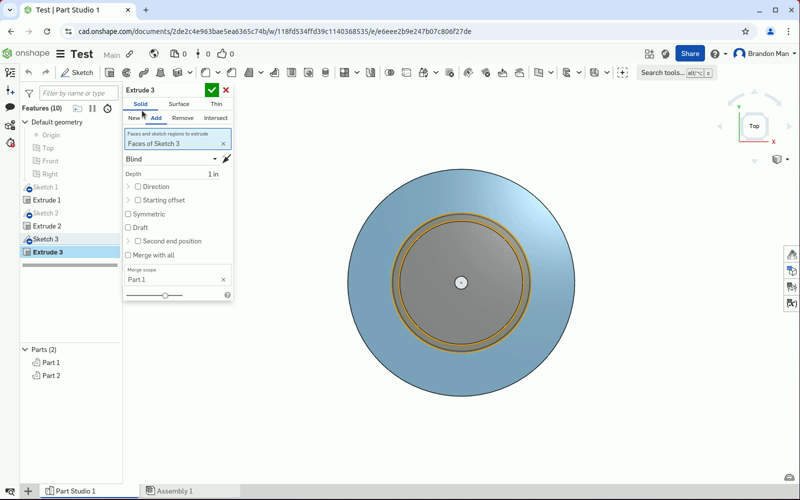
mouse_move(137, 120)
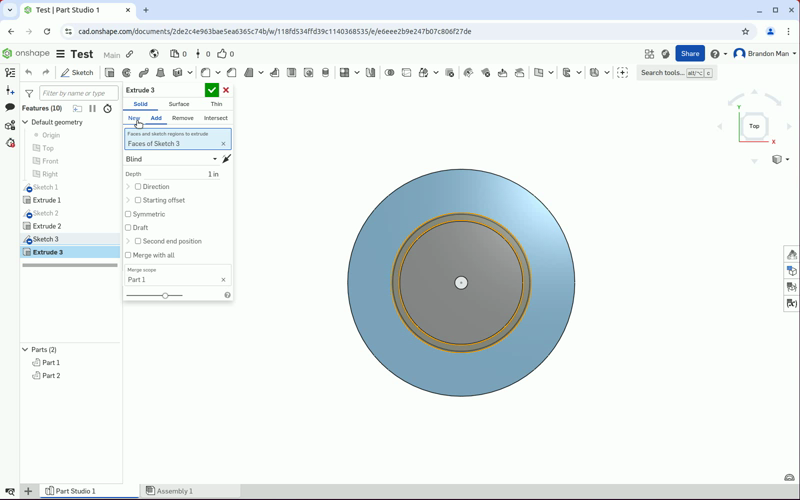
click(137, 120)
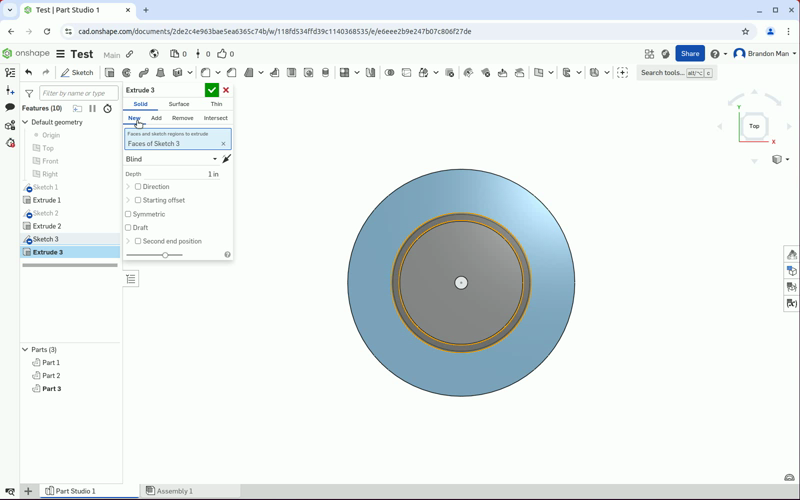
key(tab, 4)
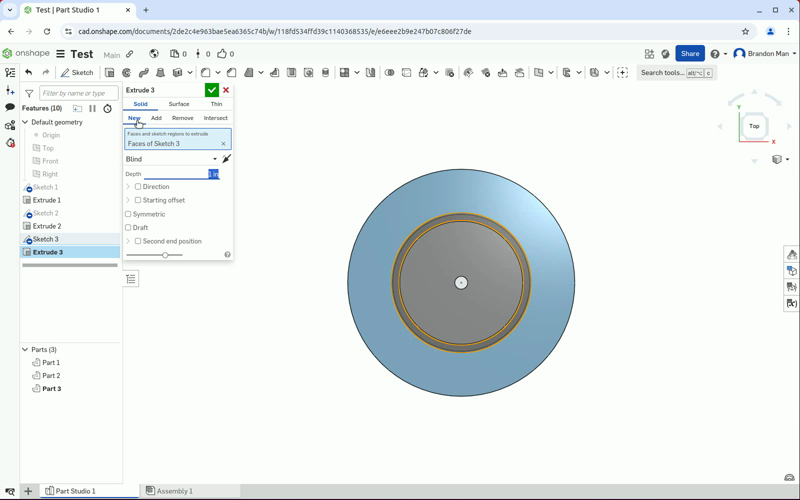
text(1.685)
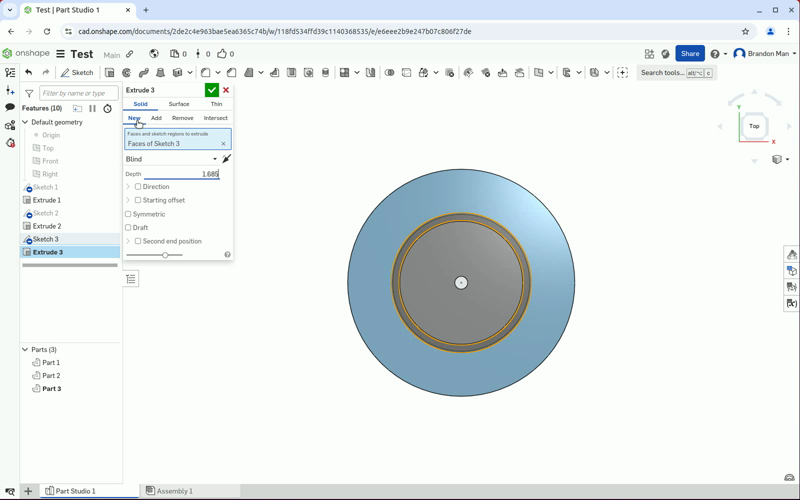
key(enter)
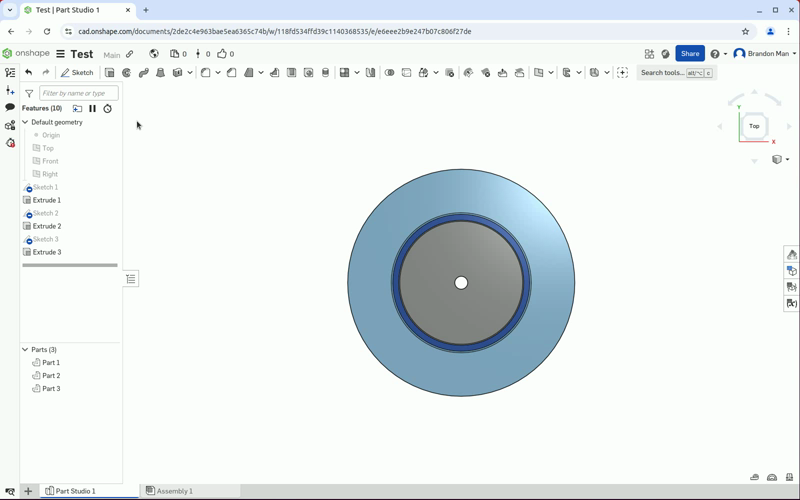
key(shift+h)
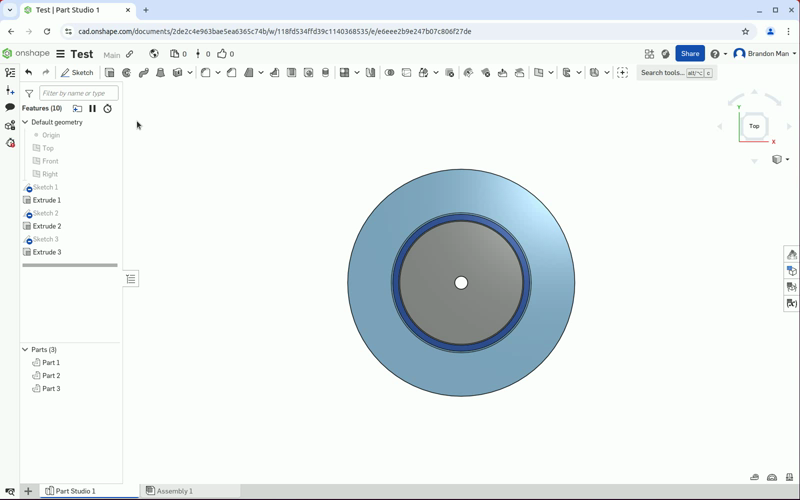
key(shift+h)
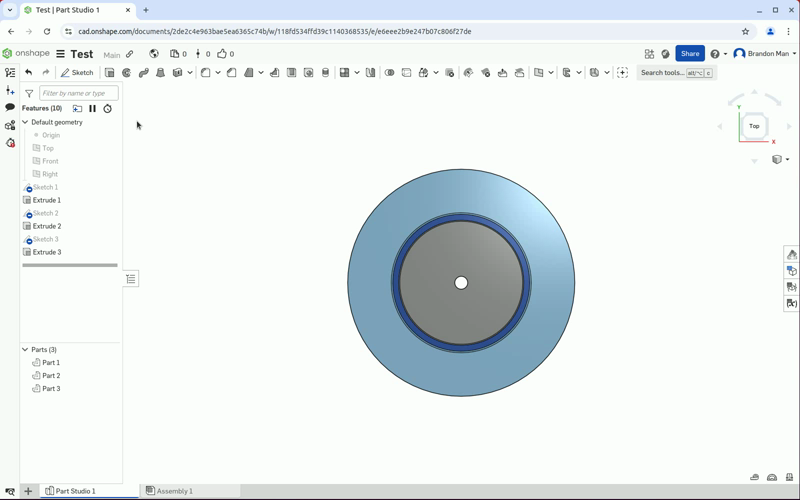
mouse_move(73, 189)
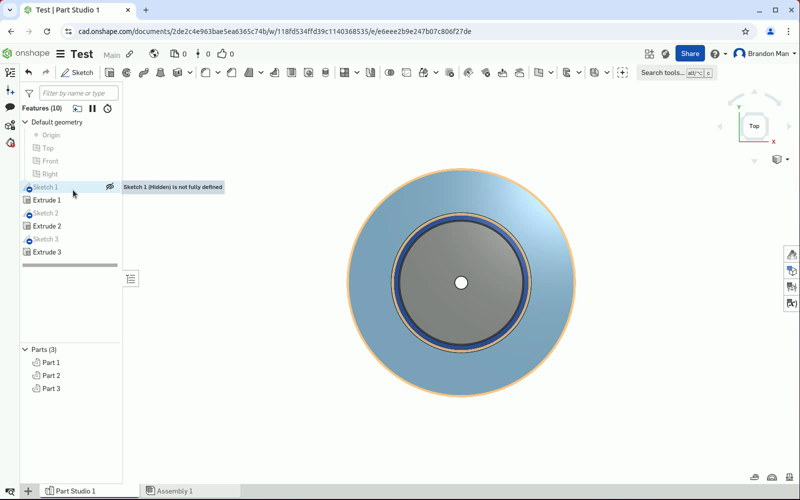
click(73, 189)
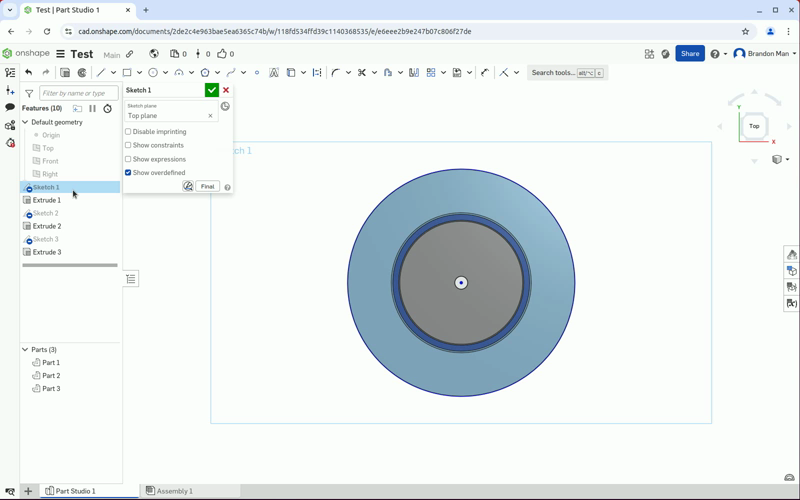
mouse_move(229, 92)
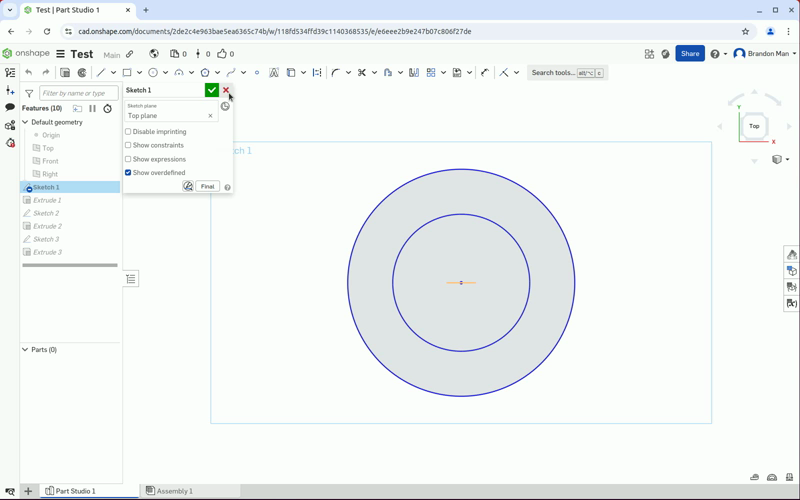
click(229, 92)
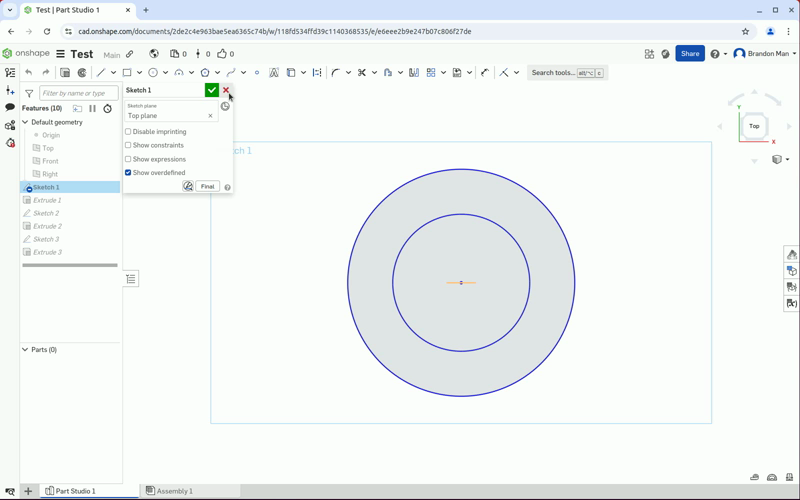
key(shift+s)
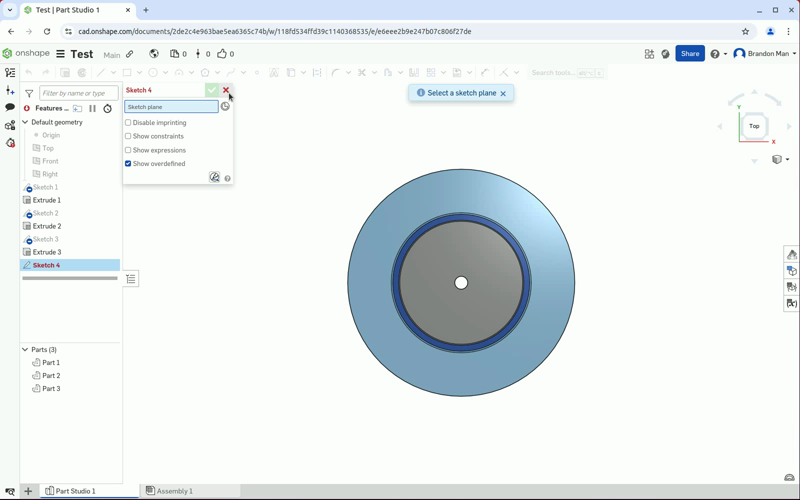
mouse_move(73, 150)
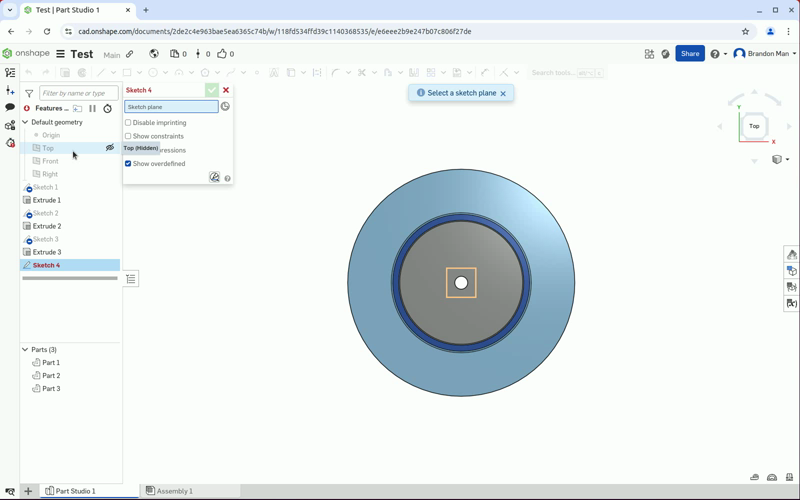
click(73, 150)
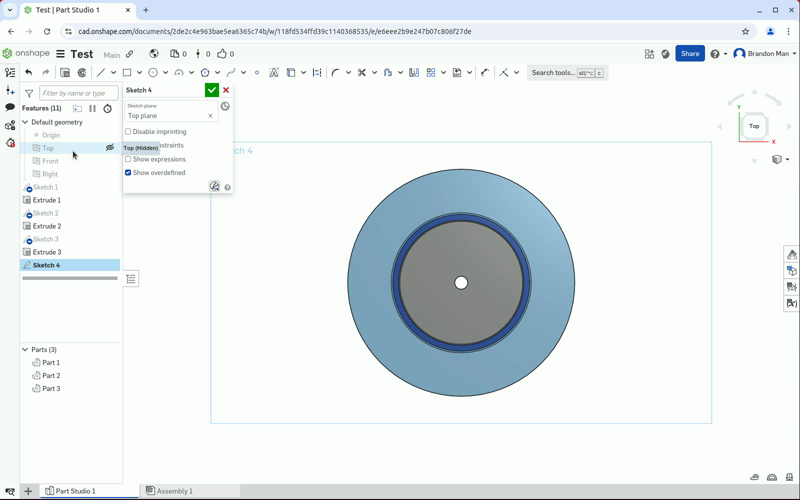
mouse_move(73, 352)
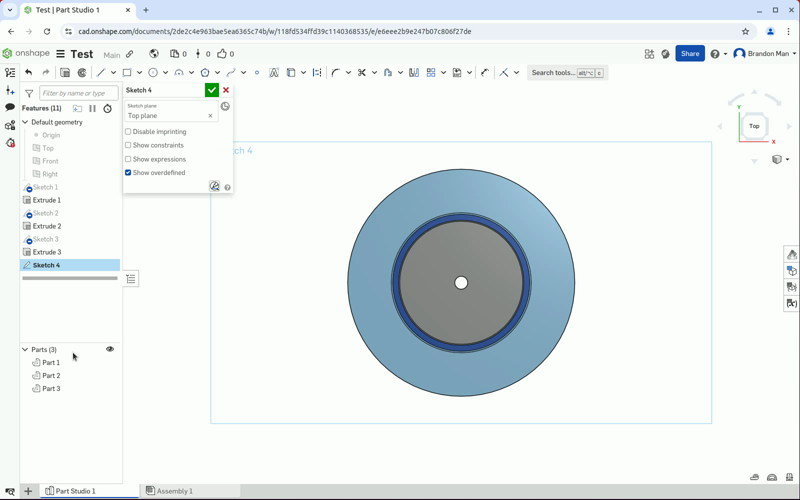
key(y)
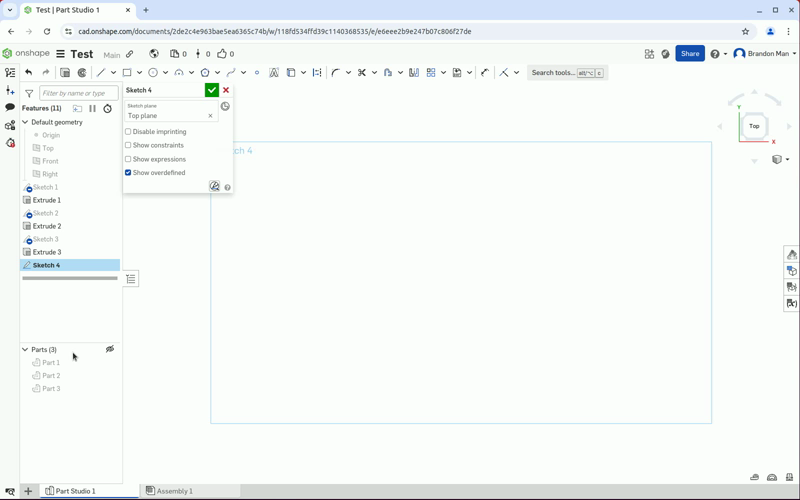
key(c)
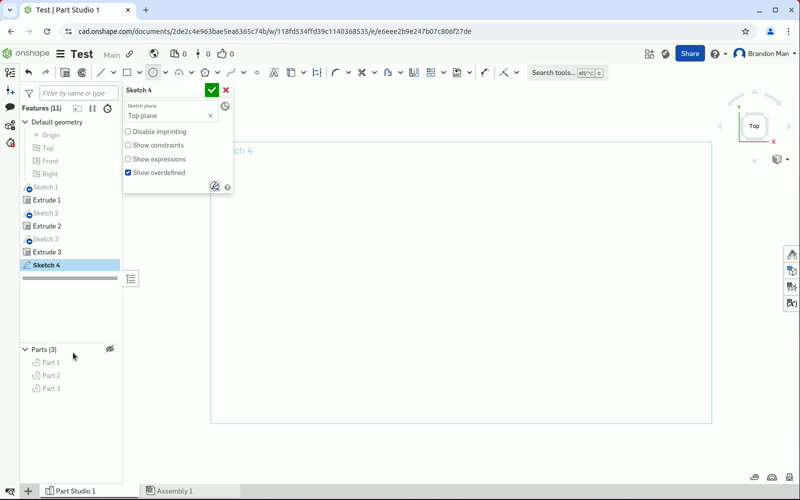
key_down(shift)
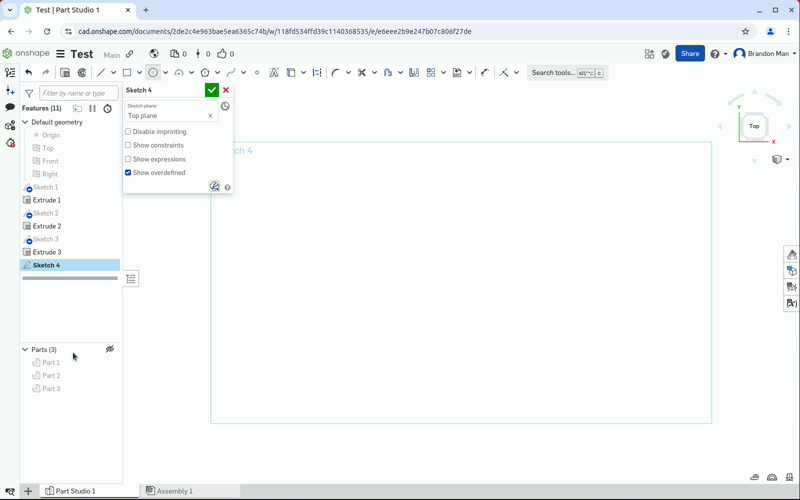
mouse_move(461, 282)
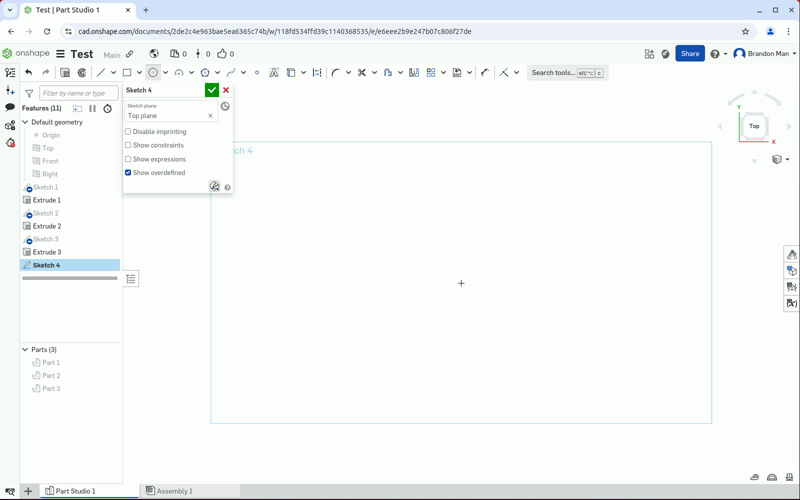
click(461, 282)
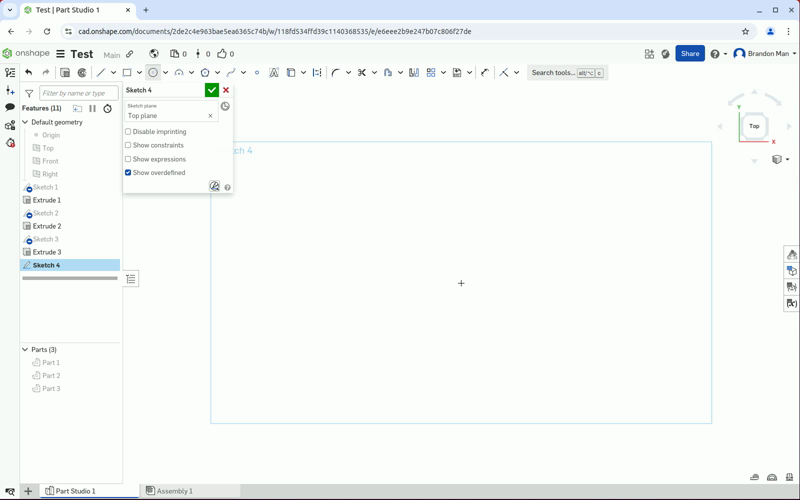
key_up(shift)
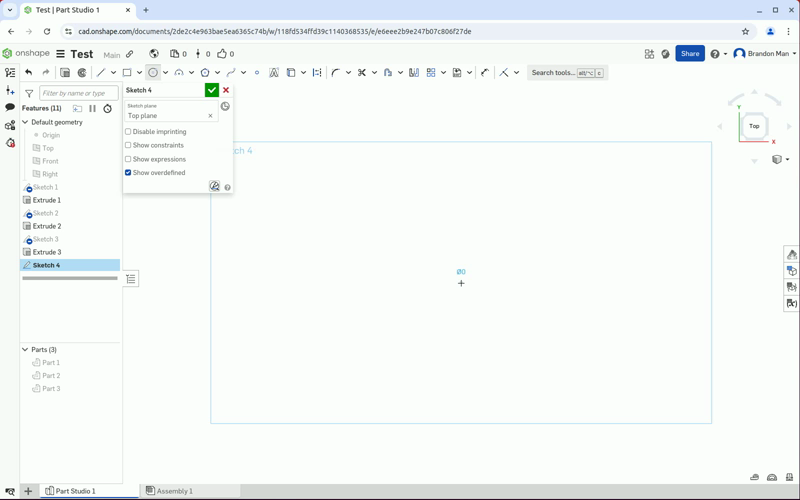
mouse_move(531, 282)
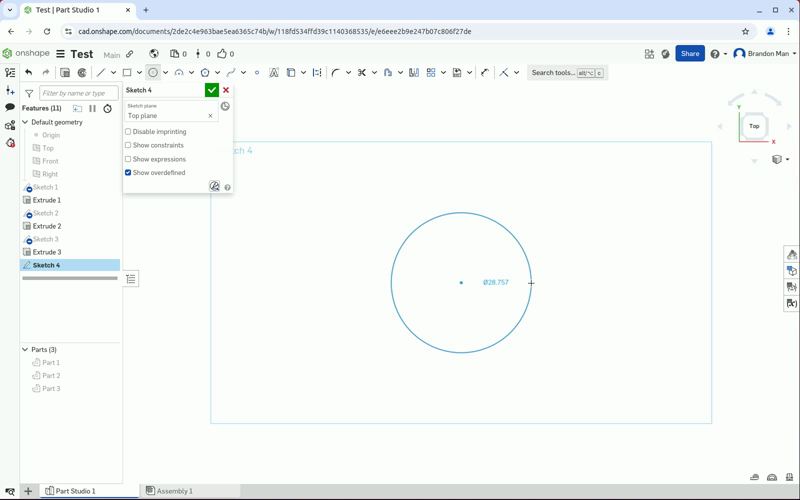
click(531, 282)
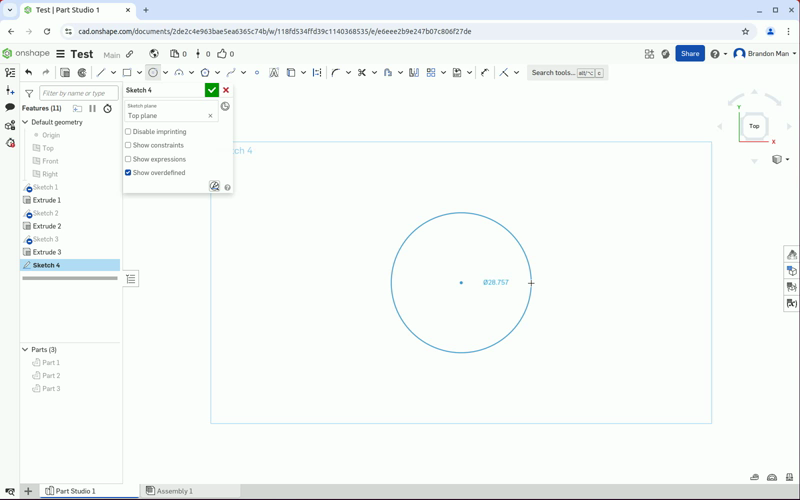
key(esc)
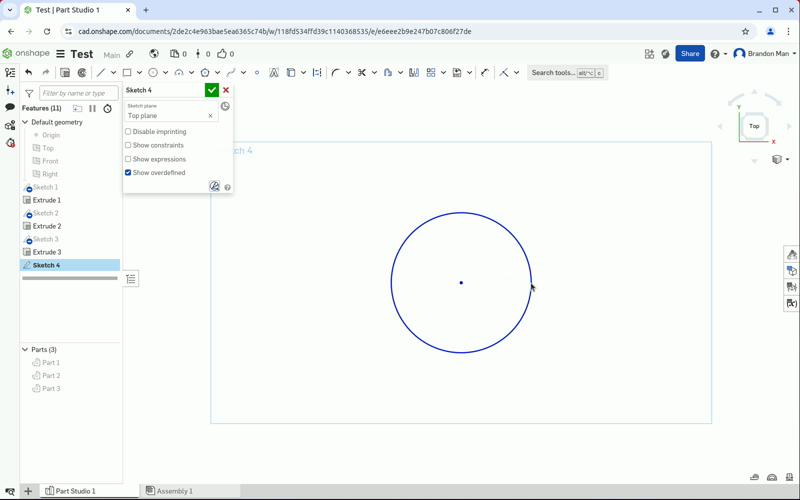
key(c)
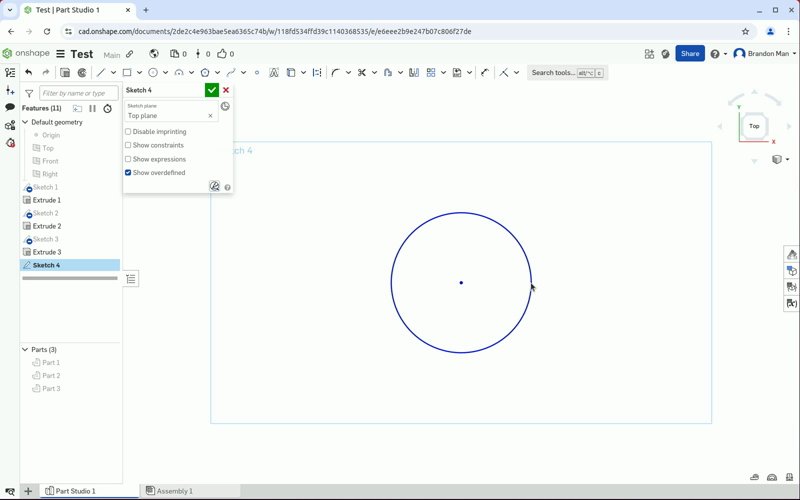
key_down(shift)
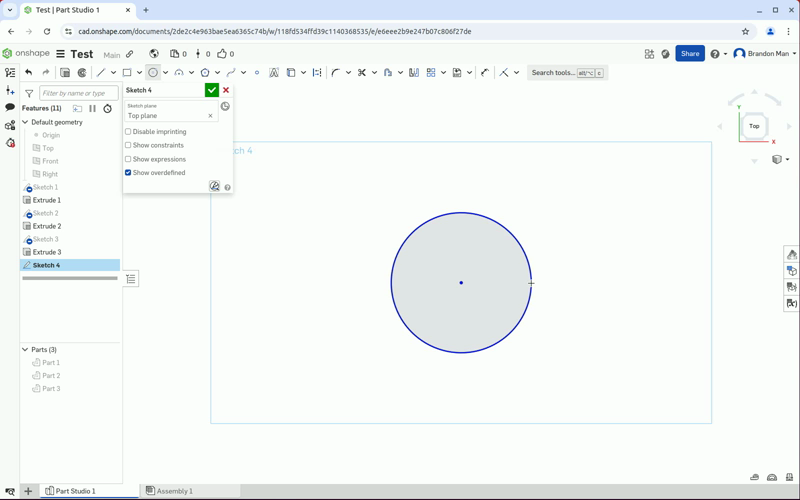
mouse_move(461, 282)
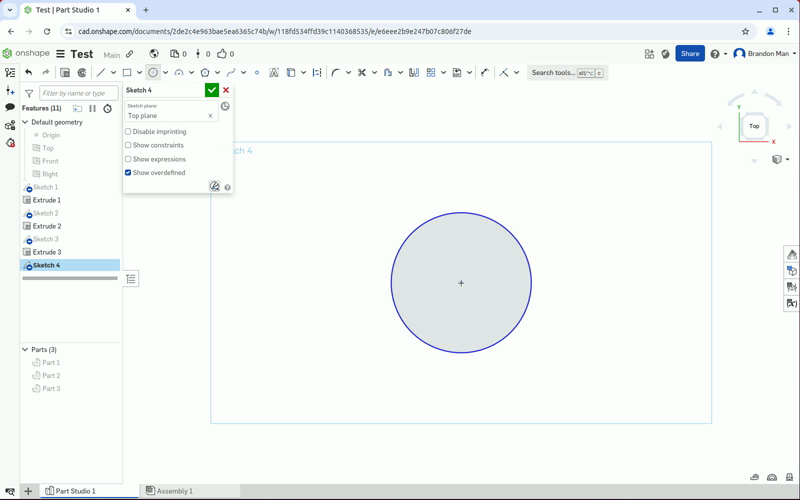
click(461, 282)
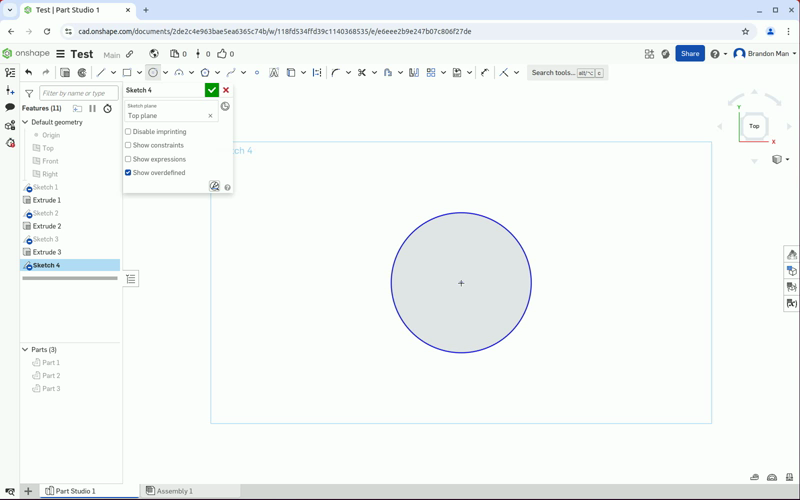
key_up(shift)
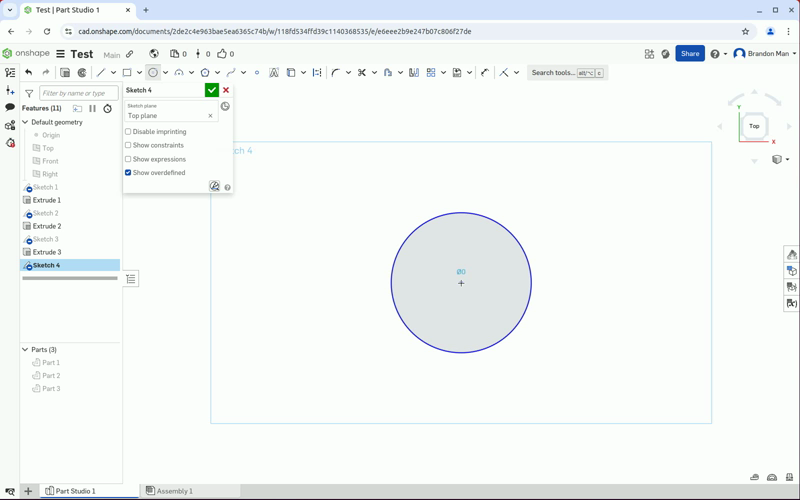
mouse_move(523, 282)
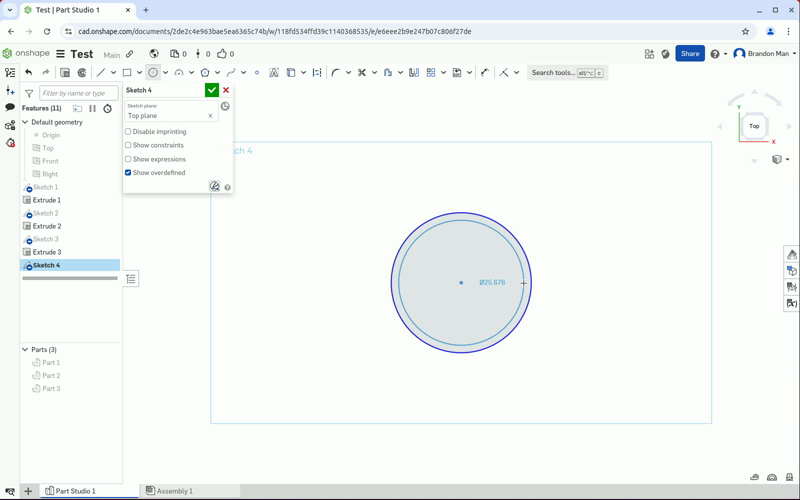
click(523, 282)
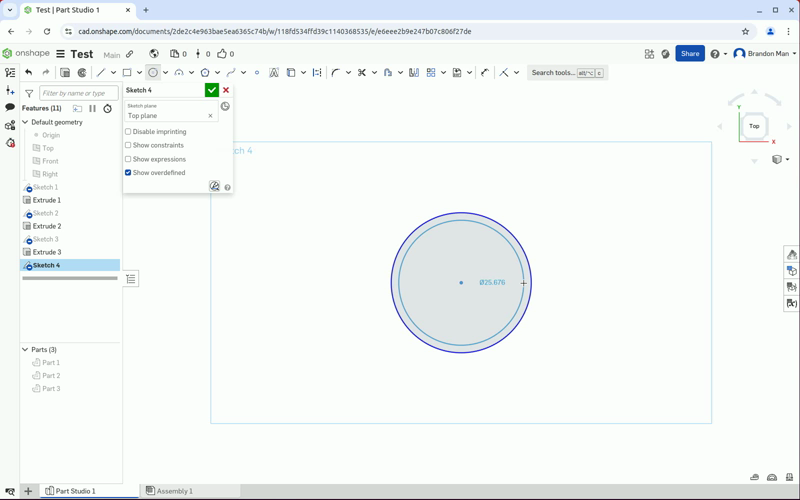
key(esc)
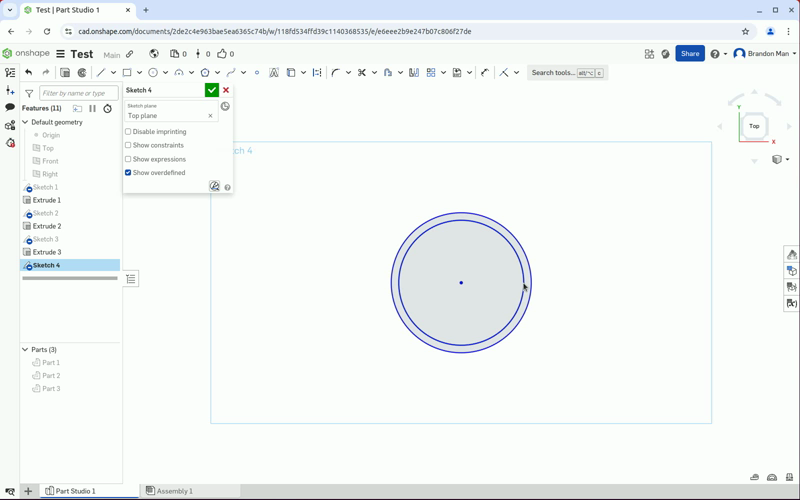
mouse_move(408, 321)
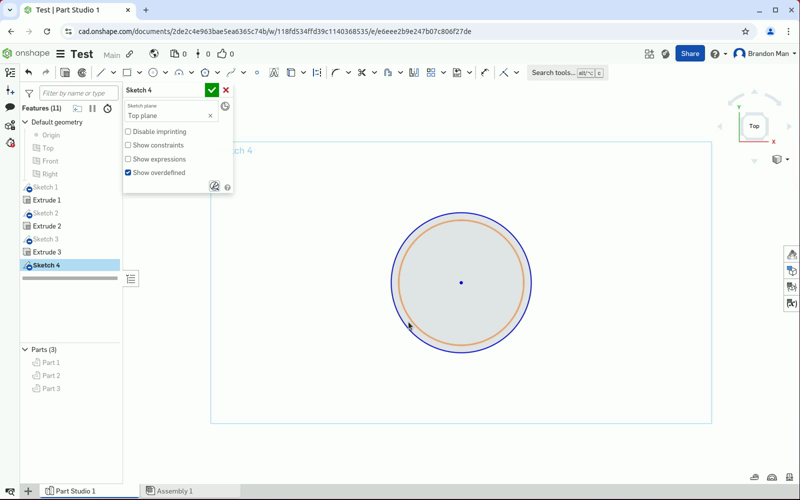
click(408, 321)
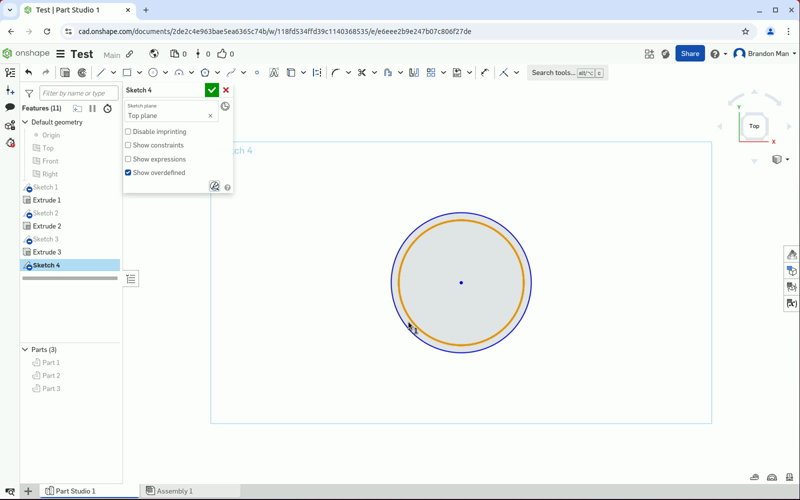
mouse_move(73, 352)
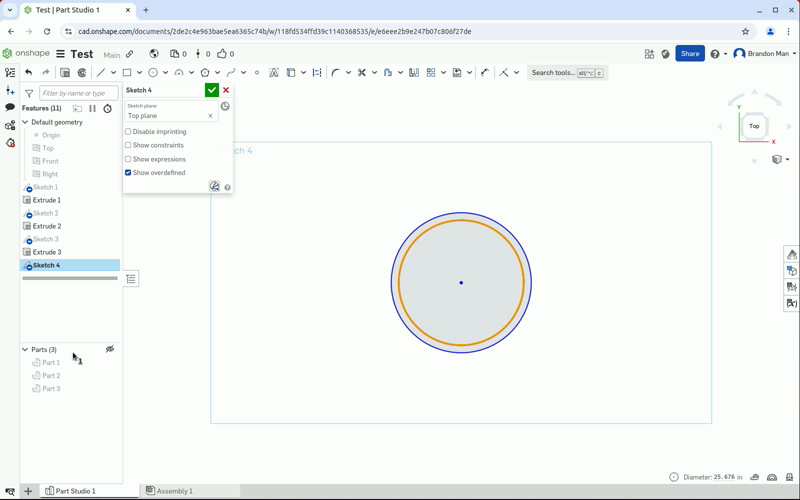
key(shift+y)
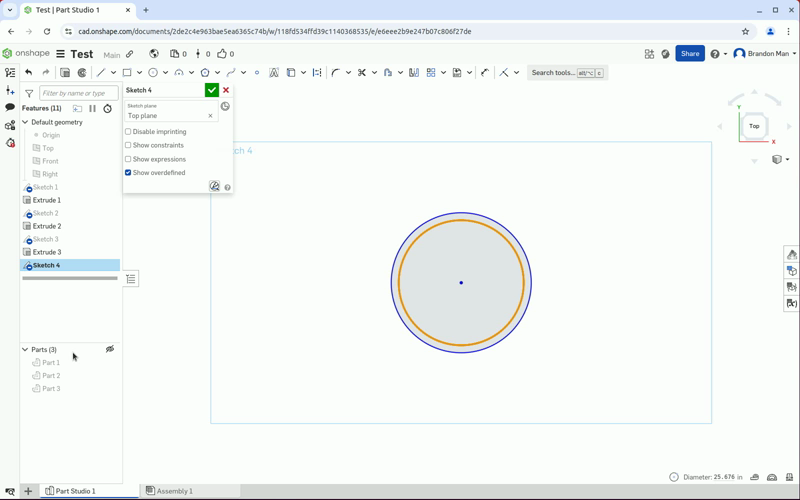
key(shift+e)
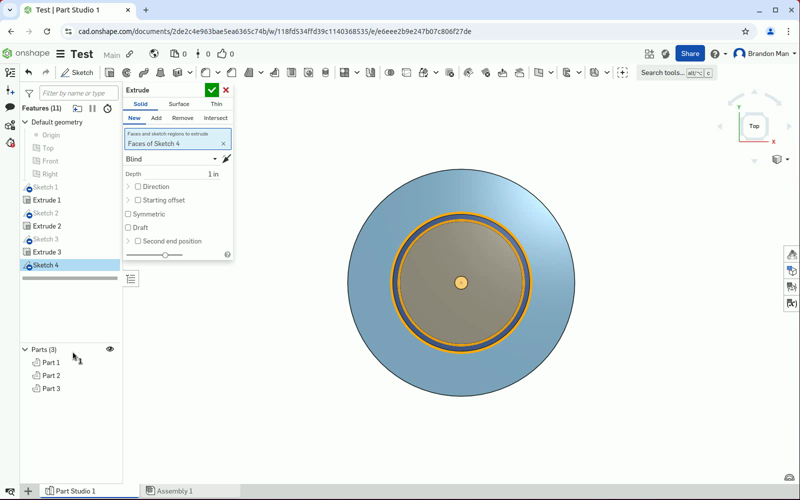
mouse_move(143, 106)
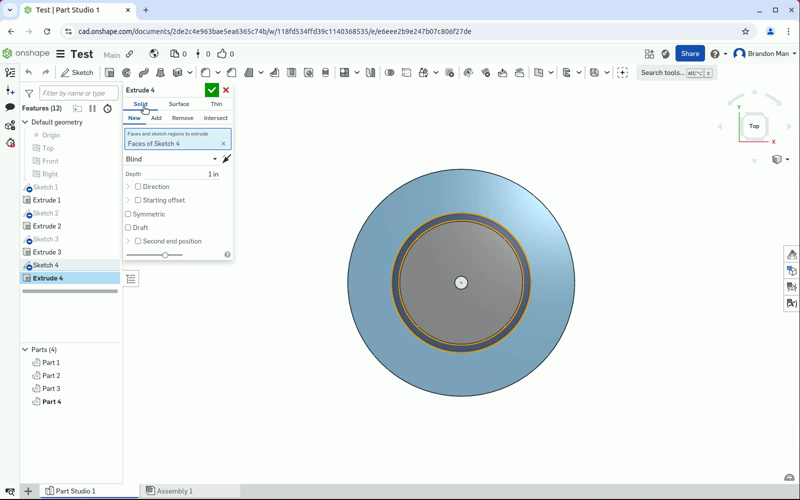
click(143, 106)
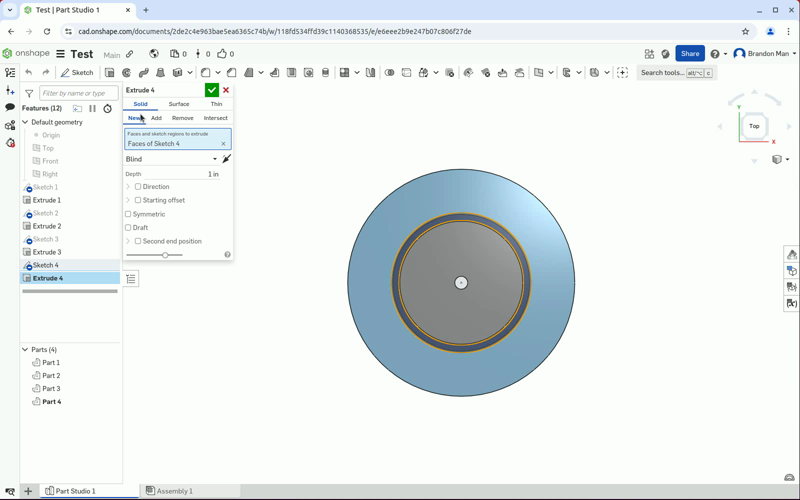
mouse_move(137, 120)
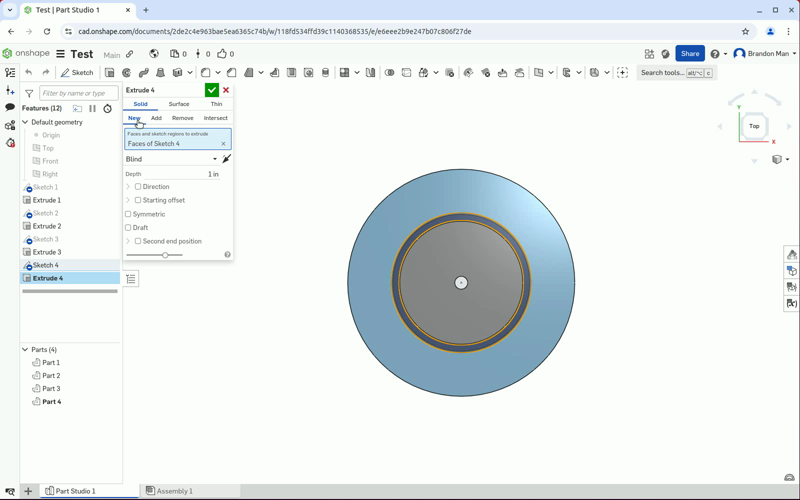
click(137, 120)
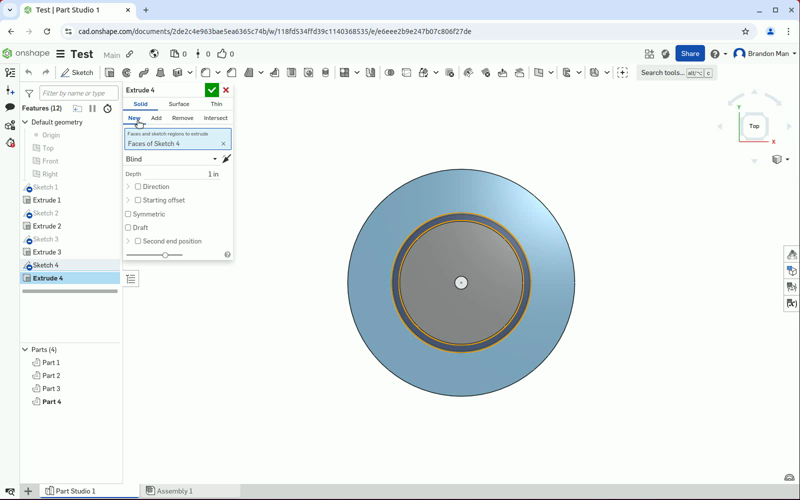
key(tab, 4)
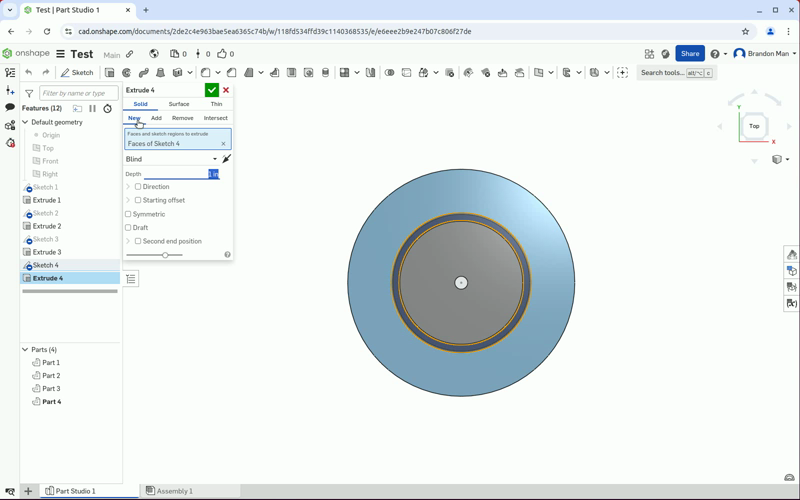
text(17.331)
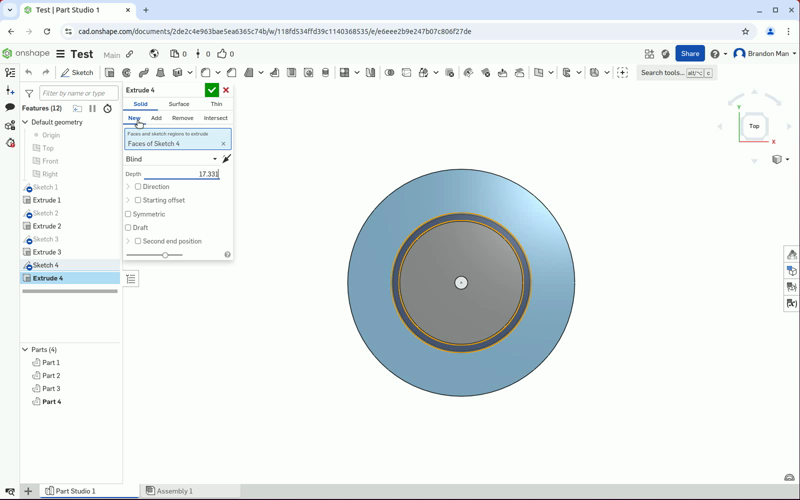
key(enter)
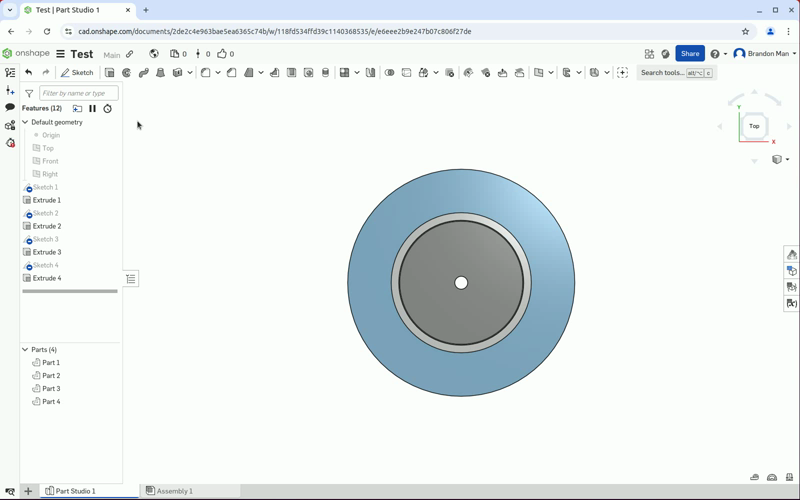
key(shift+h)
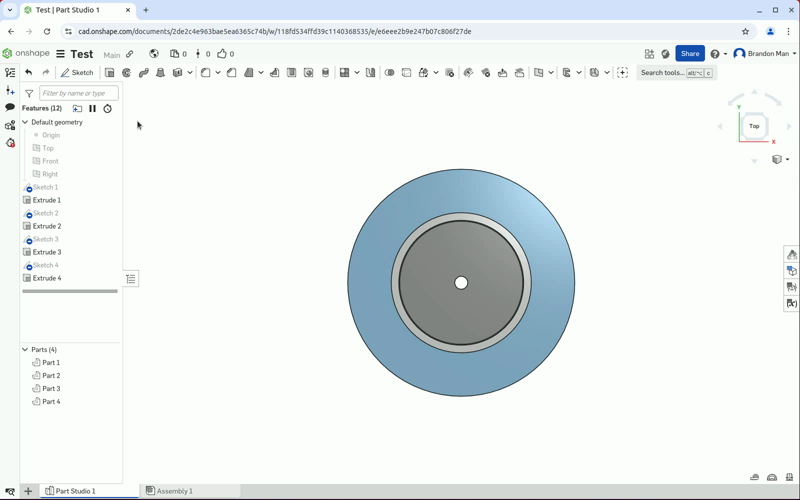
key(shift+h)
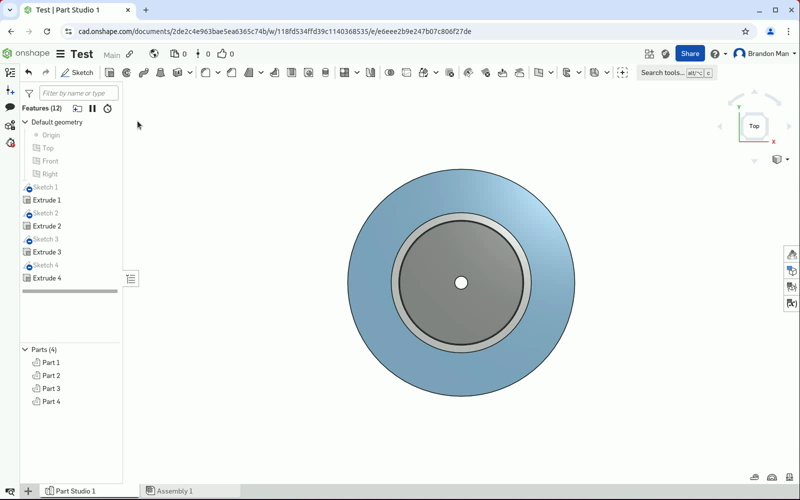
mouse_move(73, 189)
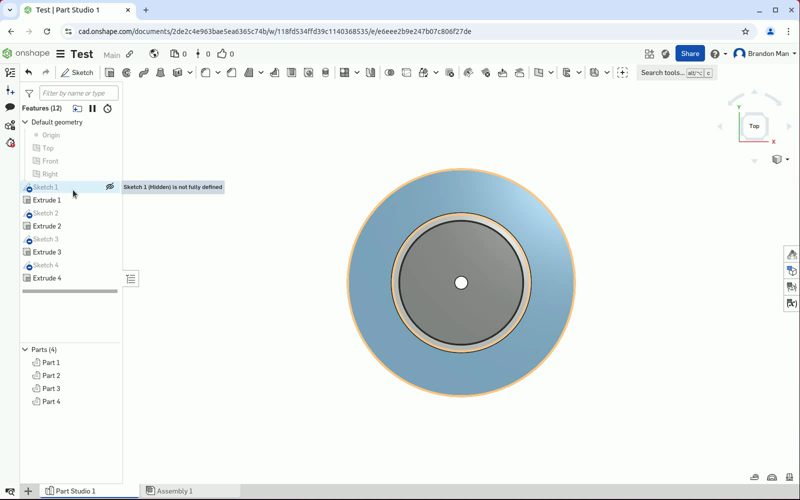
click(73, 189)
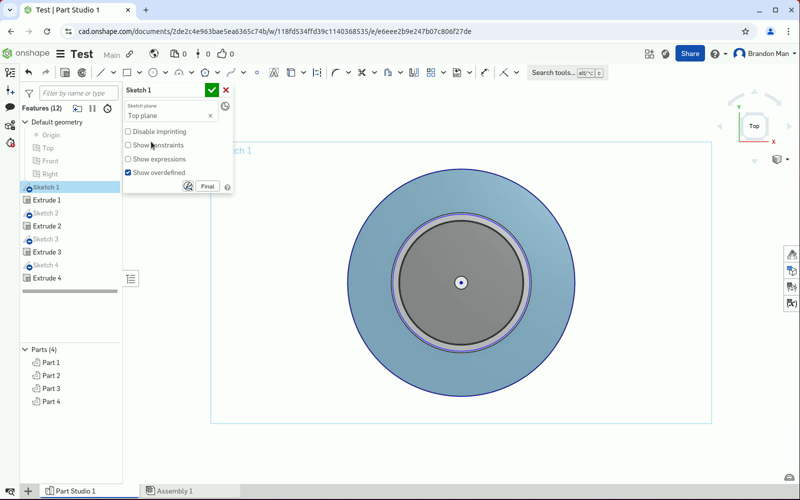
mouse_move(229, 92)
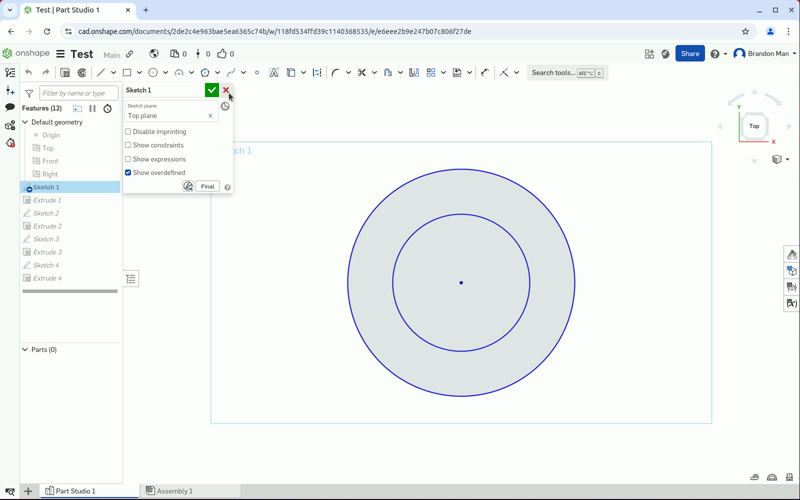
click(229, 92)
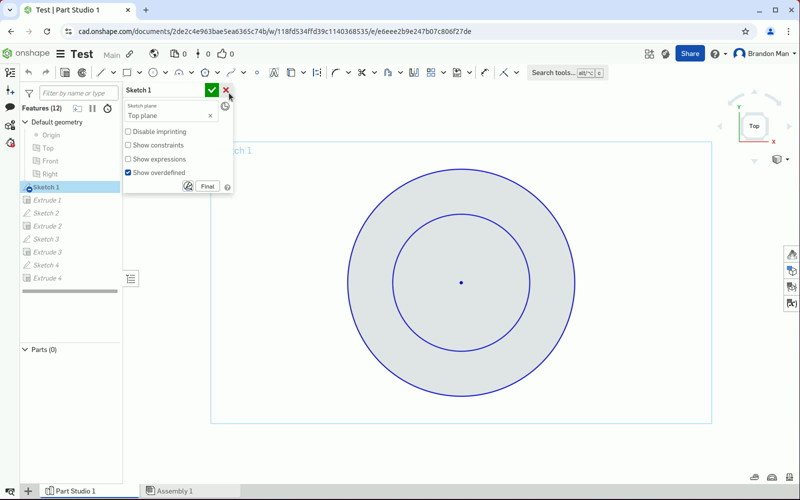
key(shift+s)
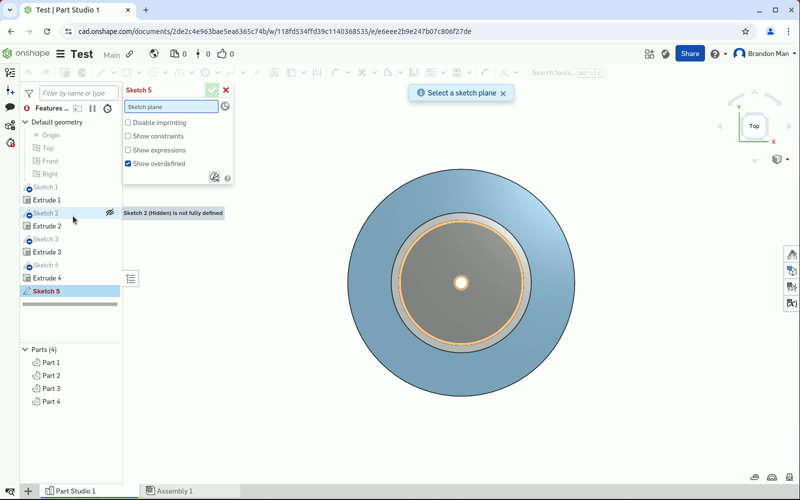
scroll(3)
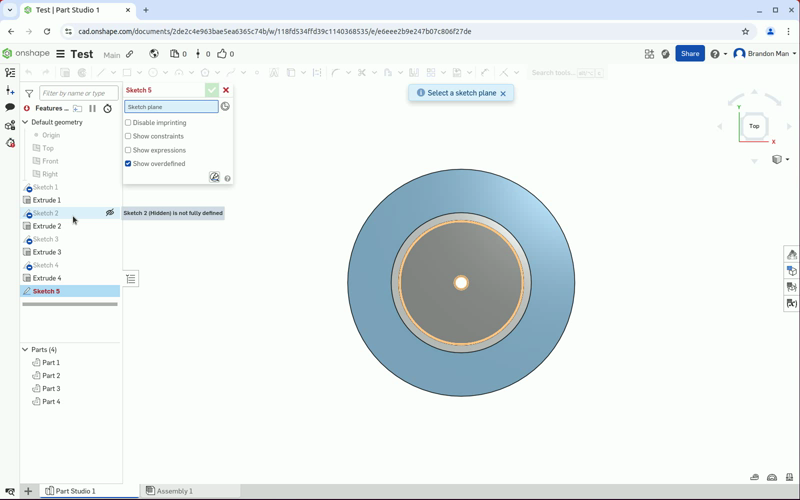
mouse_move(73, 150)
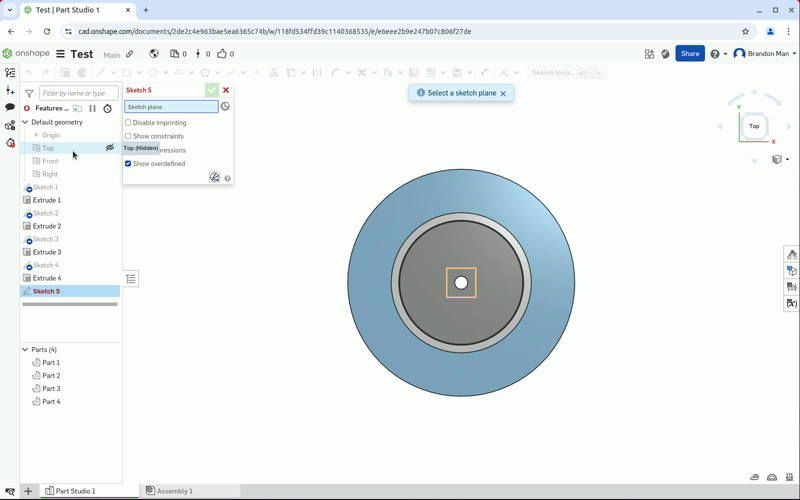
click(73, 150)
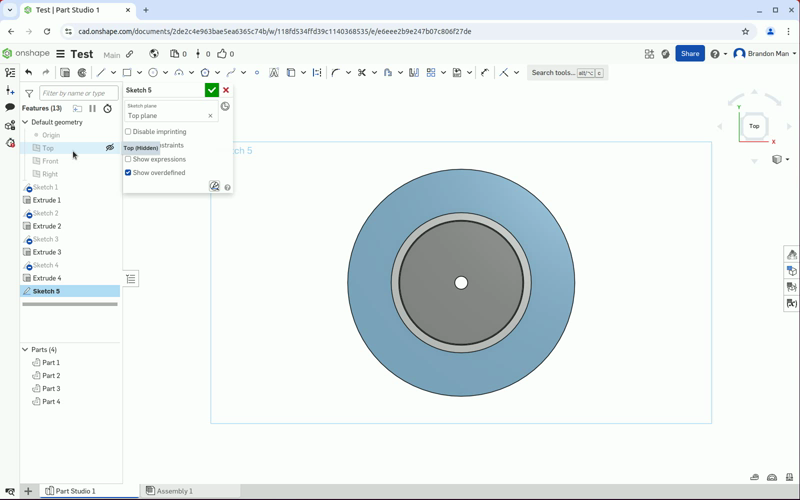
mouse_move(73, 352)
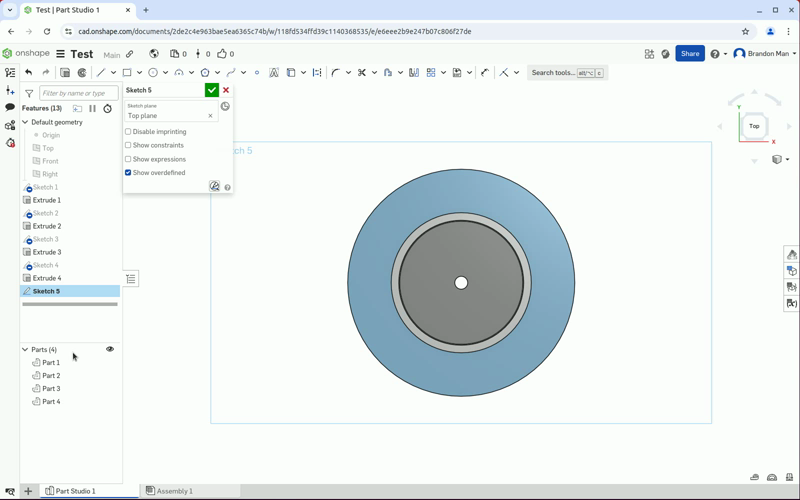
key(y)
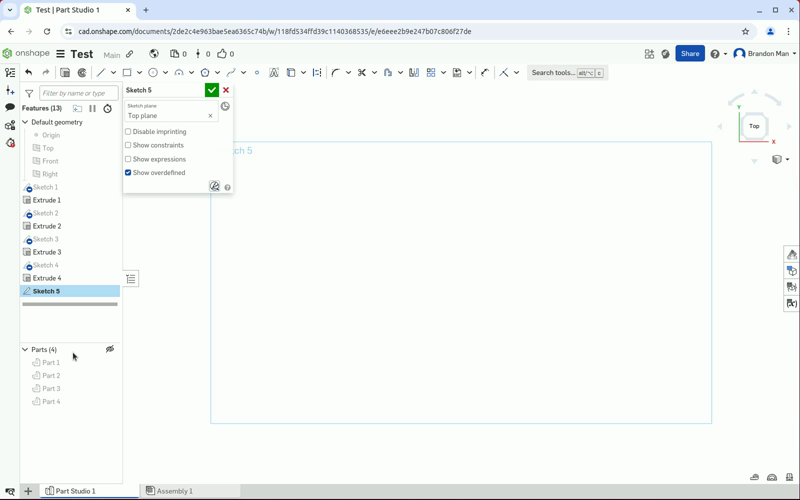
key(c)
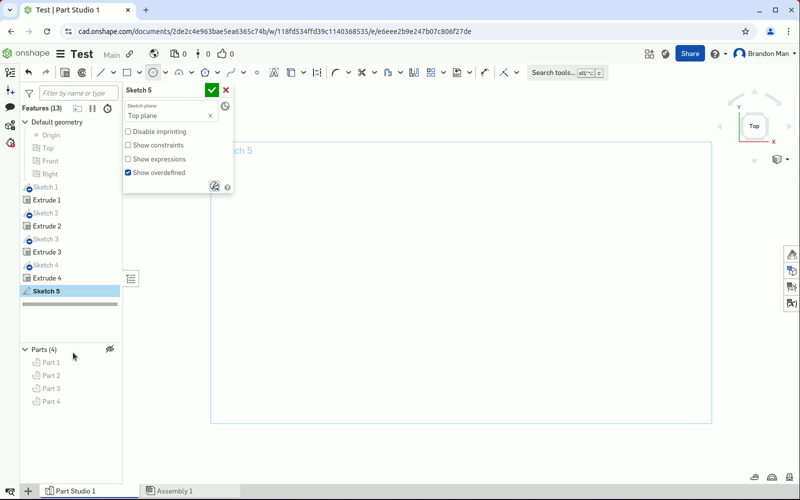
key_down(shift)
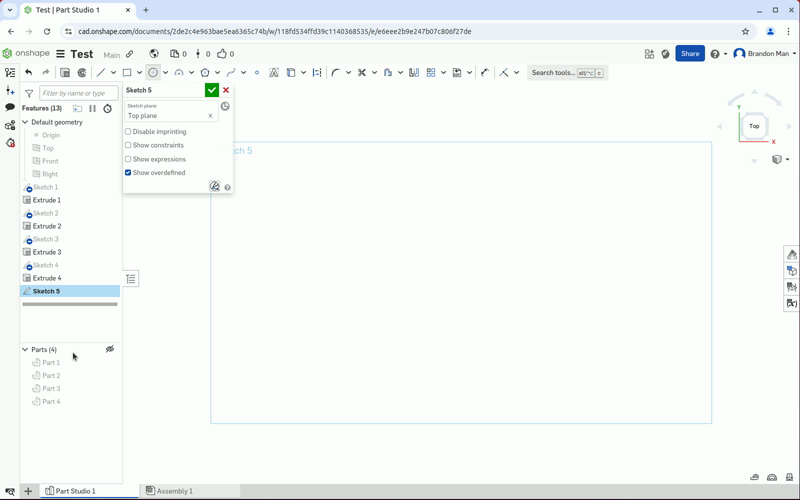
mouse_move(461, 282)
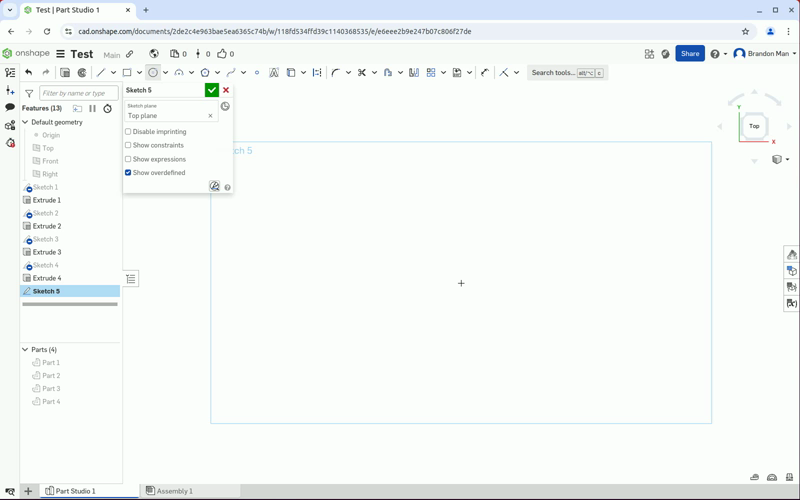
click(461, 282)
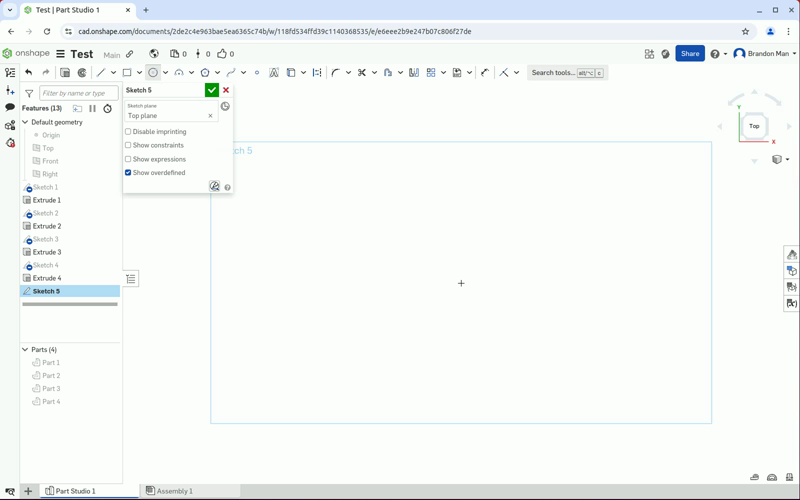
key_up(shift)
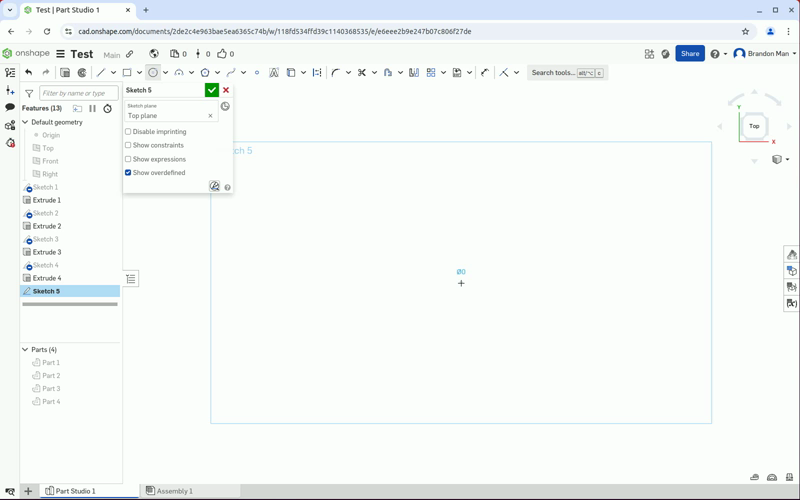
mouse_move(574, 282)
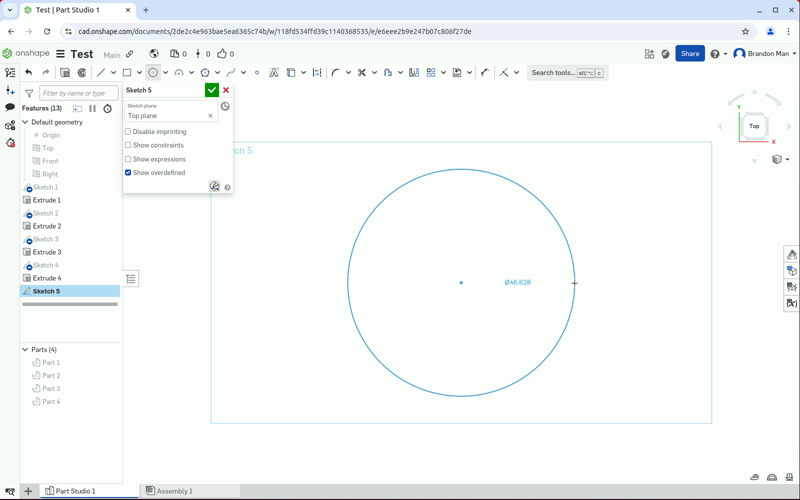
click(574, 282)
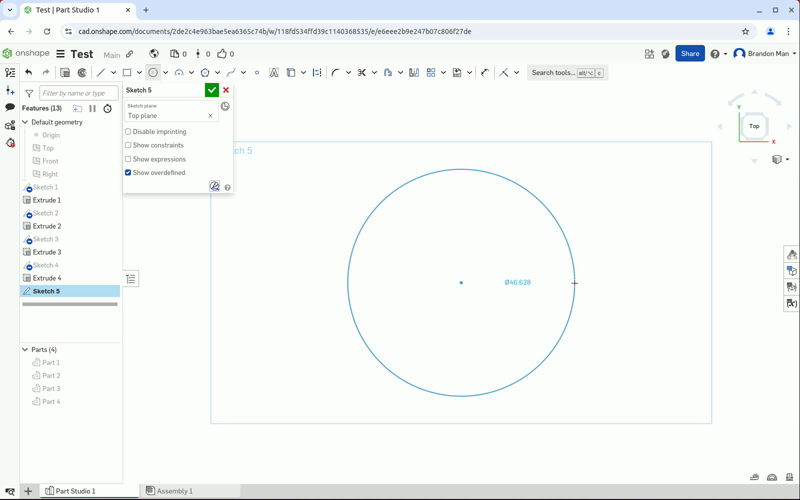
key(esc)
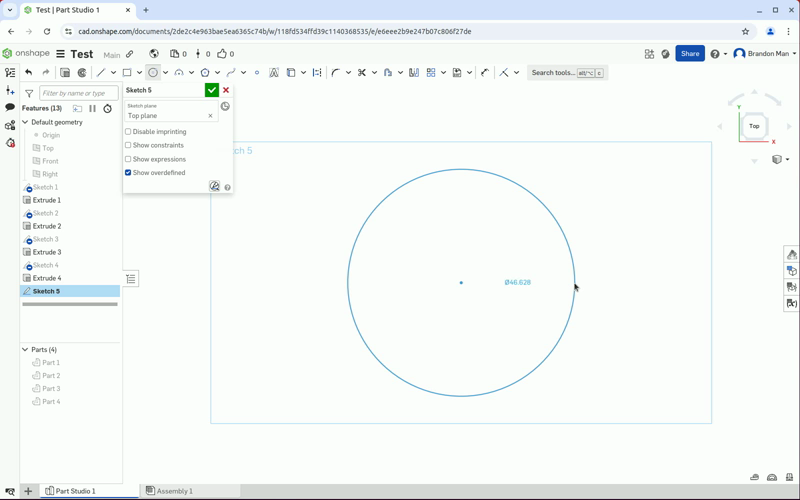
key(c)
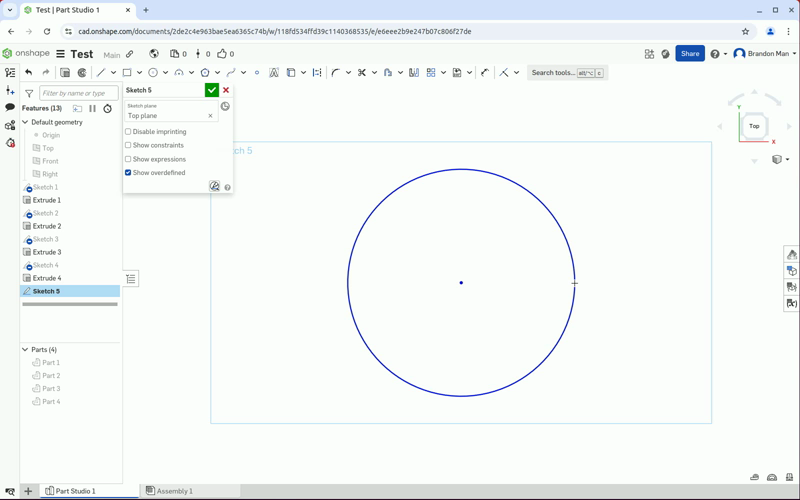
key_down(shift)
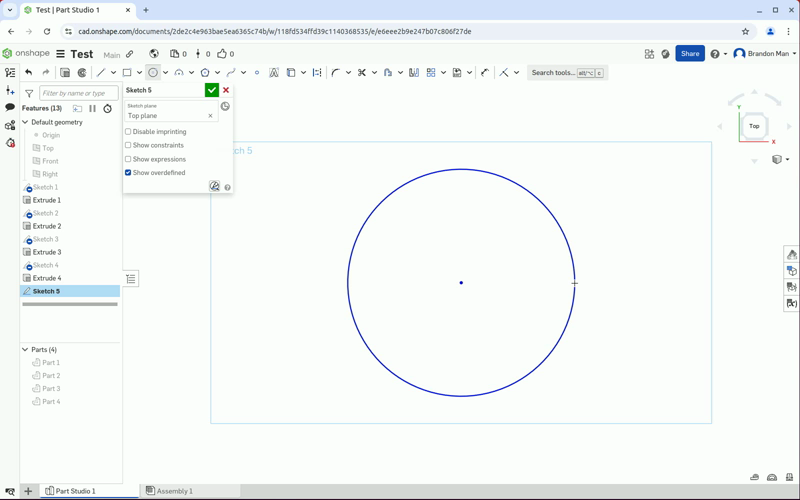
mouse_move(461, 282)
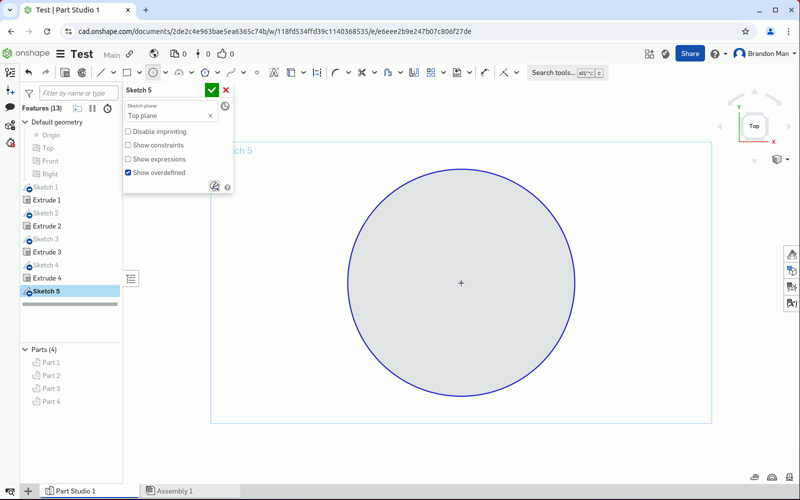
click(461, 282)
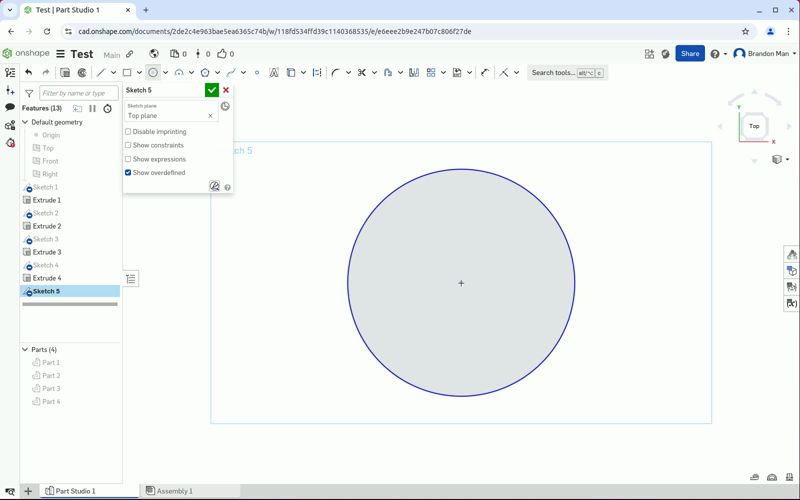
key_up(shift)
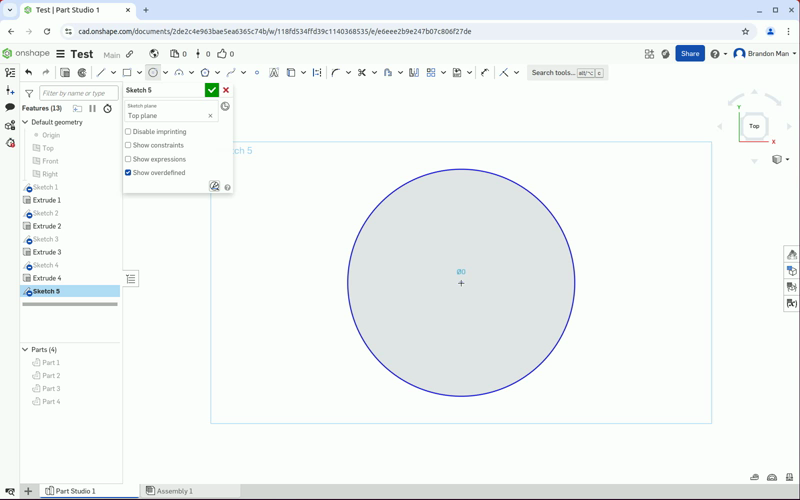
mouse_move(529, 282)
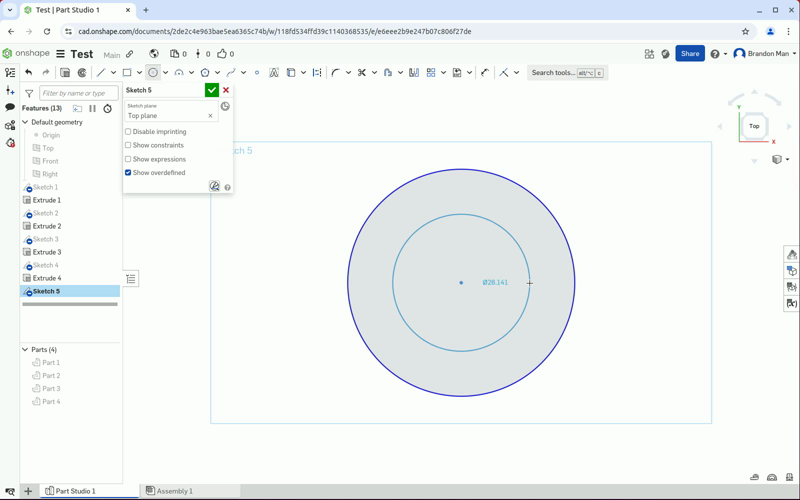
click(529, 282)
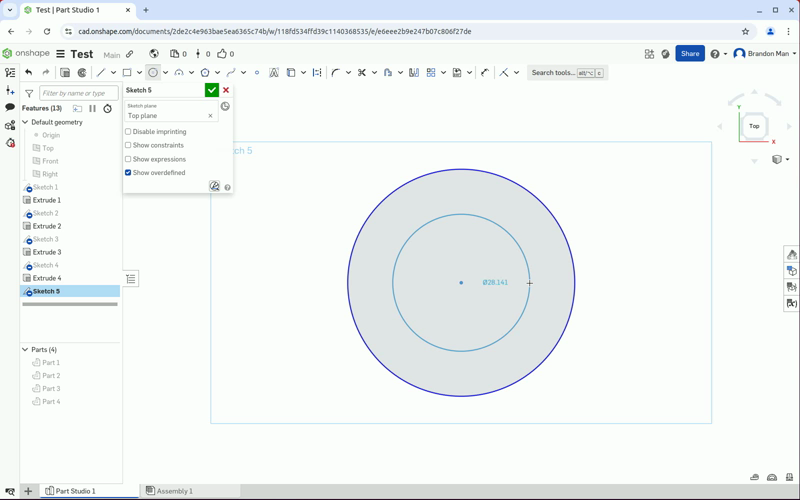
key(esc)
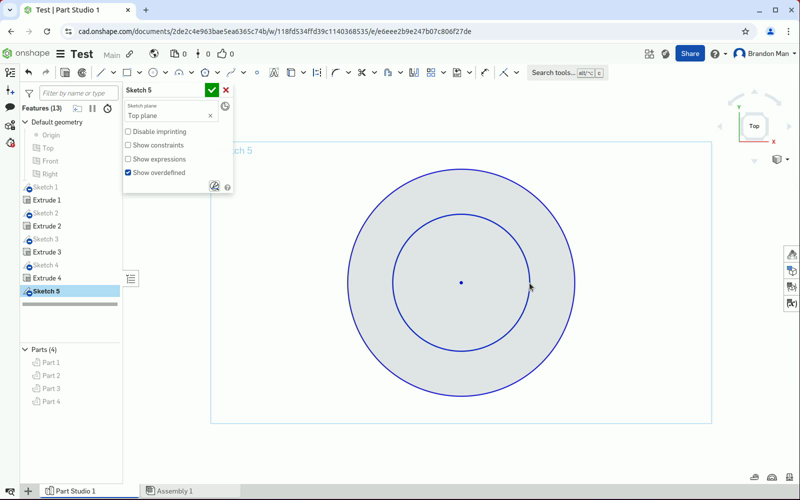
mouse_move(537, 324)
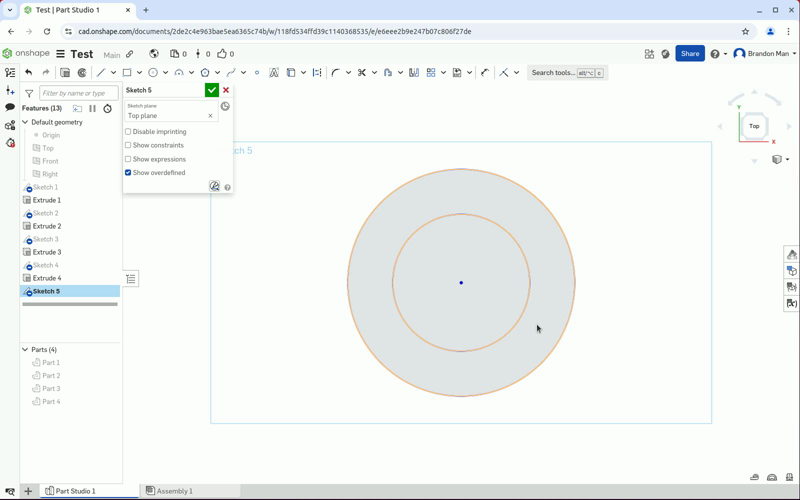
click(537, 324)
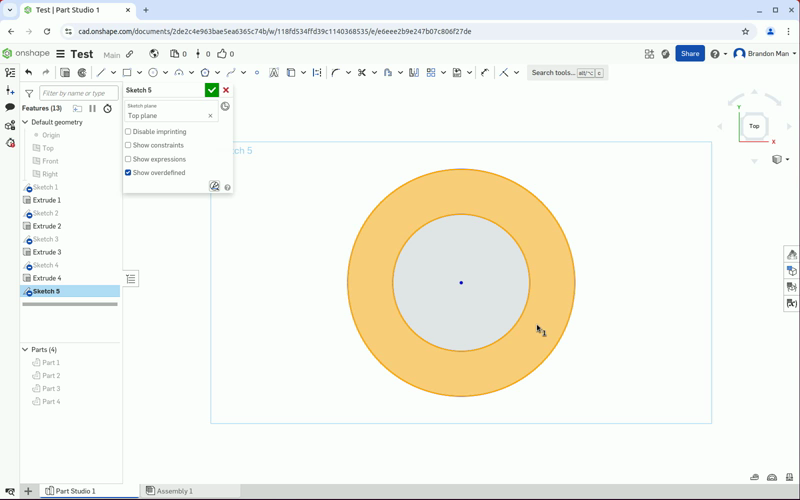
mouse_move(73, 352)
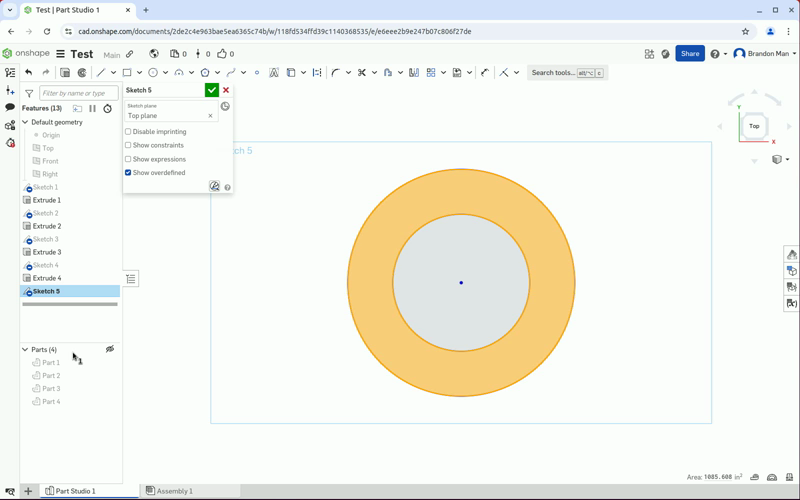
key(shift+y)
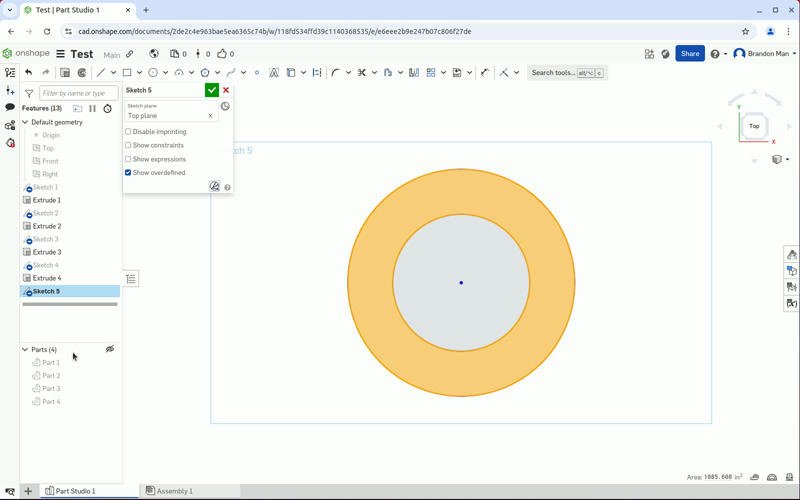
key(shift+e)
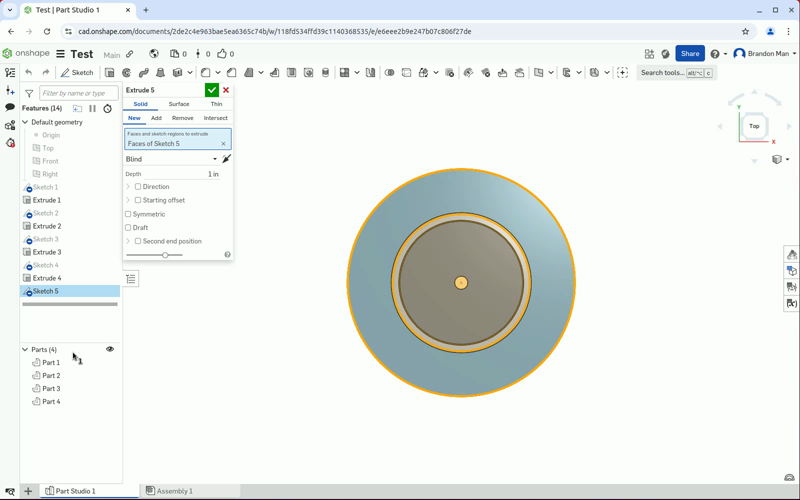
mouse_move(143, 106)
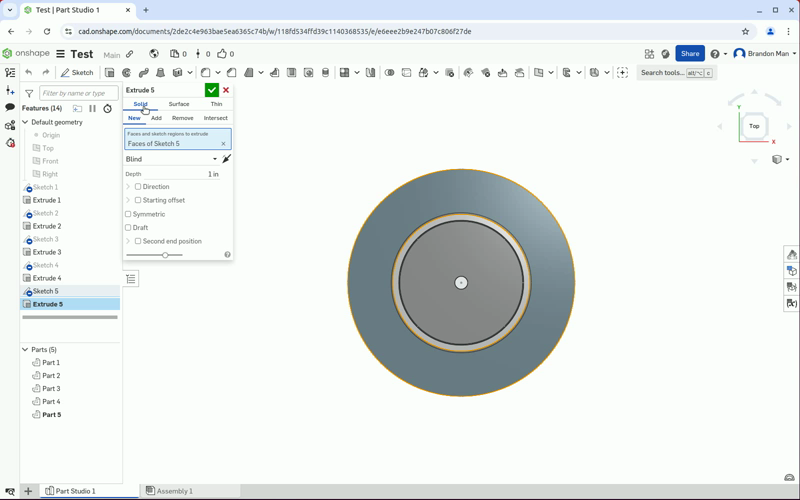
click(143, 106)
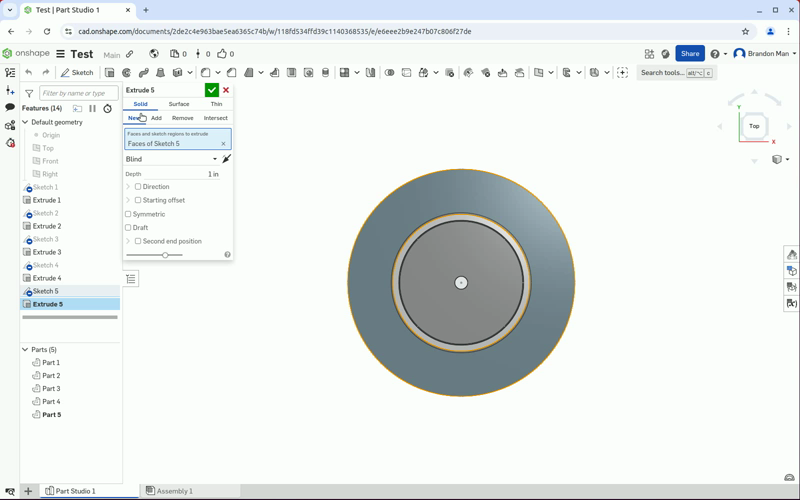
mouse_move(137, 120)
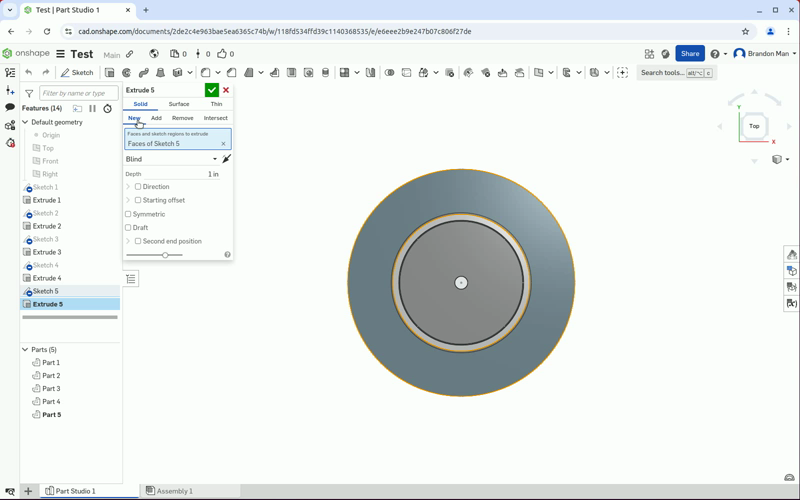
click(137, 120)
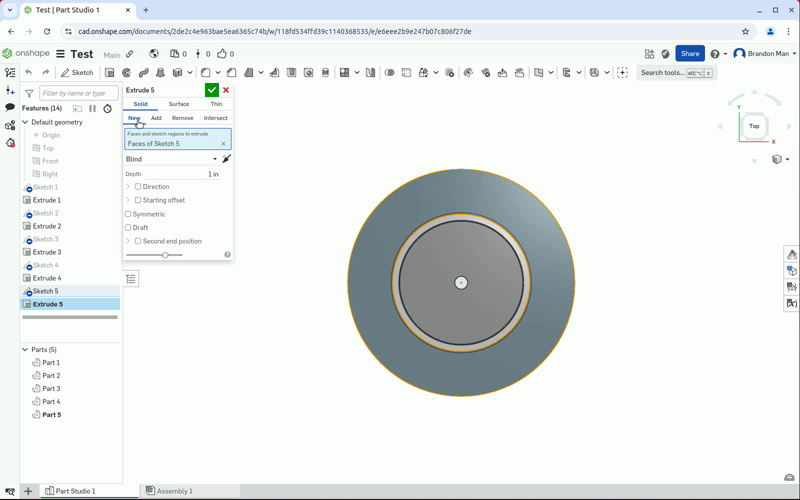
key(tab, 4)
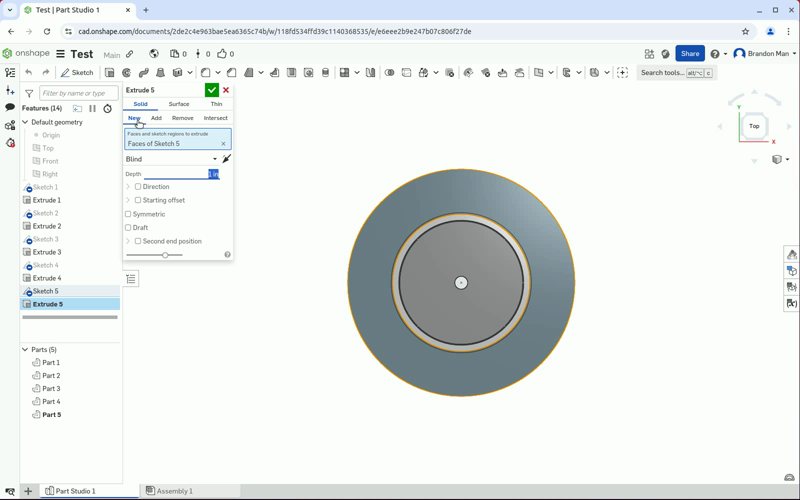
text(1.685)
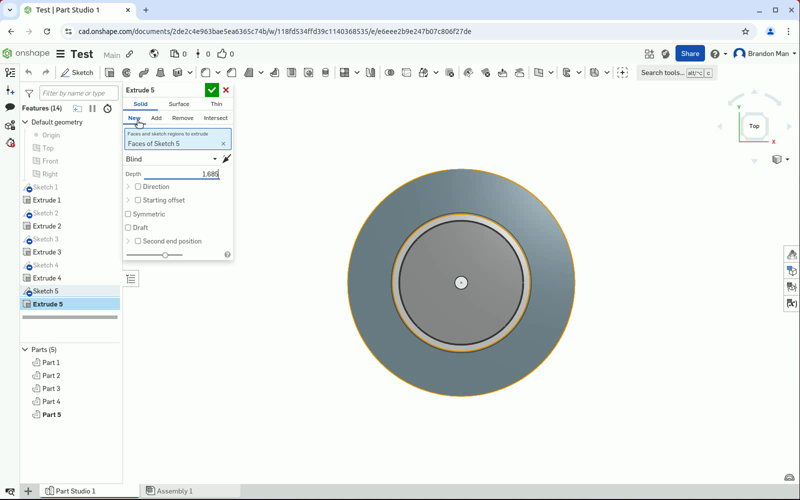
key(enter)
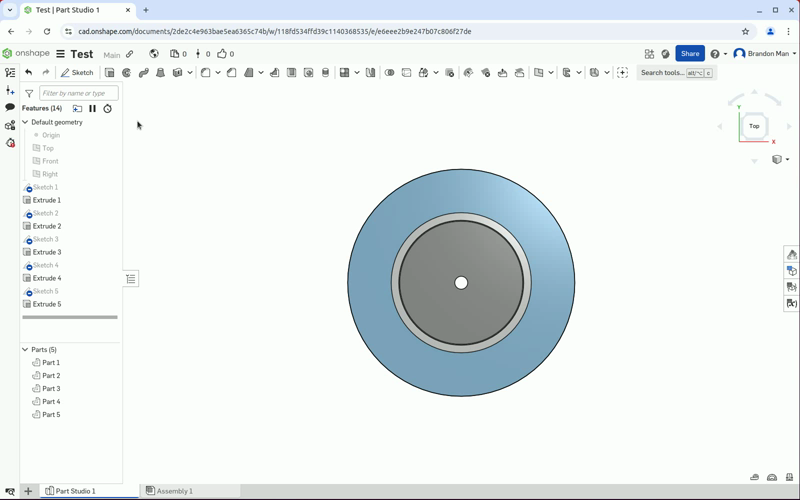
key(shift+h)
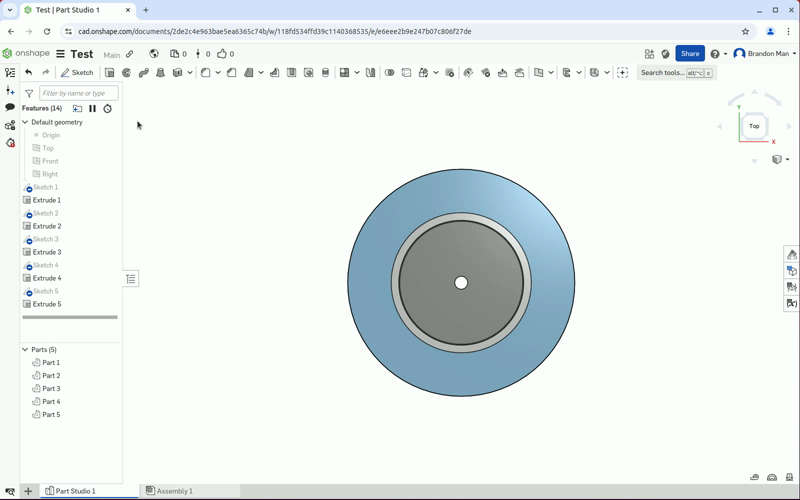
key(shift+h)
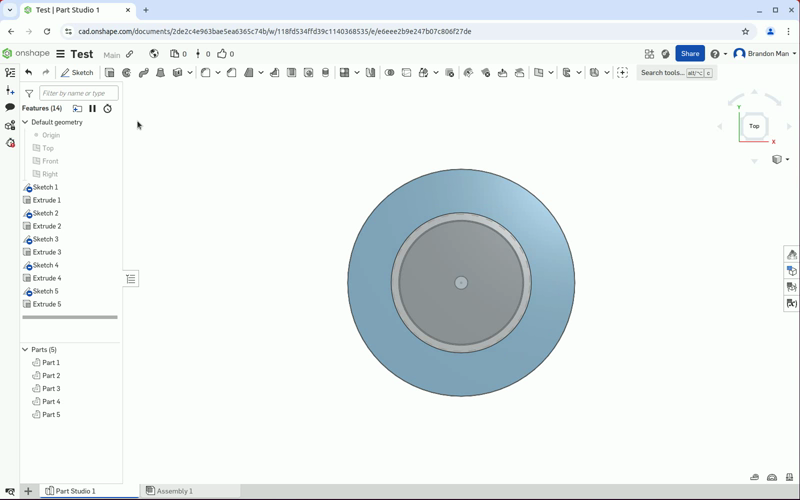
key(shift+7)
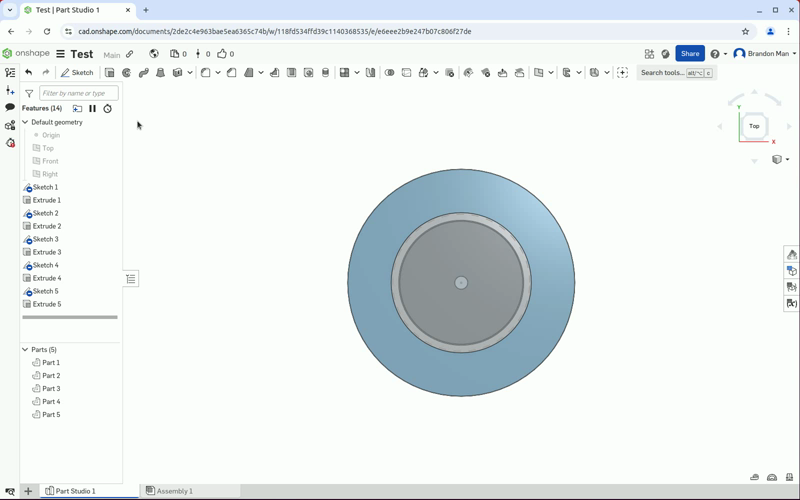
key(up, 3)
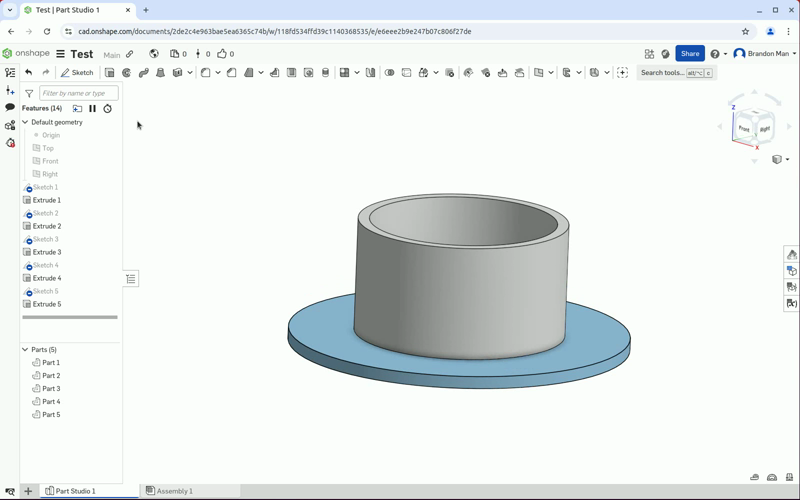
key(left, 3)
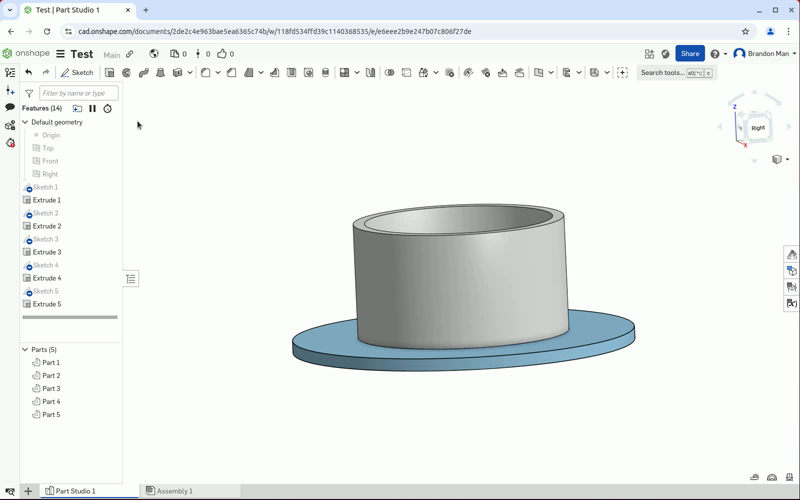
key(right, 3)
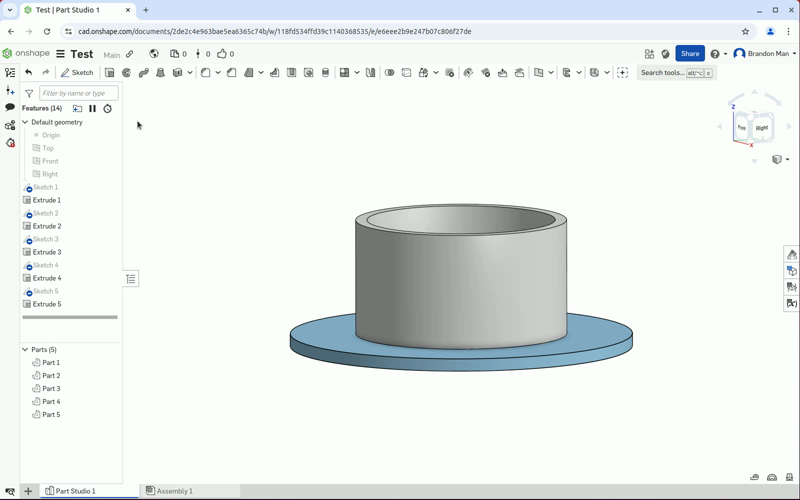
key(down, 3)
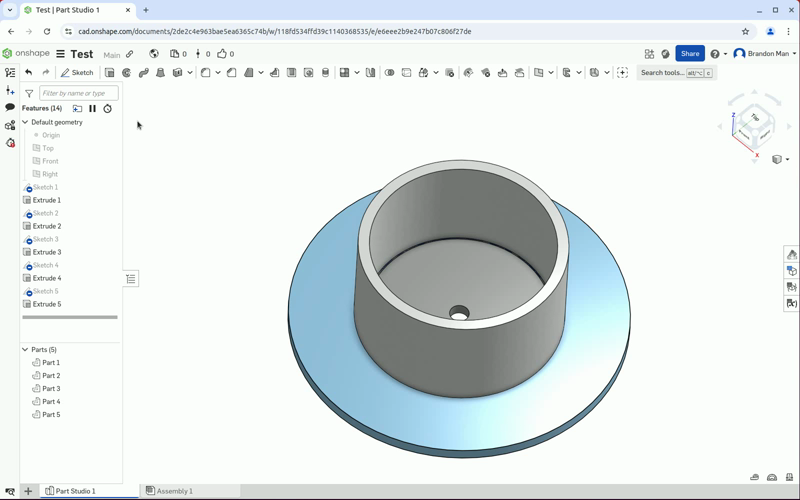
mouse_move(73, 189)
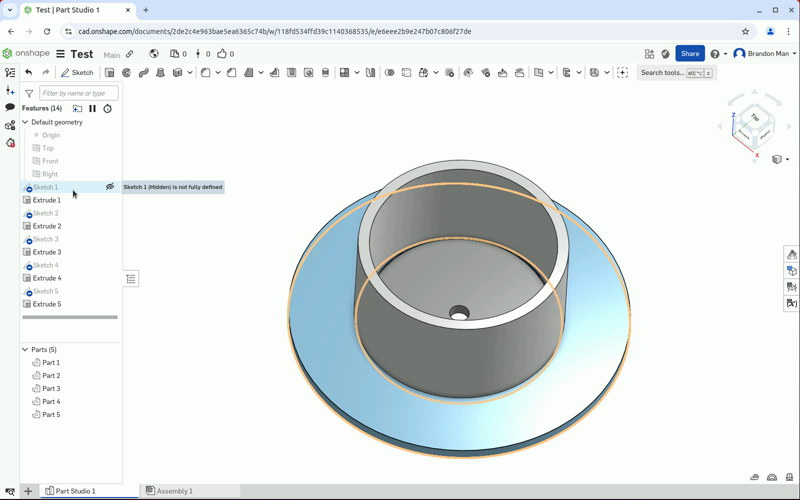
click(73, 189)